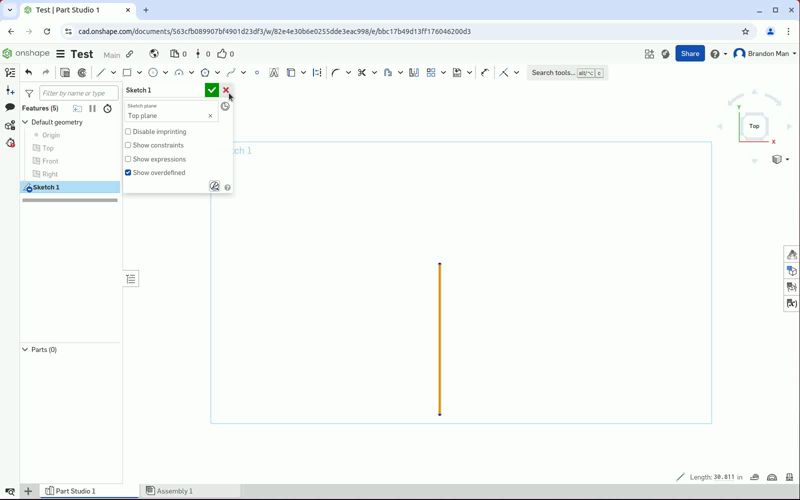
key(shift+h)
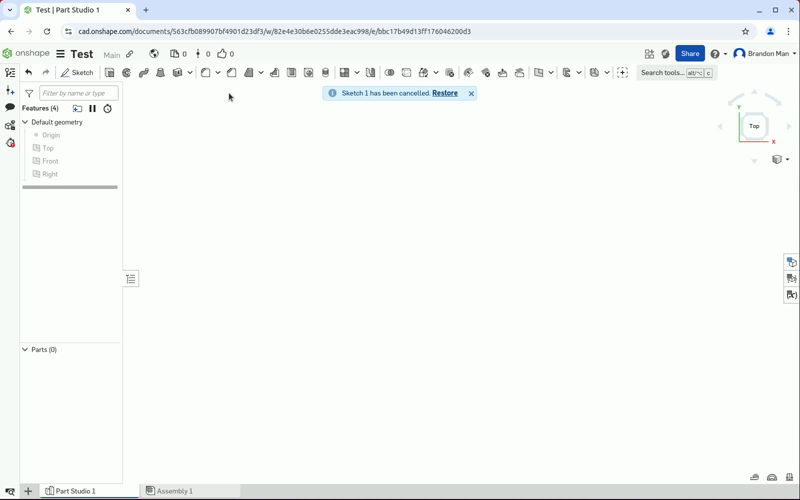
mouse_move(73, 352)
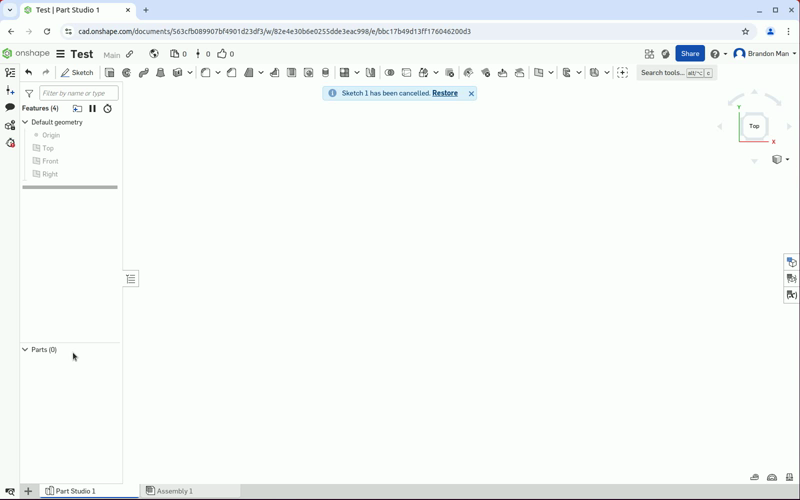
key(y)
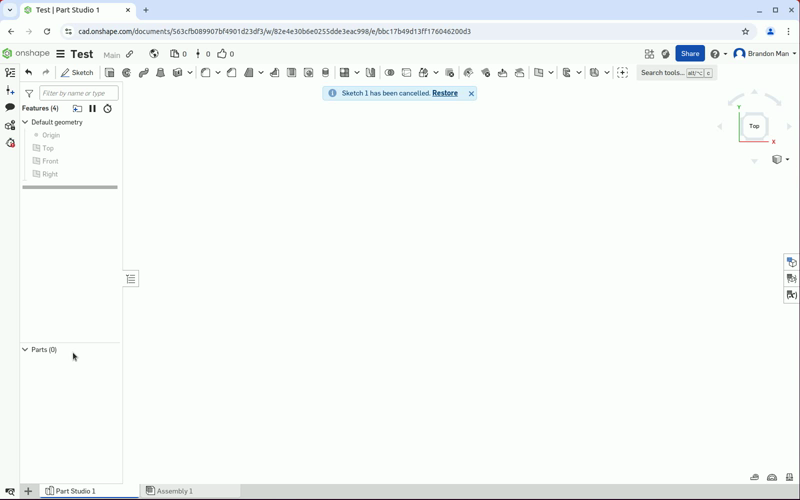
key(shift+p)
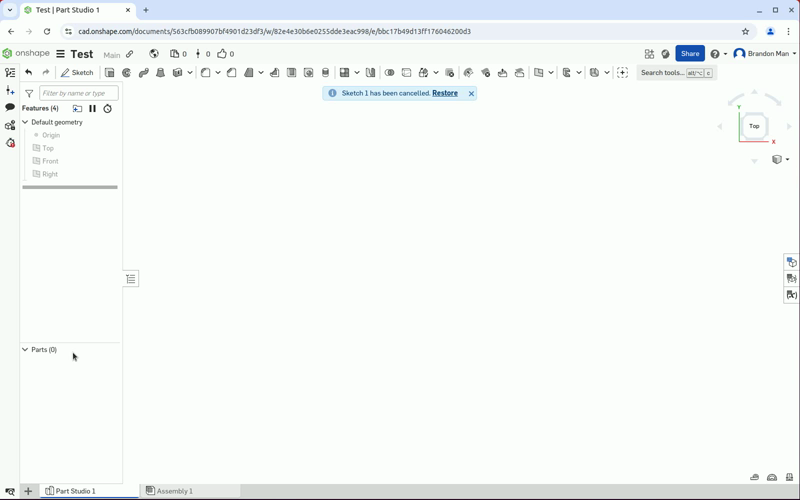
key(space)
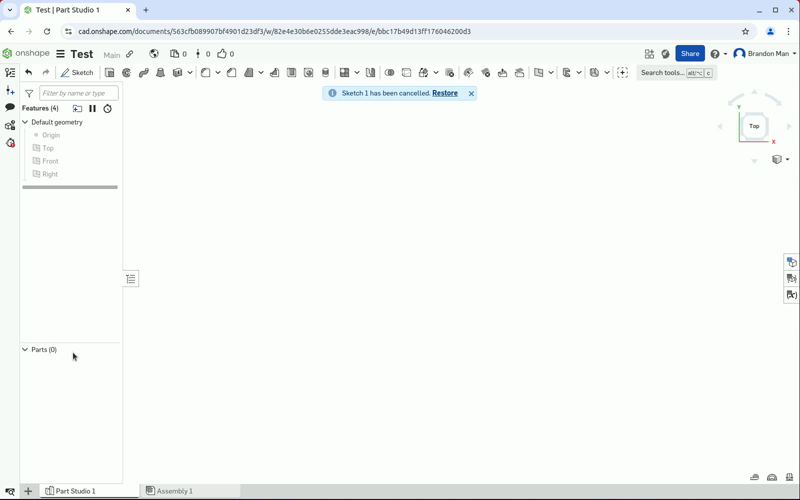
key_down(shift)
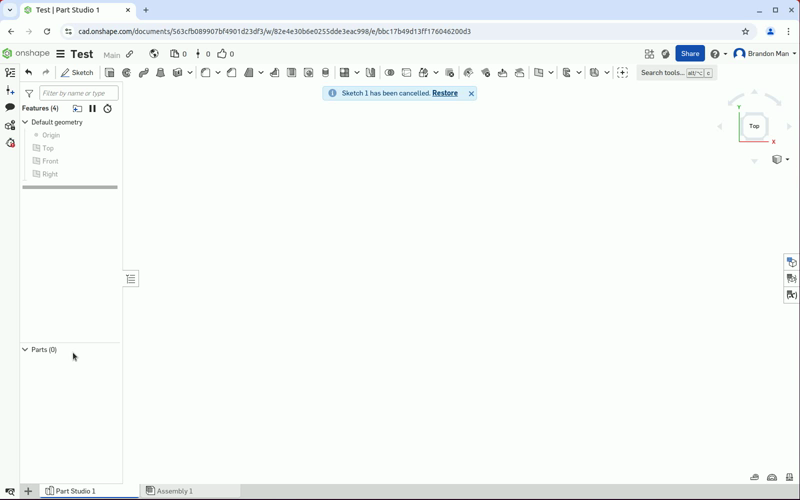
key(up)
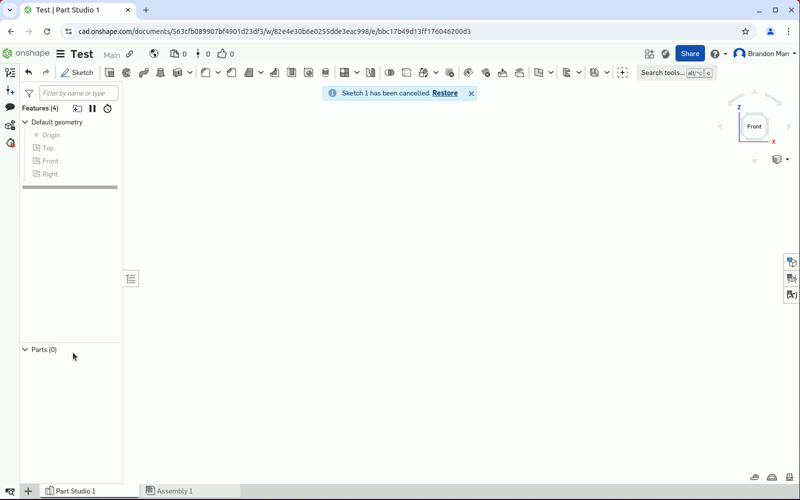
key_up(shift)
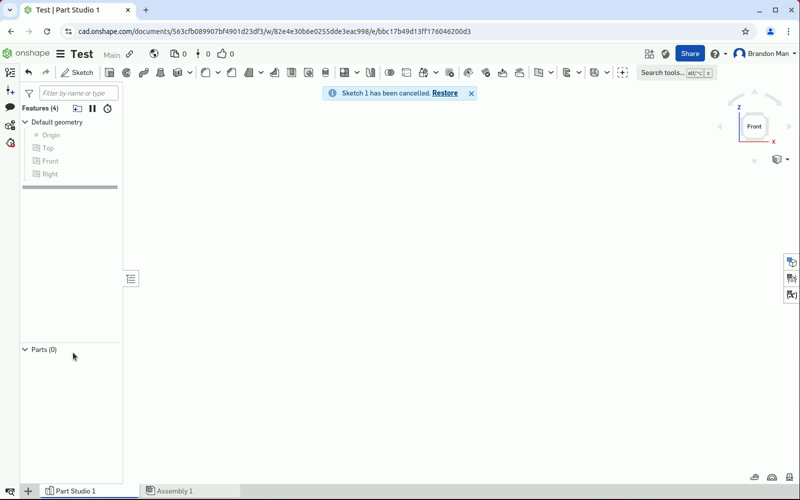
mouse_move(73, 352)
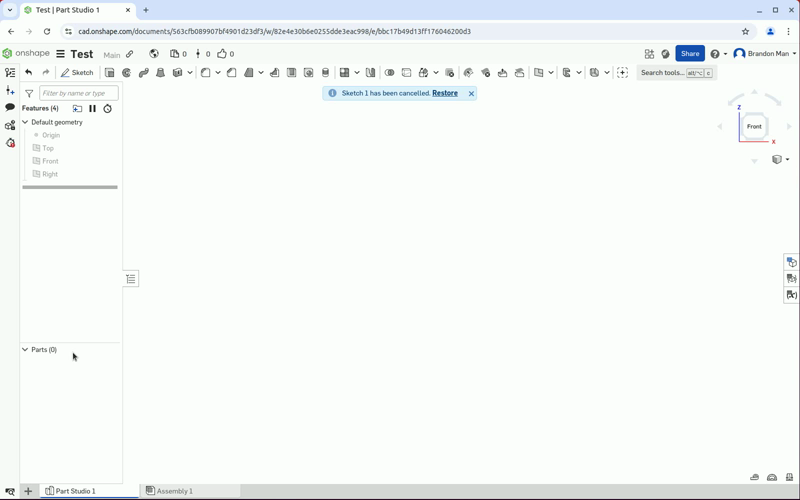
key(shift+y)
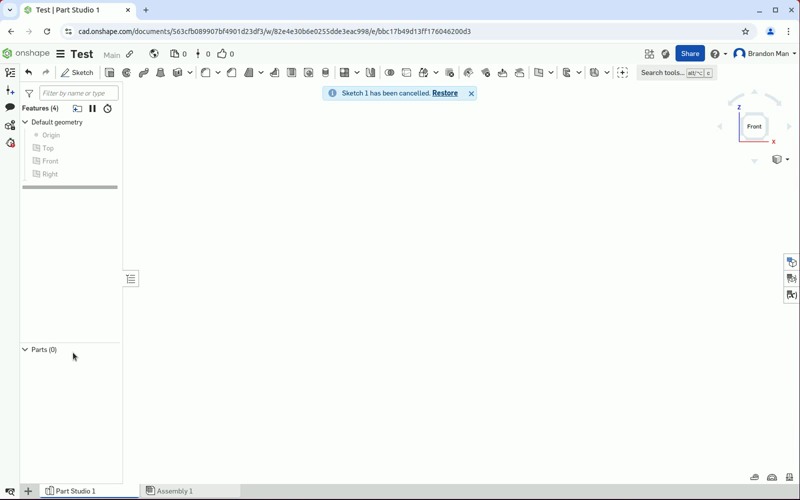
key(shift+s)
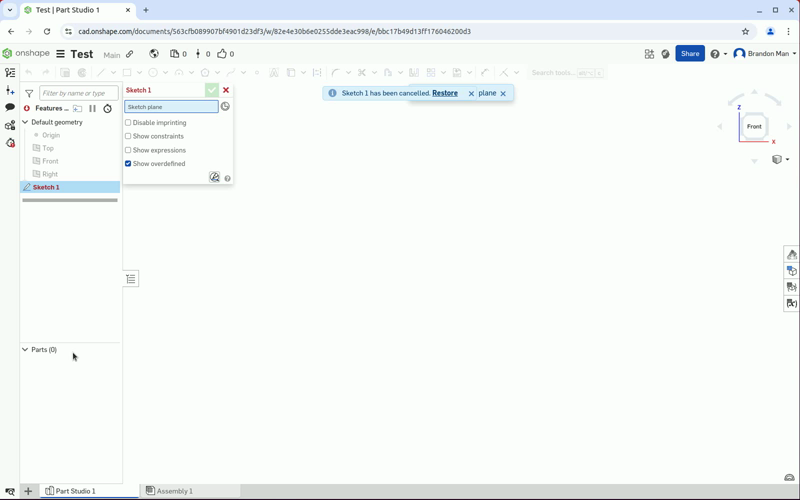
mouse_move(73, 163)
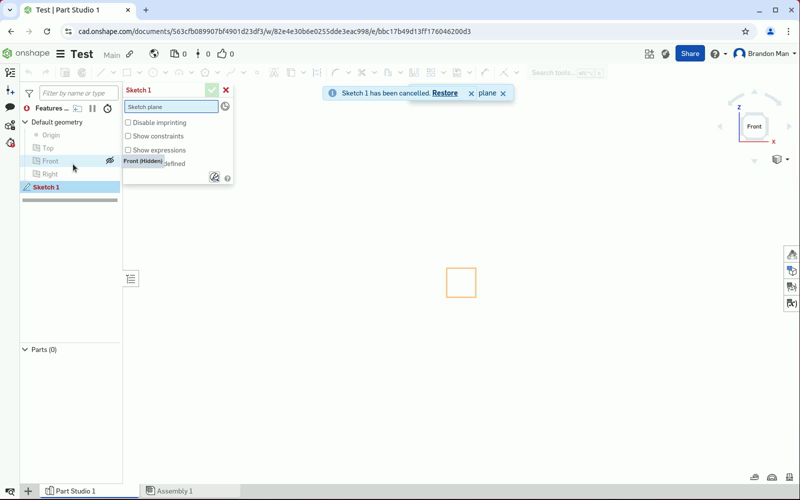
click(73, 163)
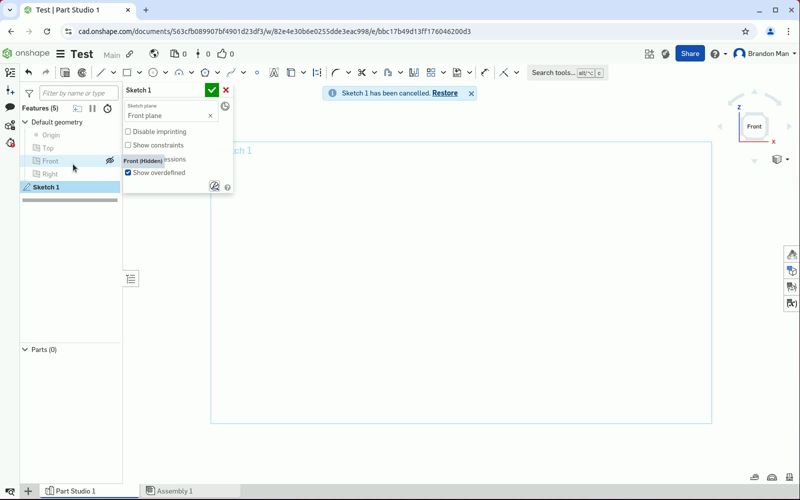
mouse_move(73, 352)
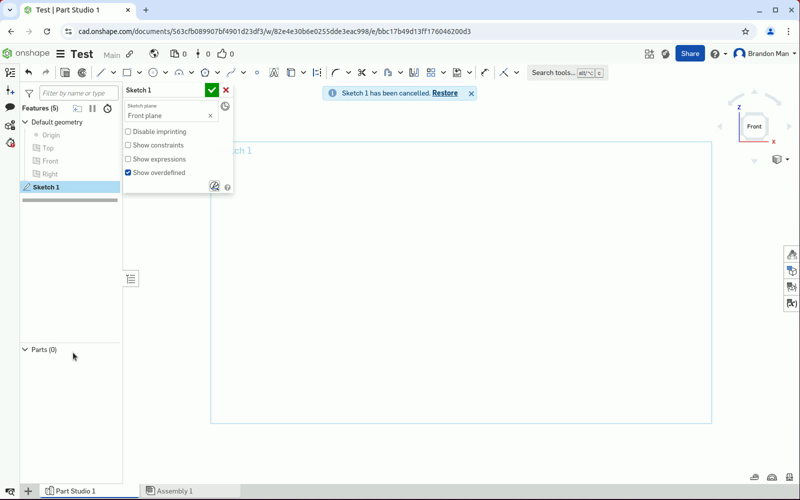
key(y)
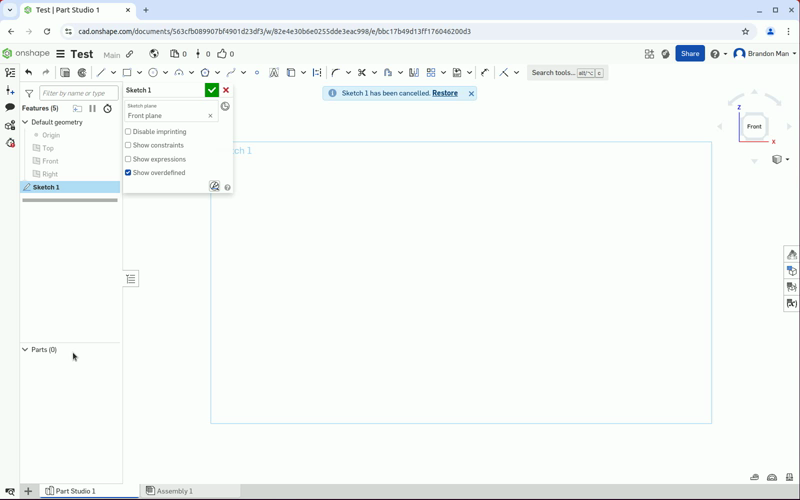
key(l)
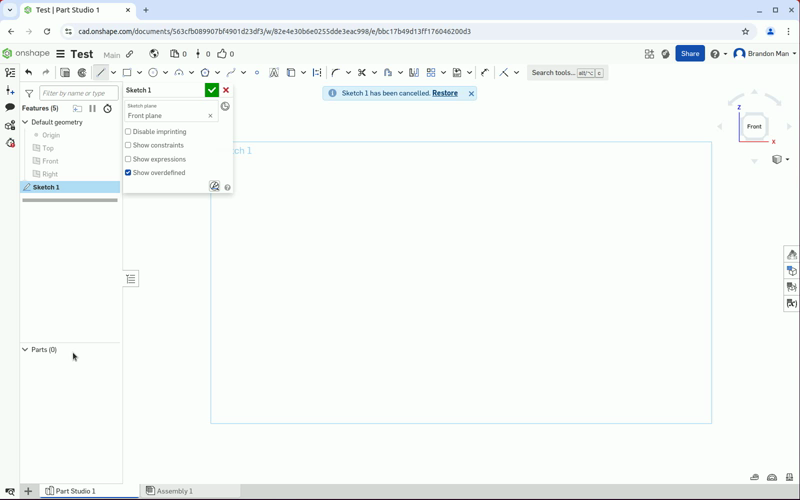
key_down(shift)
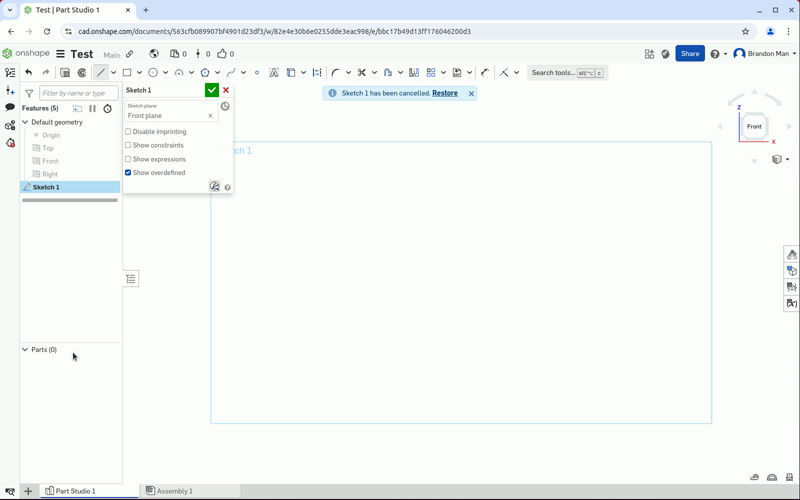
mouse_move(460, 282)
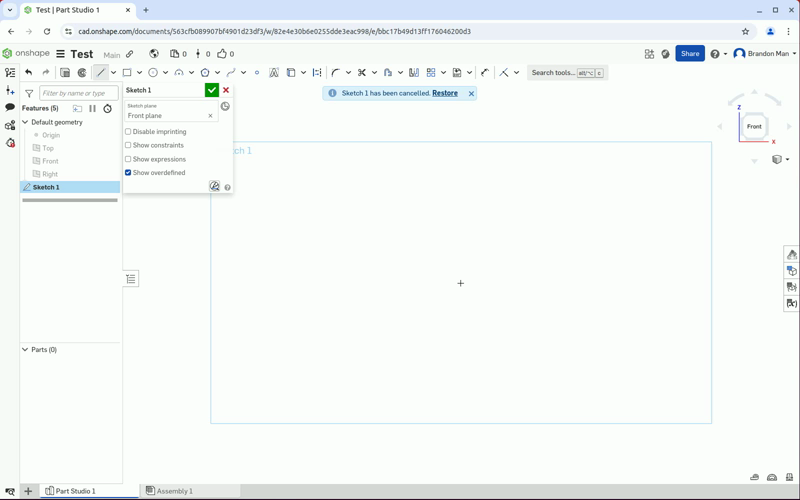
click(460, 282)
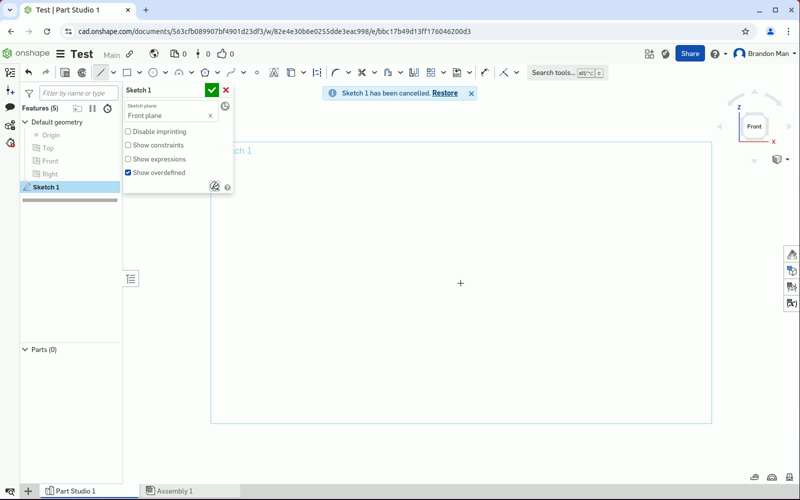
key_up(shift)
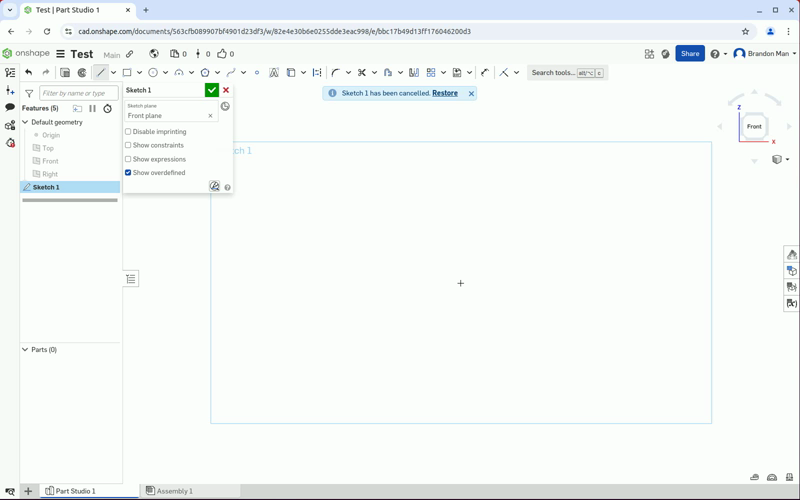
key_down(shift)
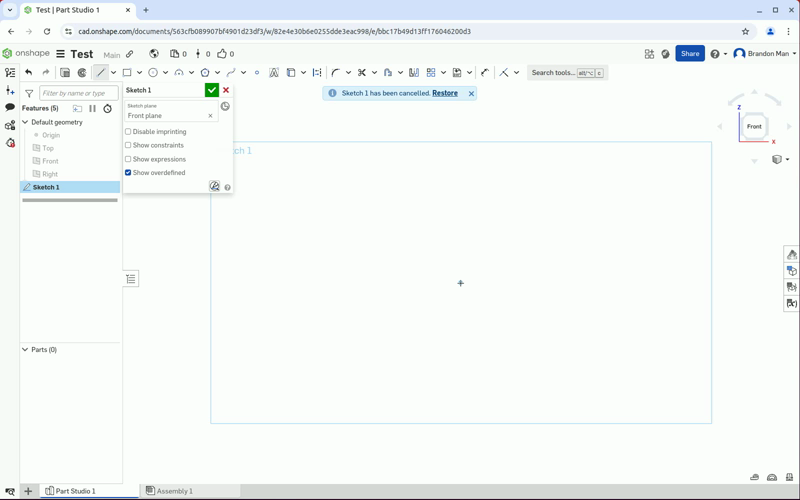
mouse_move(573, 282)
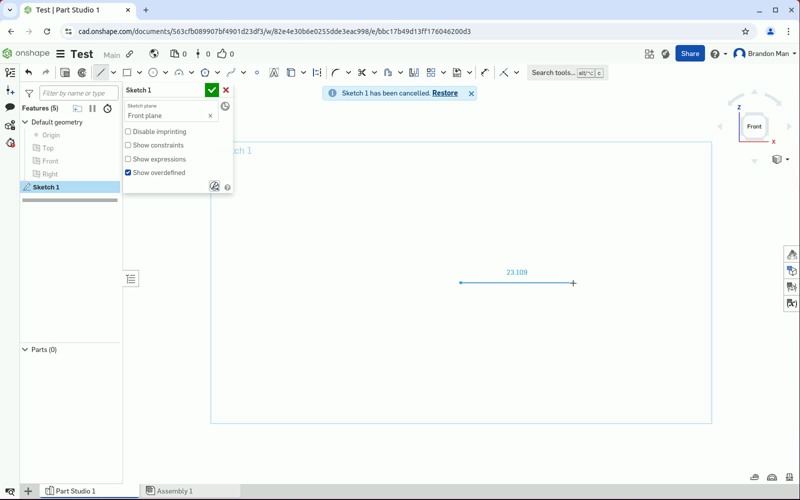
click(573, 282)
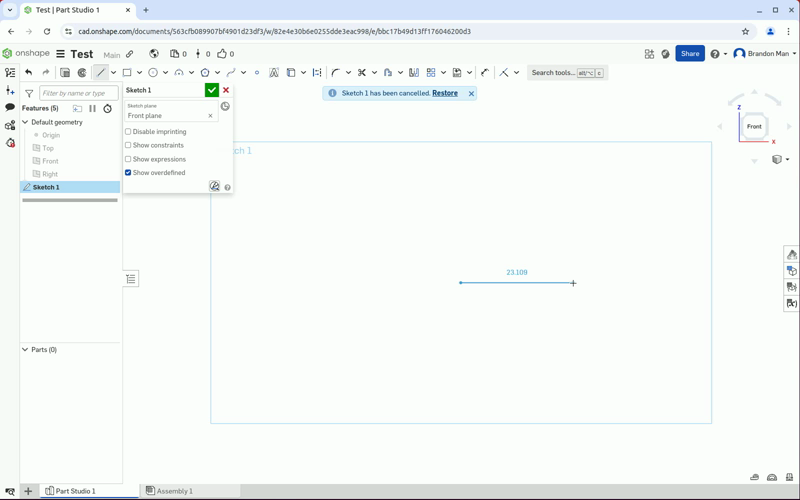
key_up(shift)
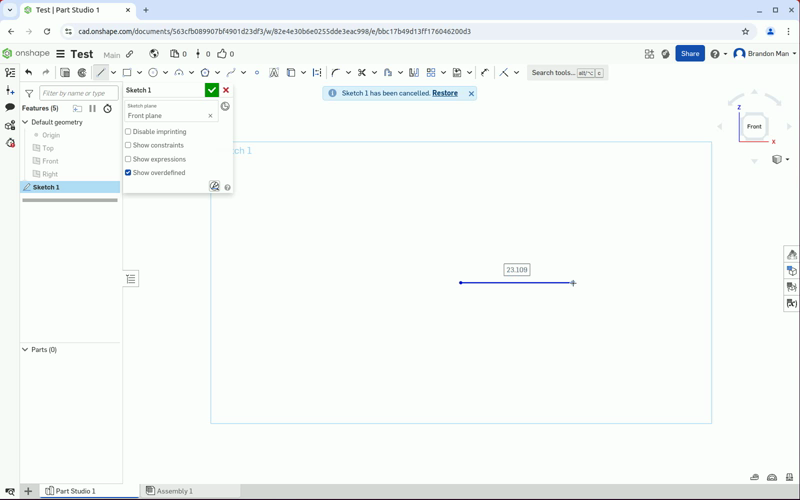
key_down(shift)
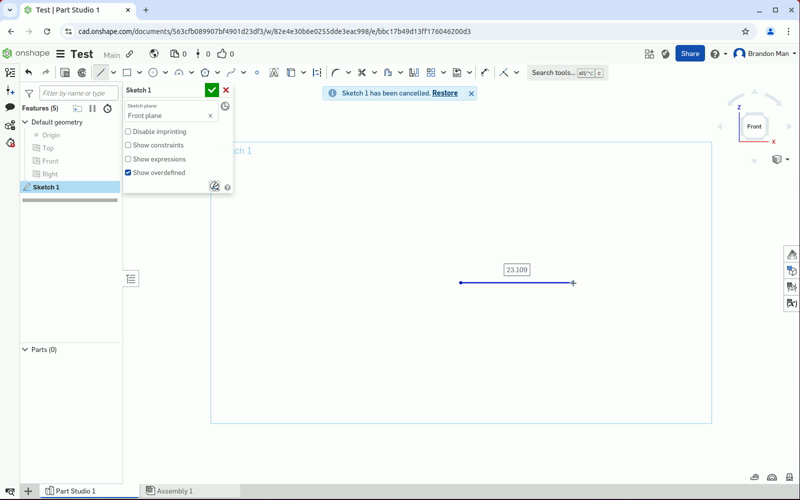
mouse_move(589, 282)
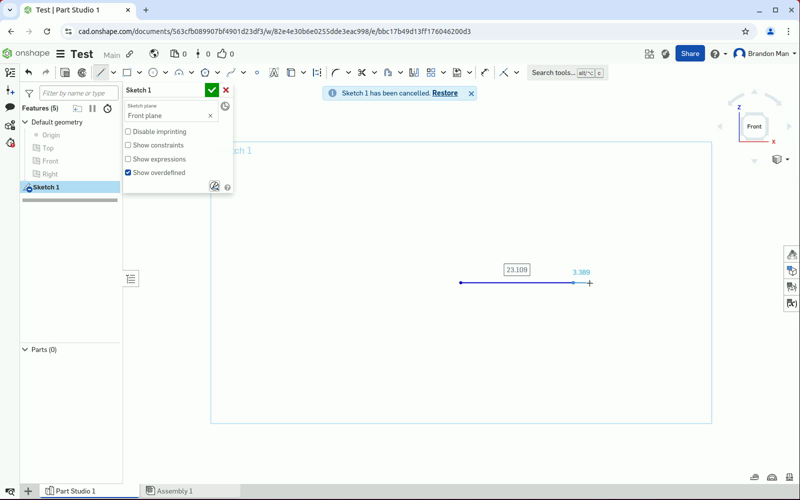
mouse_move(573, 250)
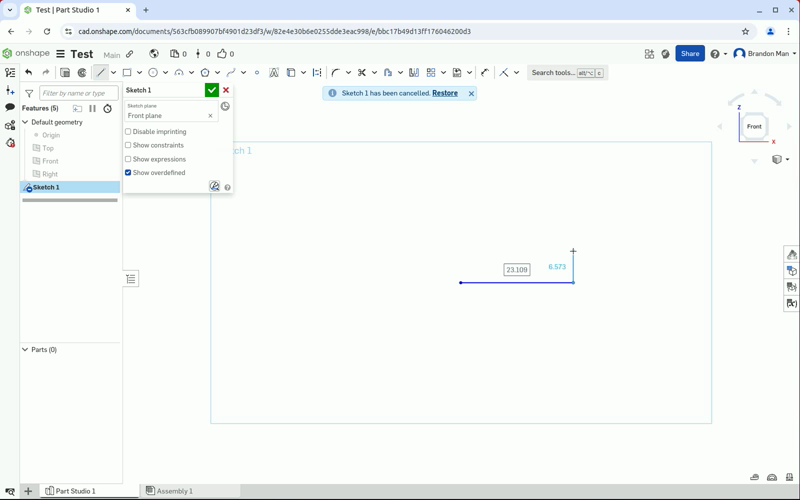
click(573, 250)
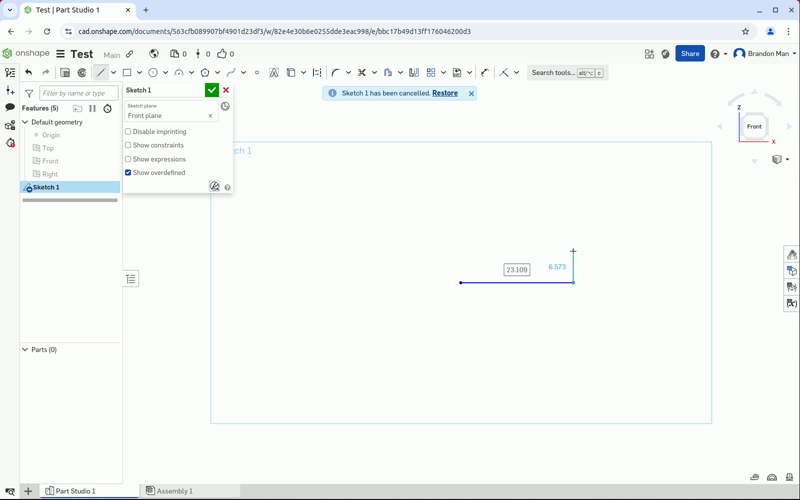
key_up(shift)
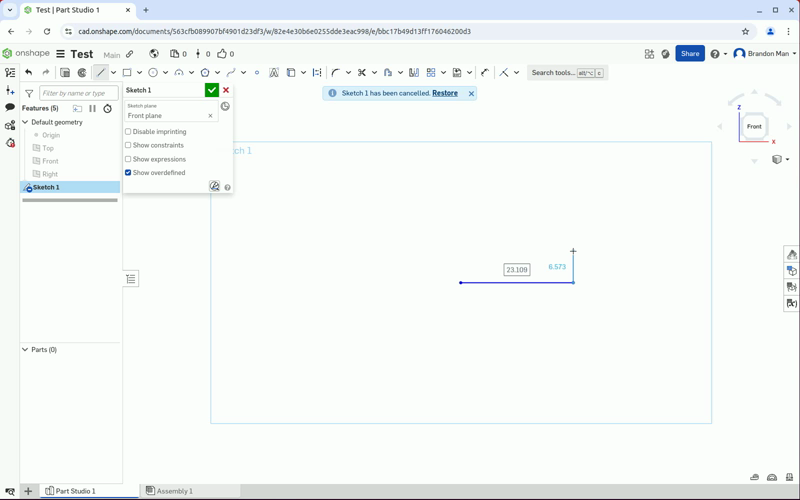
key_down(shift)
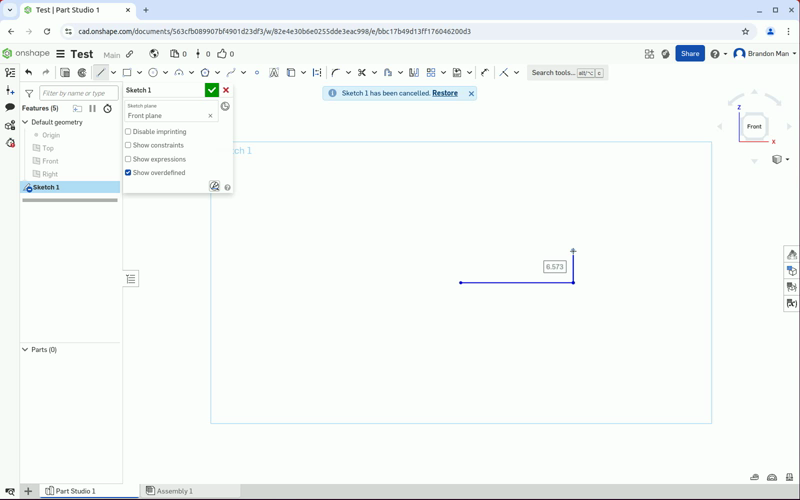
mouse_move(589, 250)
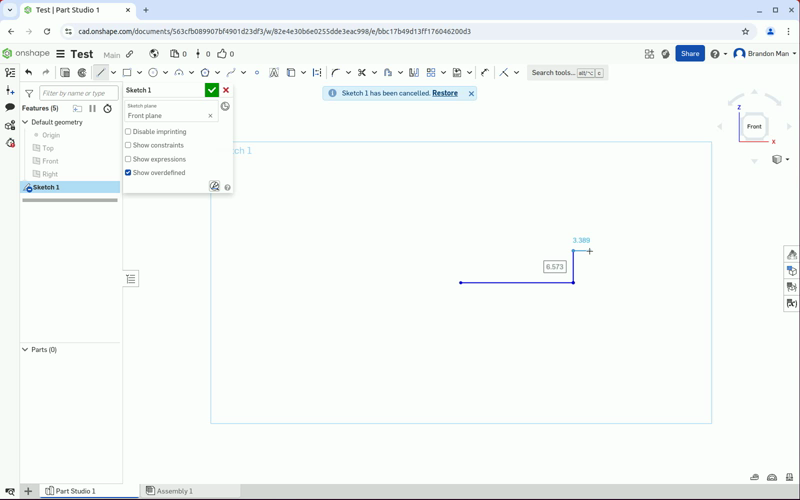
mouse_move(541, 250)
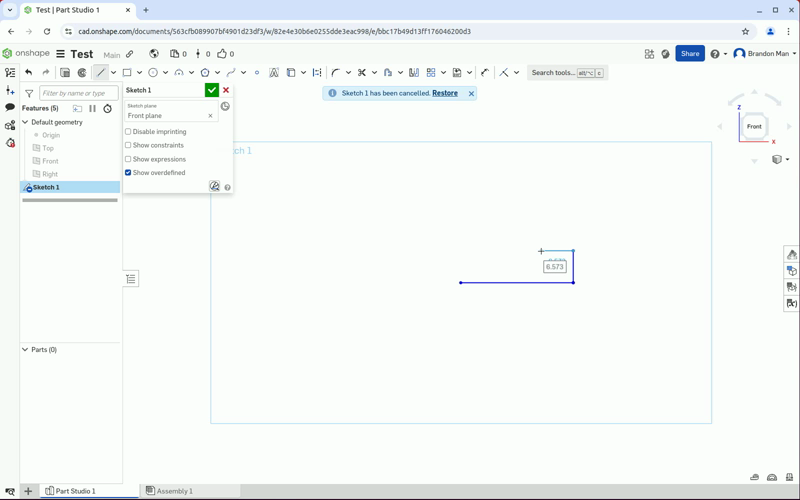
click(541, 250)
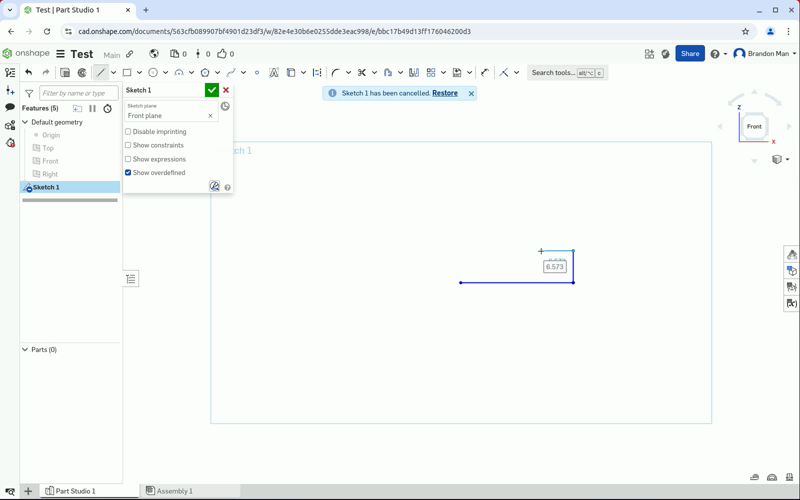
key_up(shift)
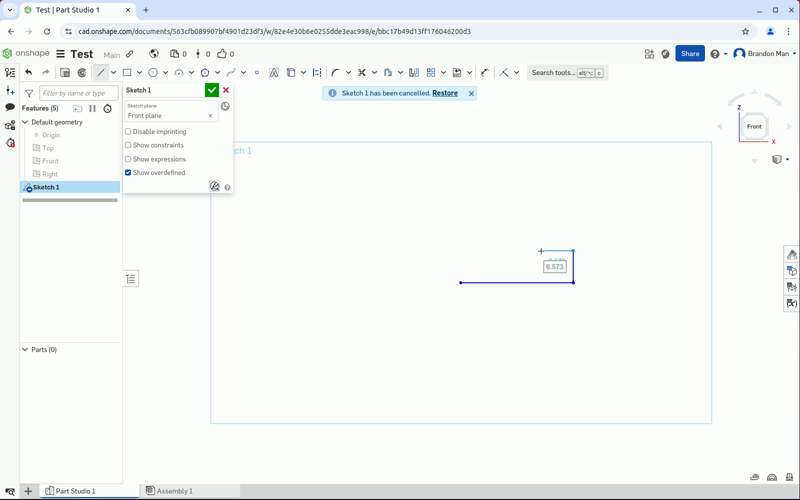
key_down(shift)
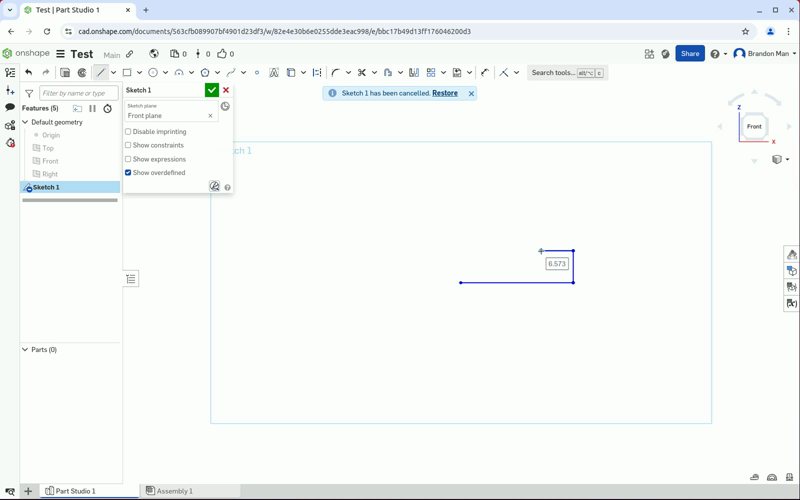
mouse_move(571, 250)
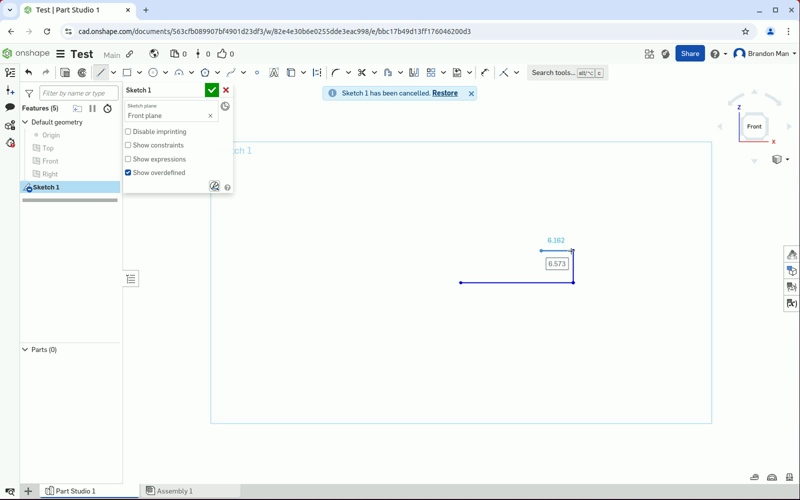
mouse_move(541, 219)
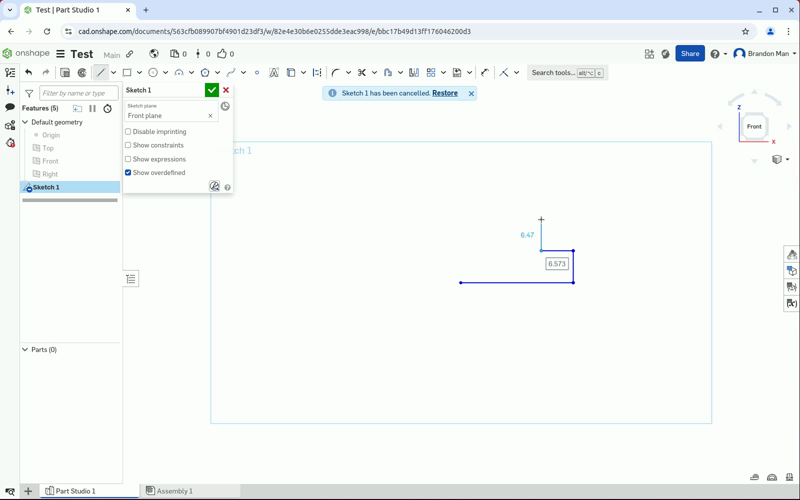
click(541, 219)
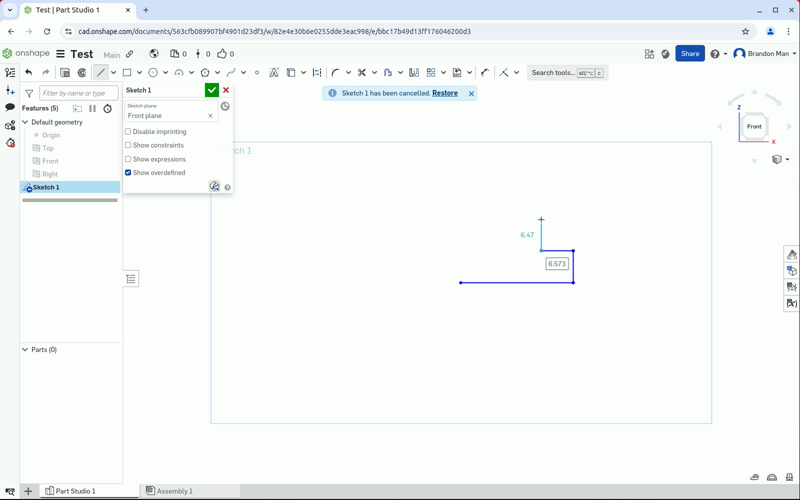
key_up(shift)
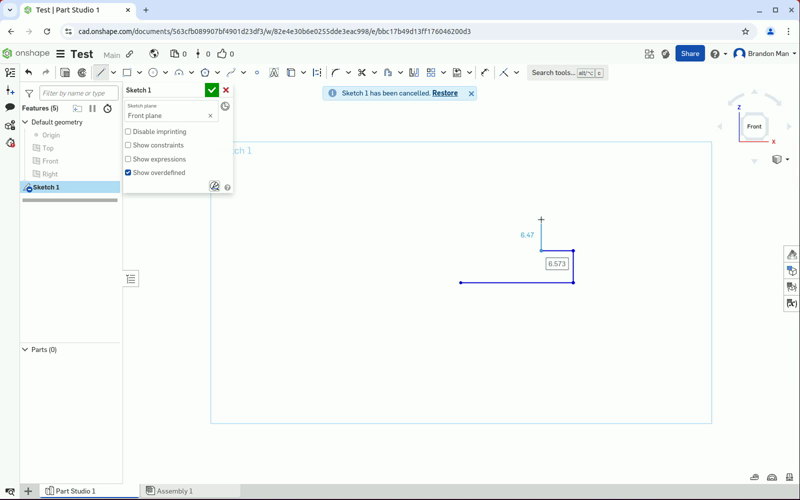
key_down(shift)
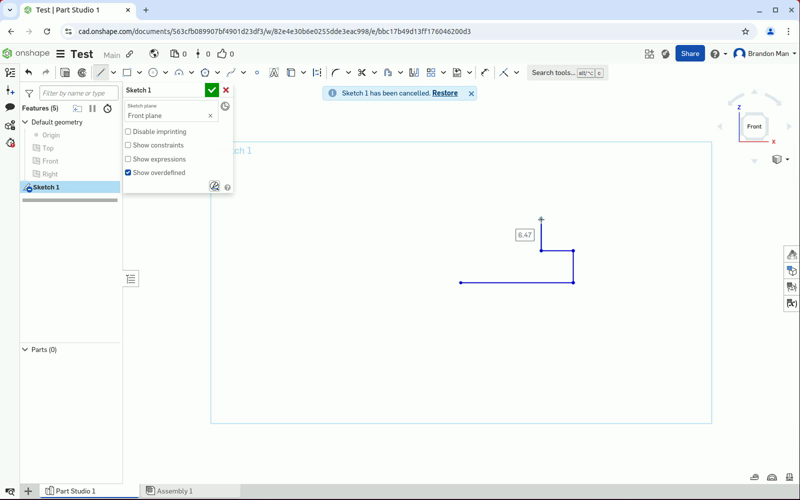
mouse_move(571, 219)
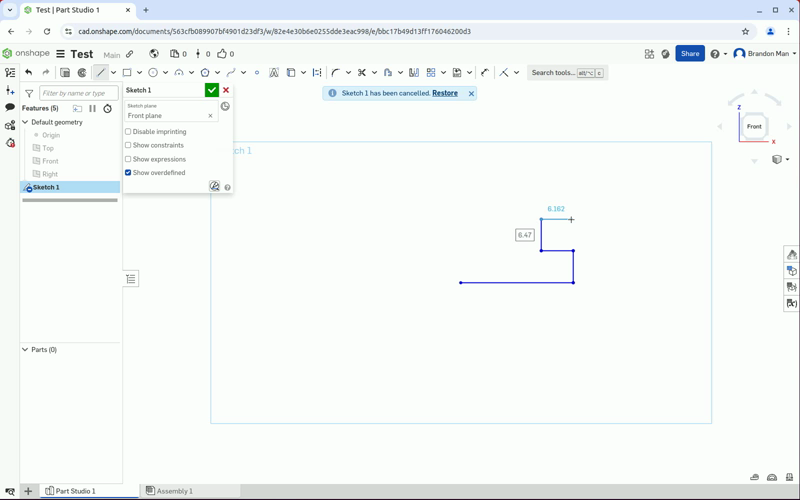
mouse_move(573, 219)
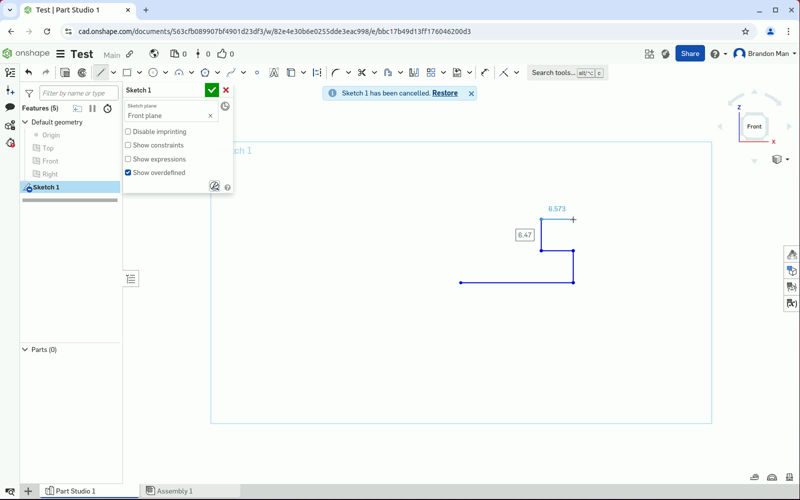
click(573, 219)
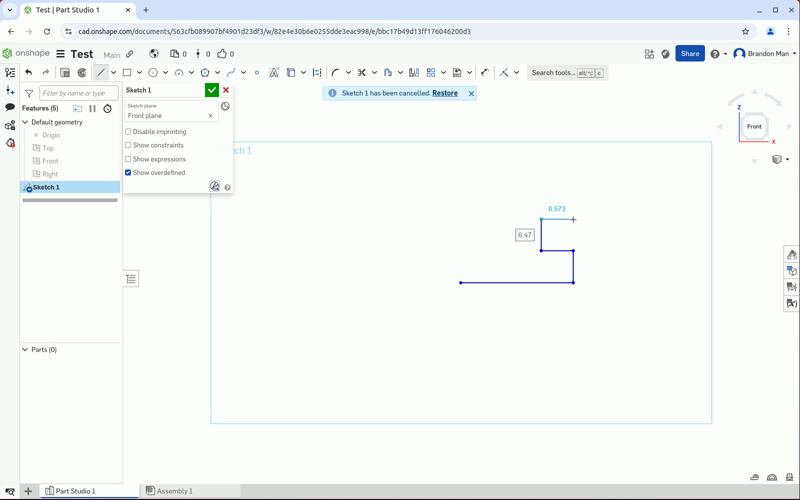
key_up(shift)
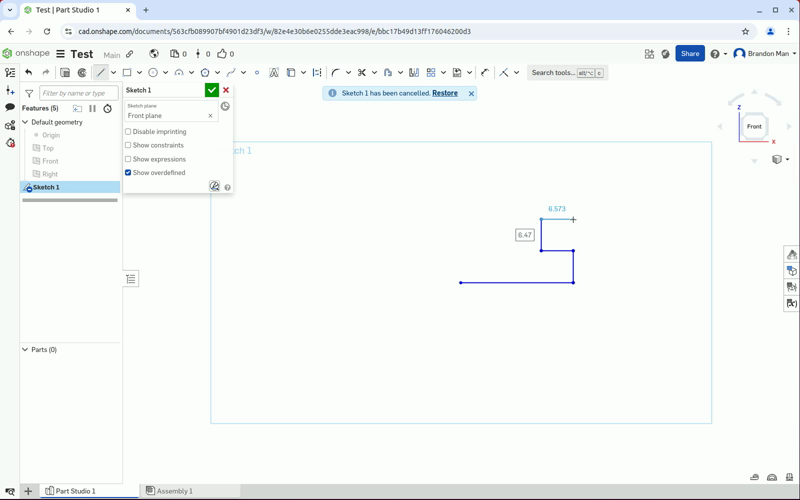
key_down(shift)
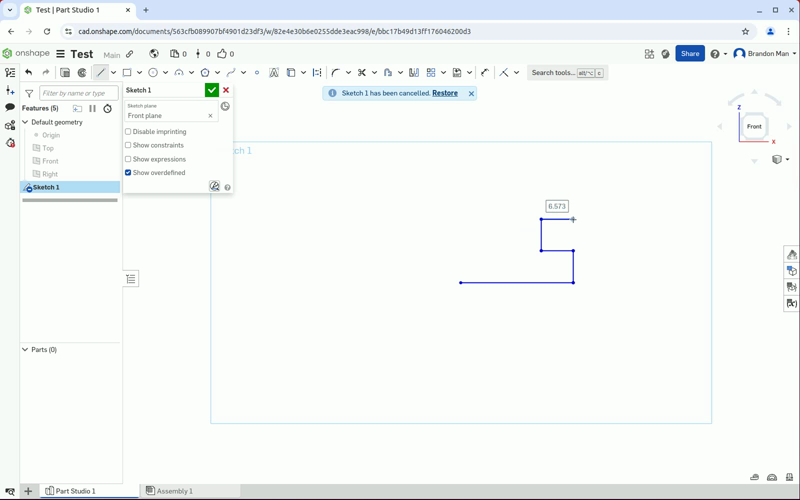
mouse_move(589, 219)
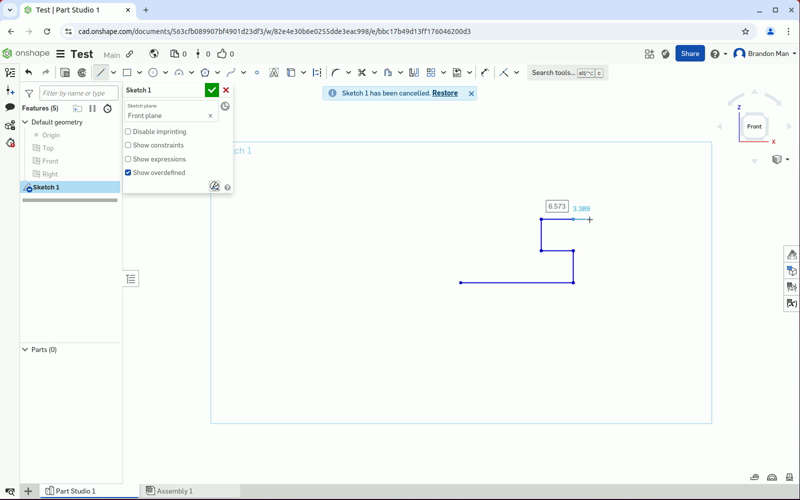
mouse_move(573, 186)
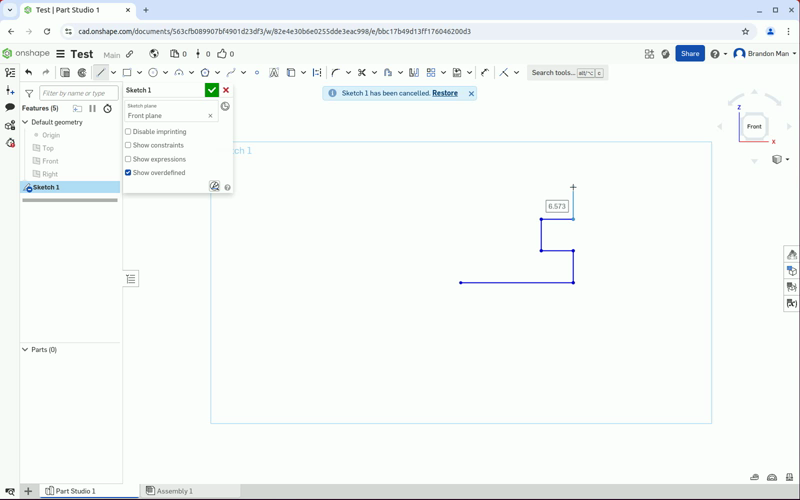
click(573, 186)
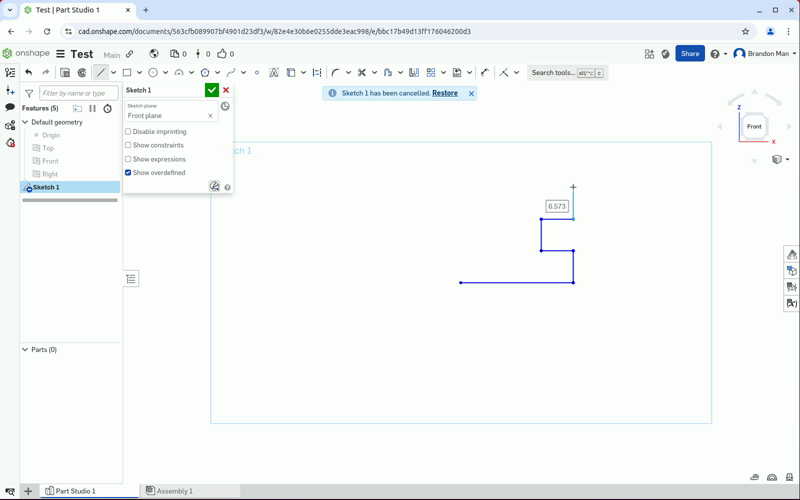
key_up(shift)
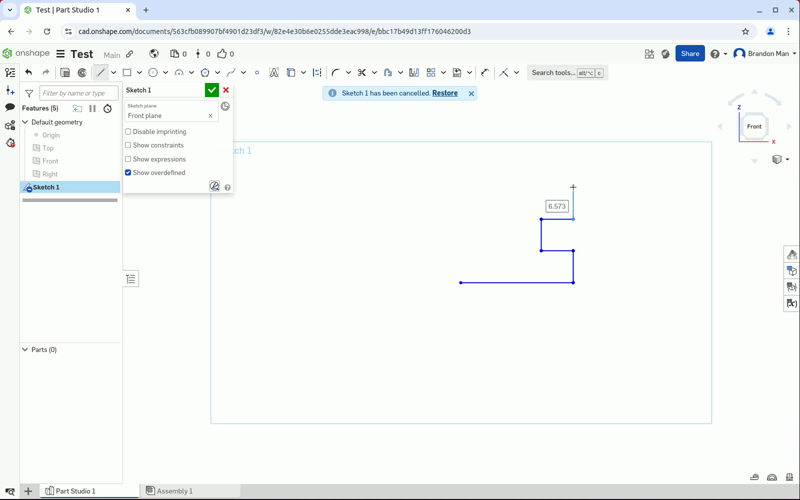
key_down(shift)
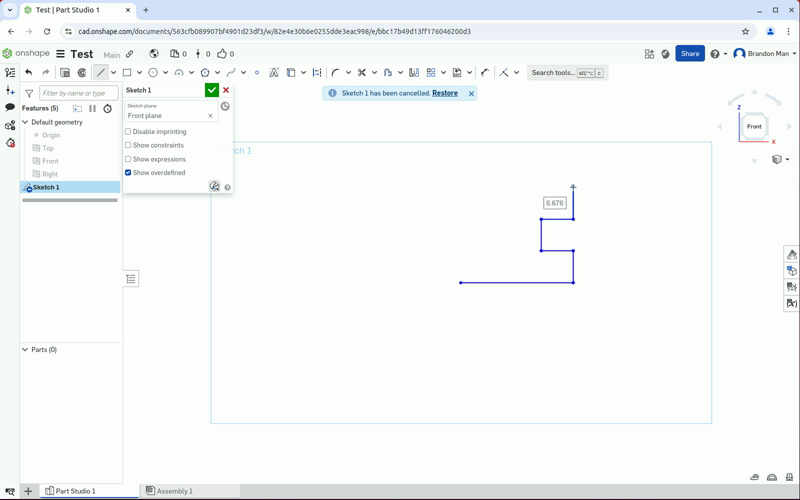
mouse_move(460, 186)
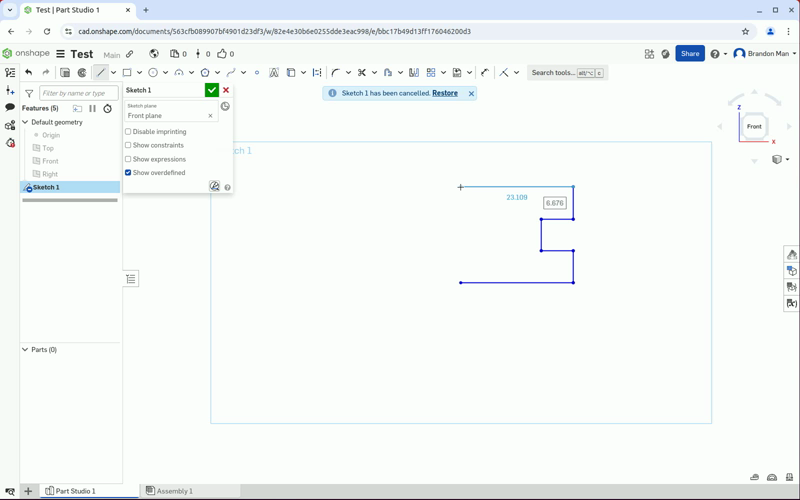
click(460, 186)
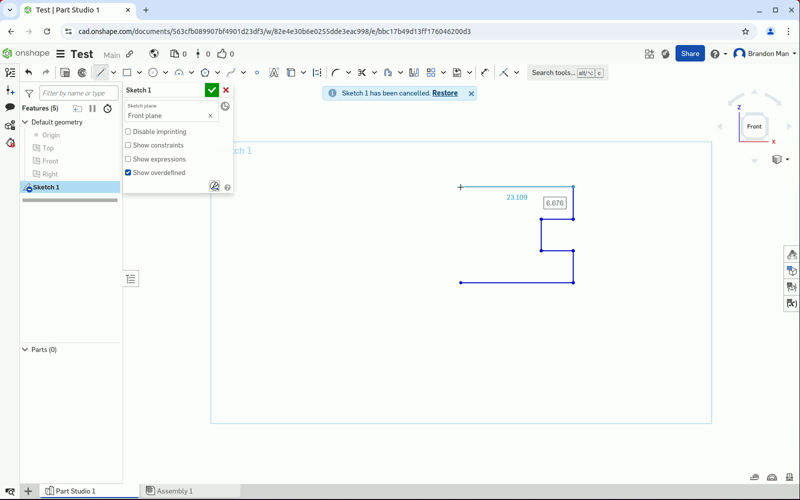
key_up(shift)
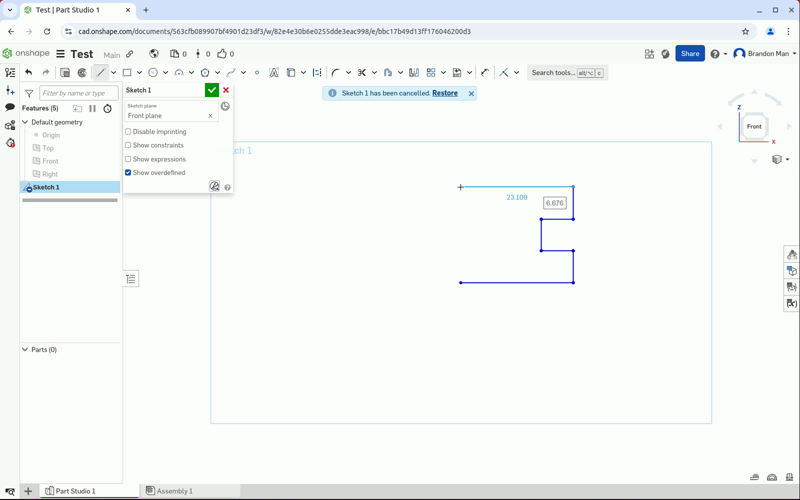
key_down(shift)
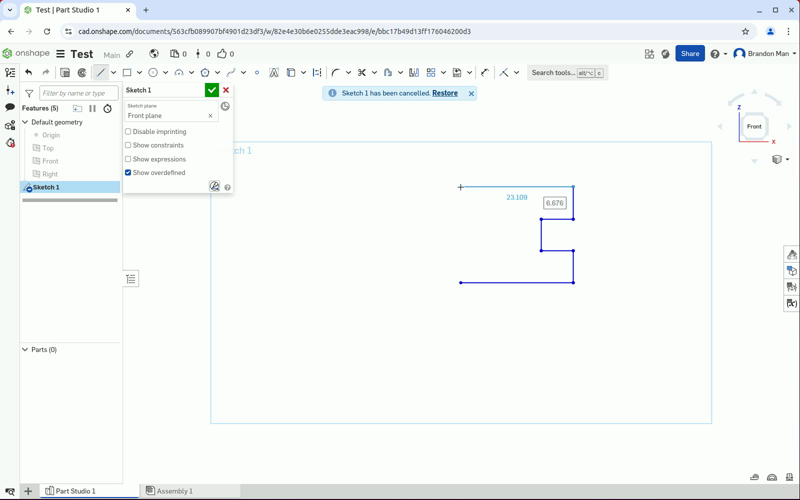
mouse_move(490, 186)
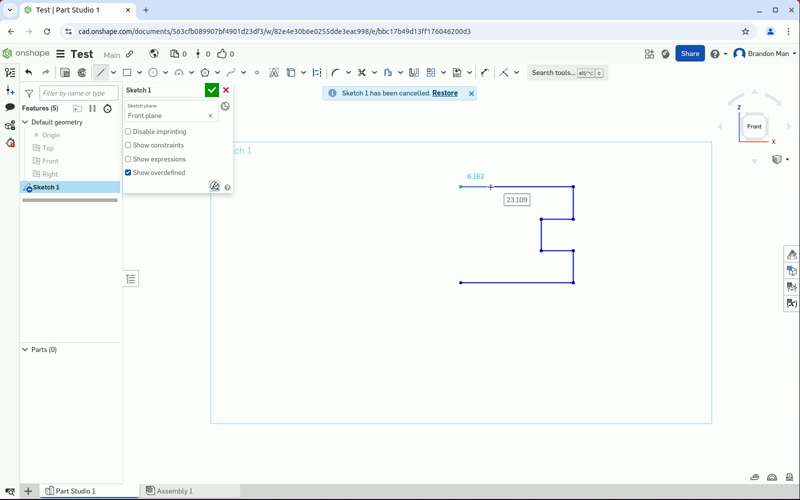
mouse_move(460, 219)
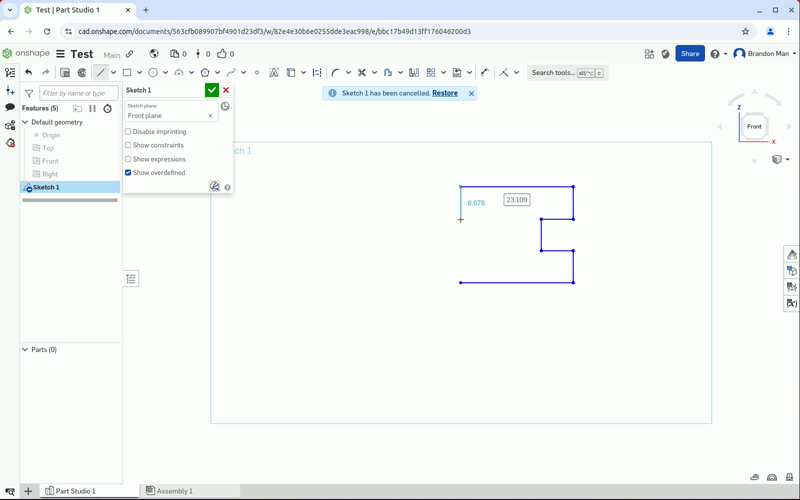
click(460, 219)
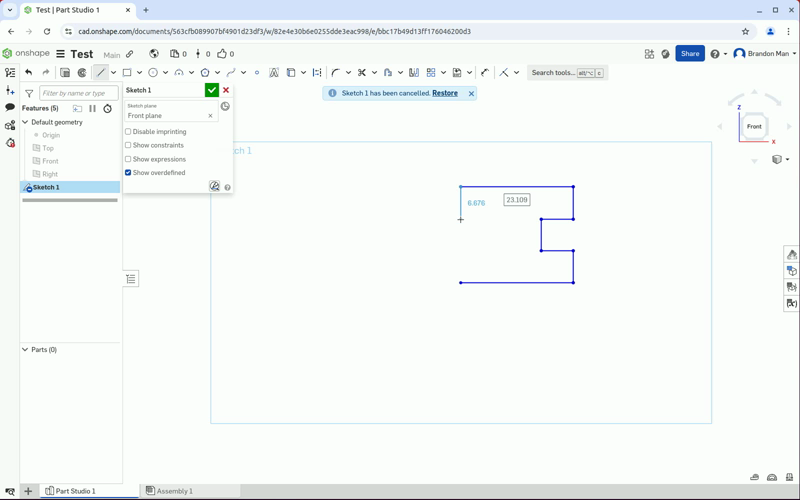
key_up(shift)
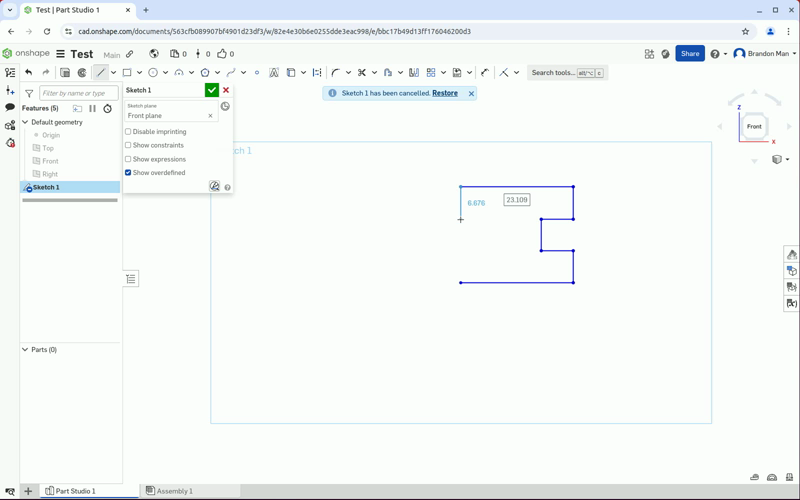
key_down(shift)
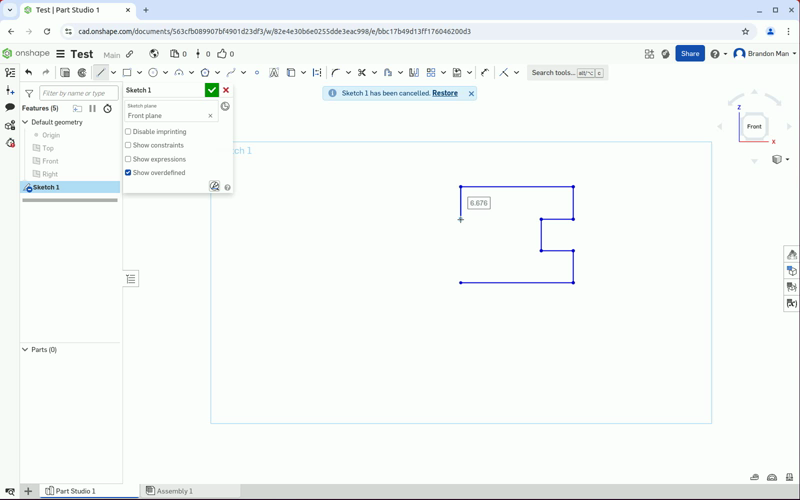
mouse_move(490, 219)
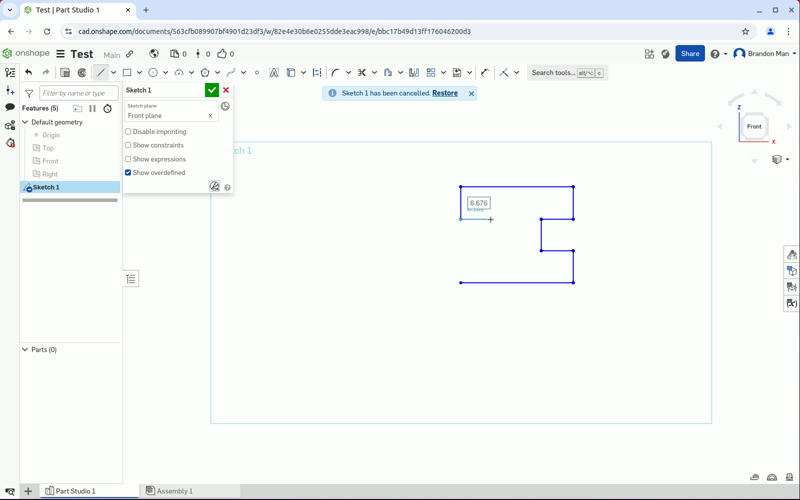
mouse_move(492, 219)
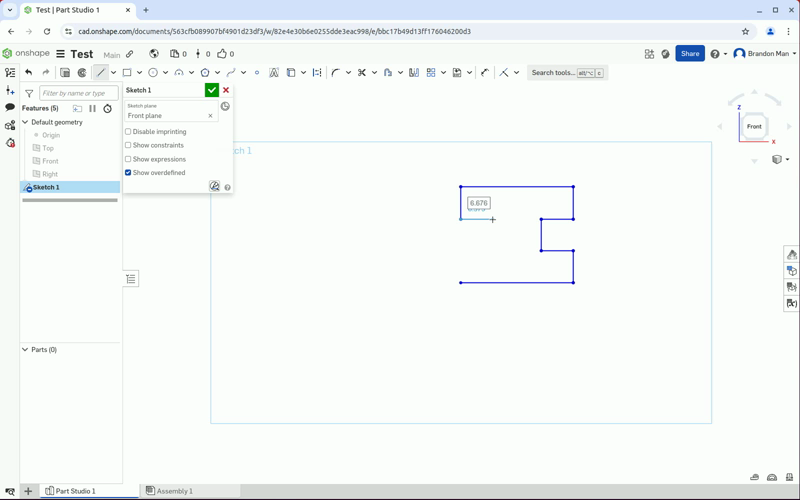
click(492, 219)
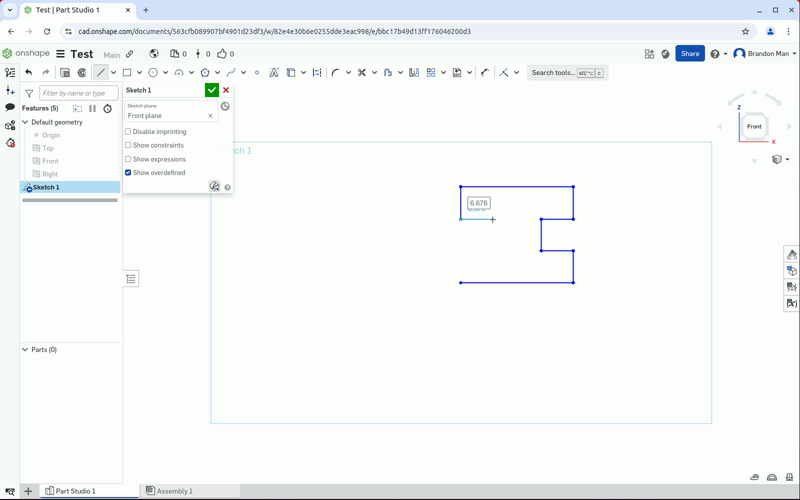
key_up(shift)
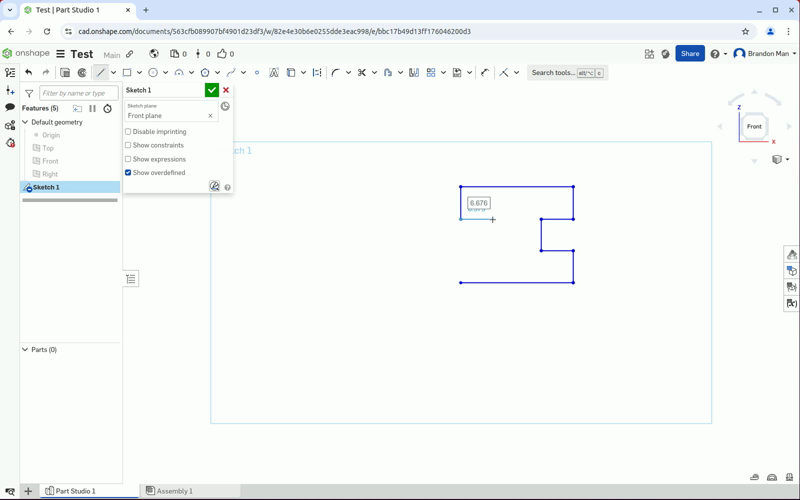
key_down(shift)
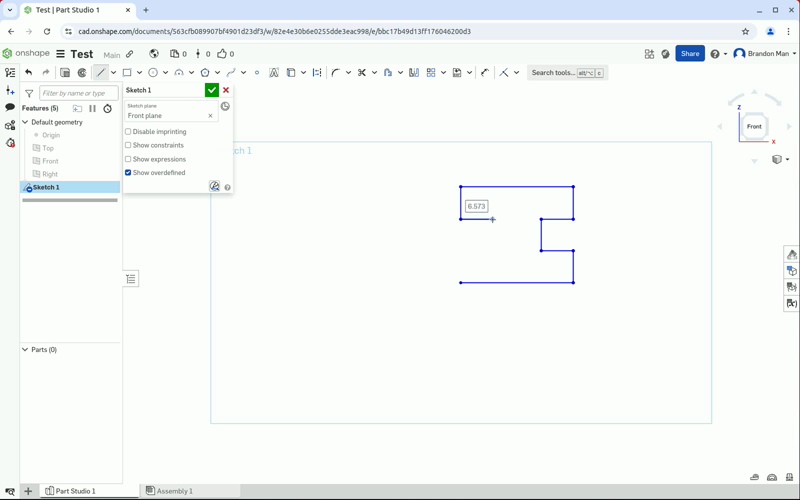
mouse_move(522, 219)
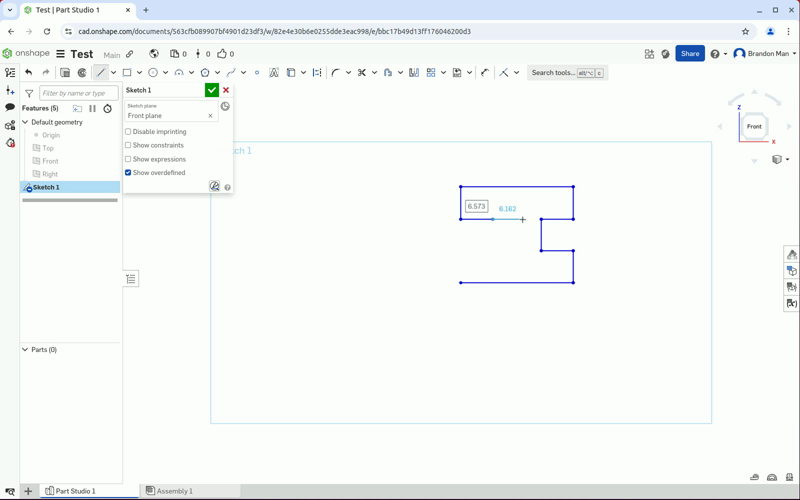
mouse_move(492, 250)
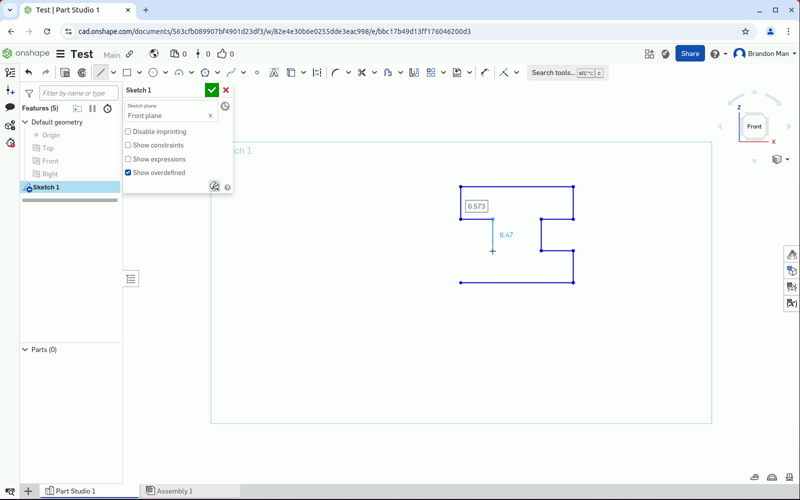
click(492, 250)
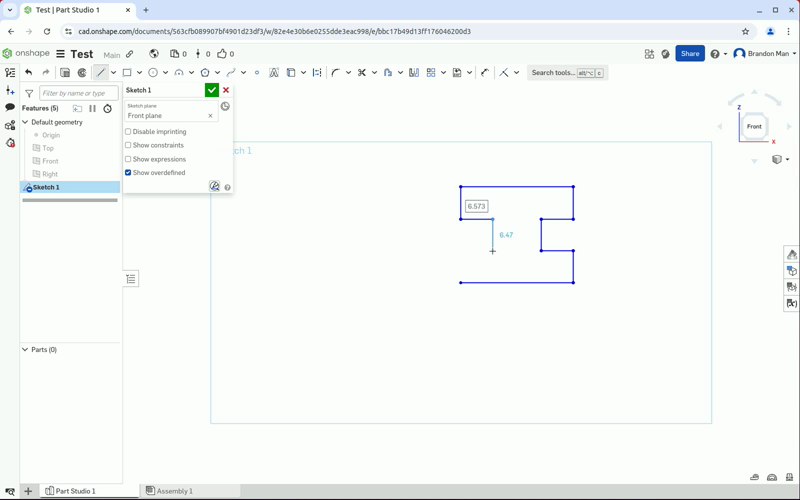
key_up(shift)
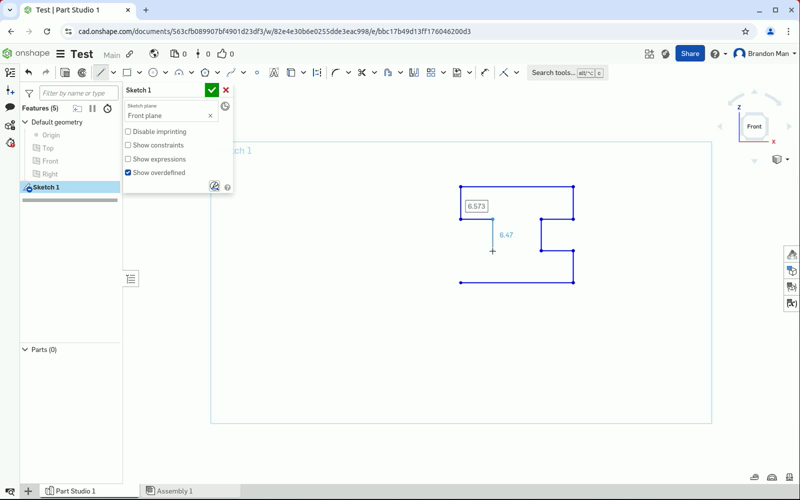
key_down(shift)
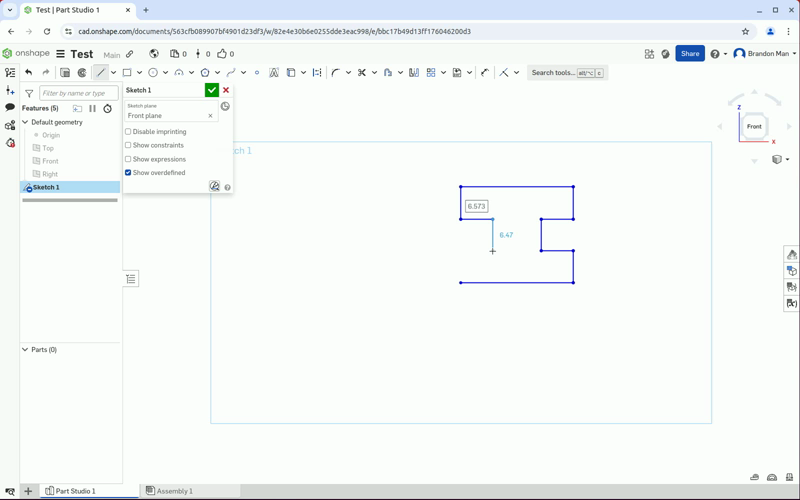
mouse_move(522, 250)
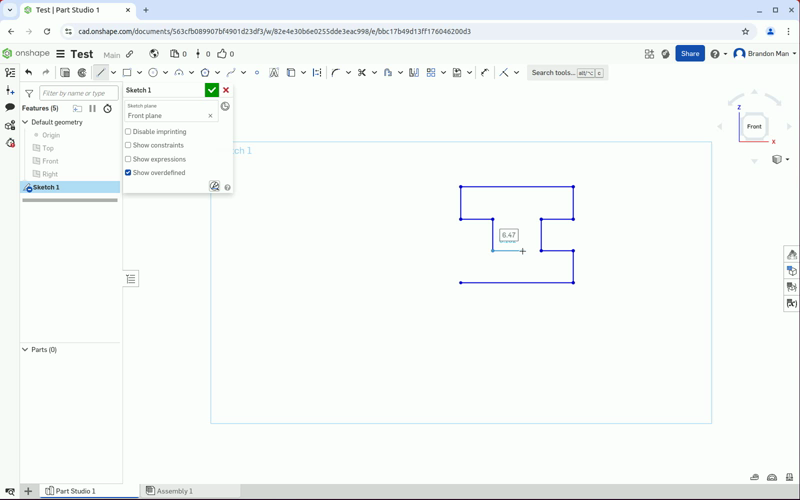
mouse_move(460, 250)
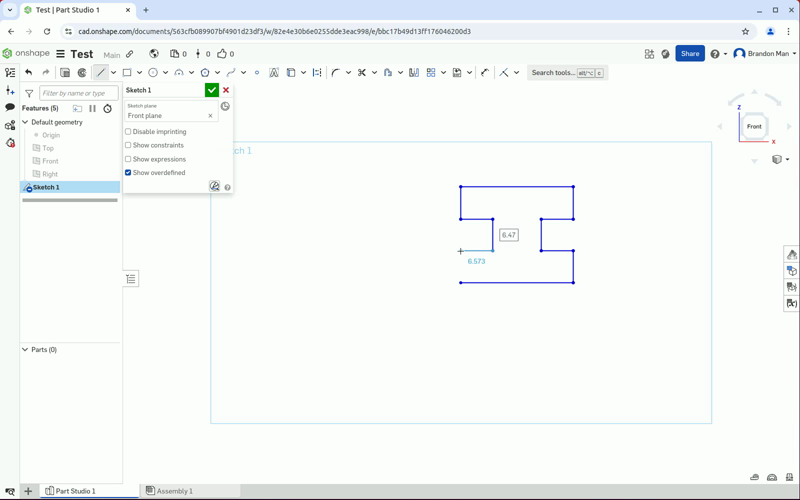
click(460, 250)
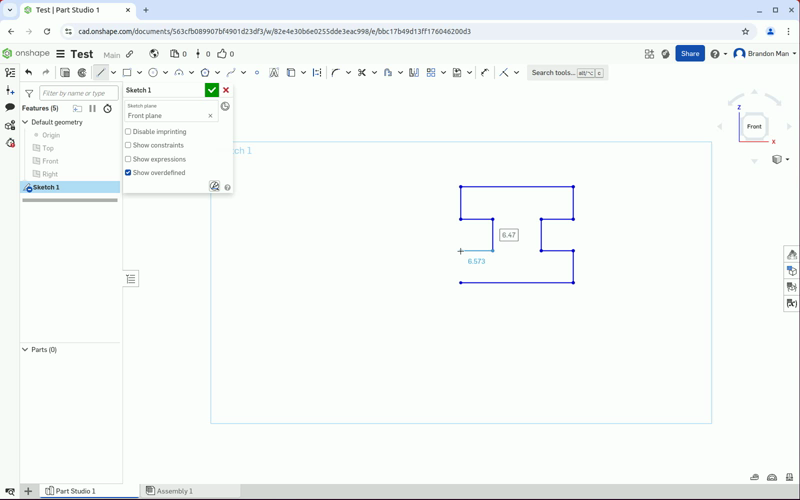
key_up(shift)
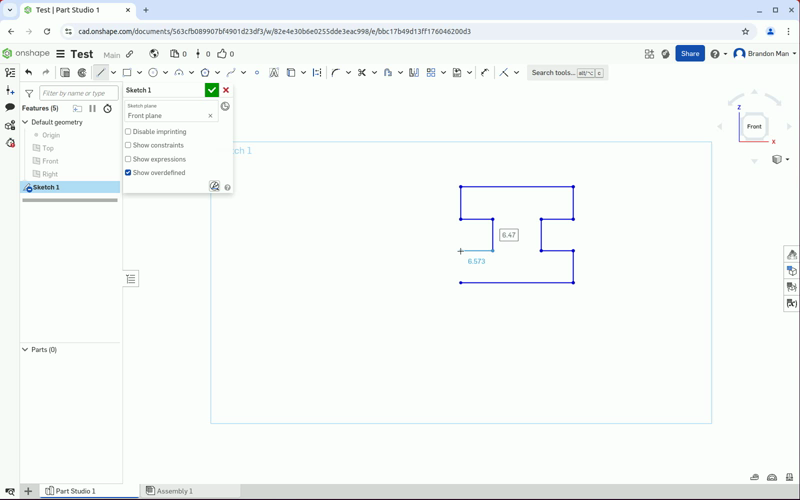
mouse_move(490, 250)
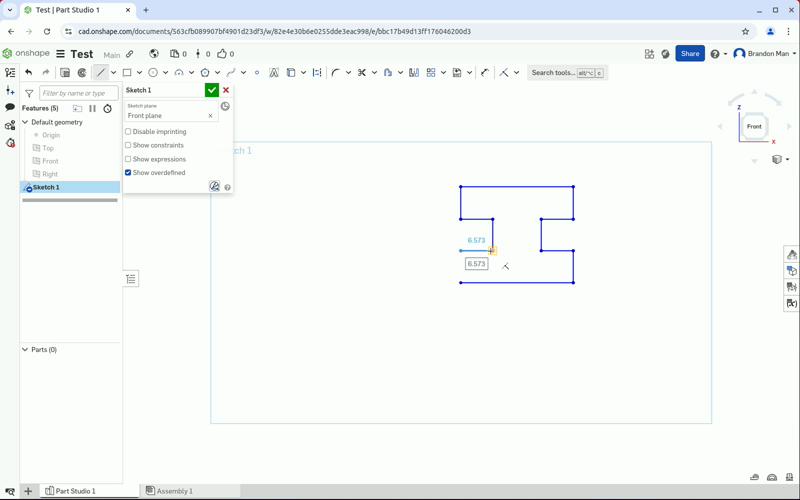
key_down(shift)
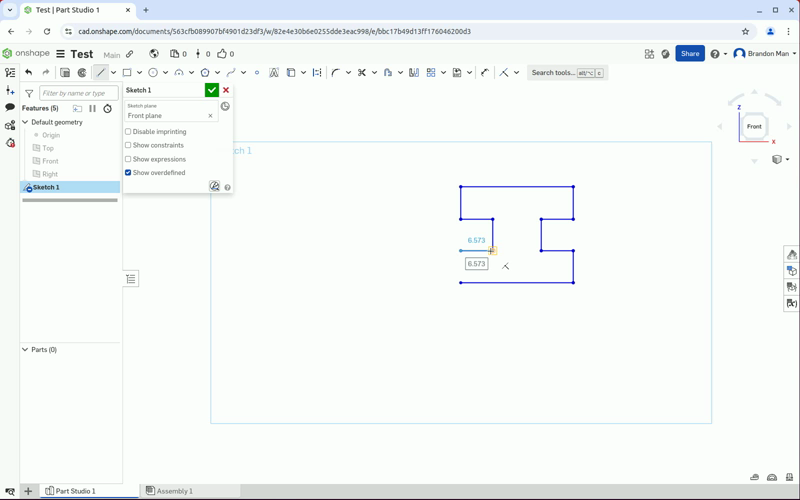
mouse_move(460, 282)
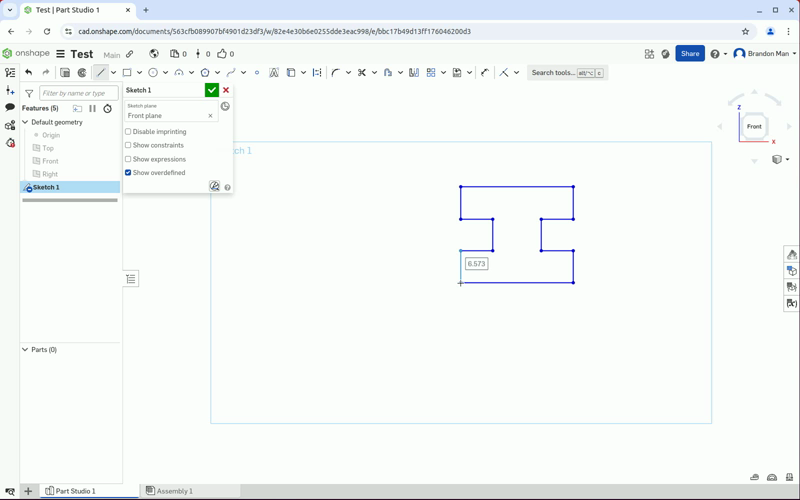
key_up(shift)
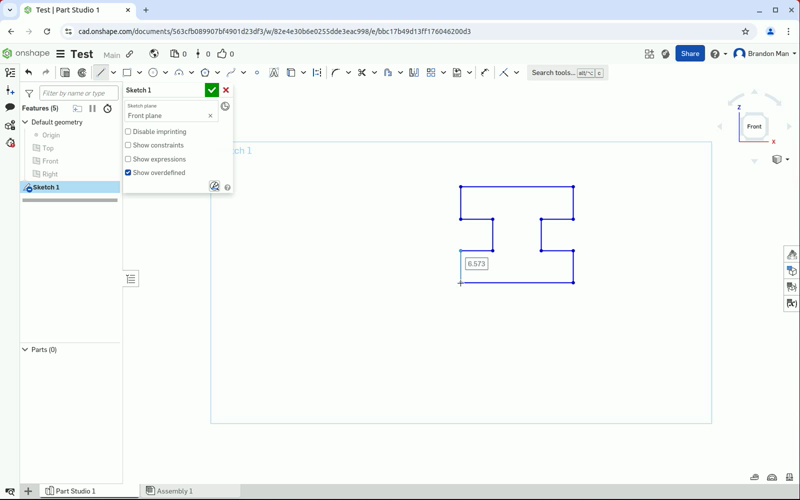
click(460, 282)
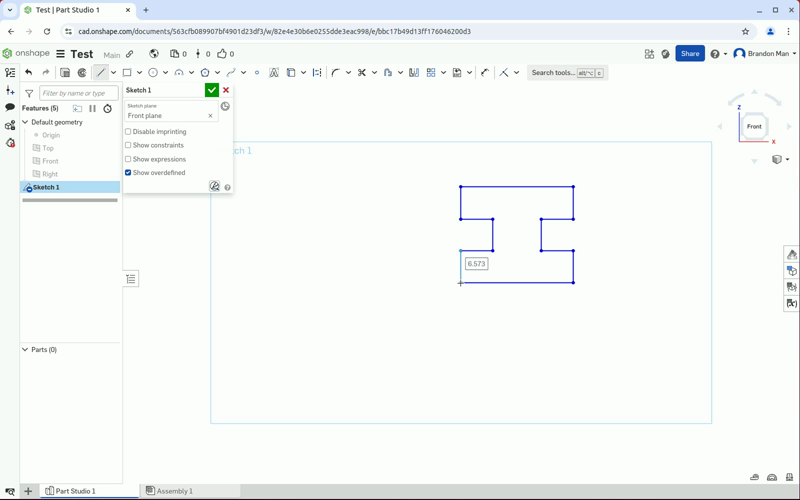
key(esc)
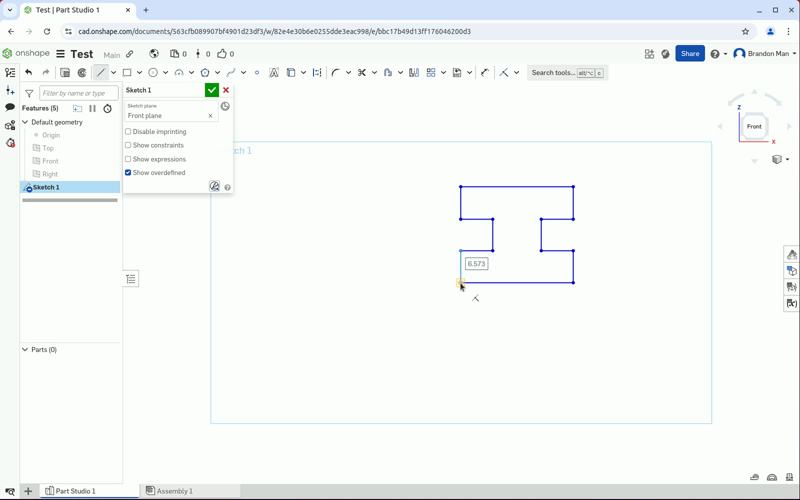
mouse_move(487, 205)
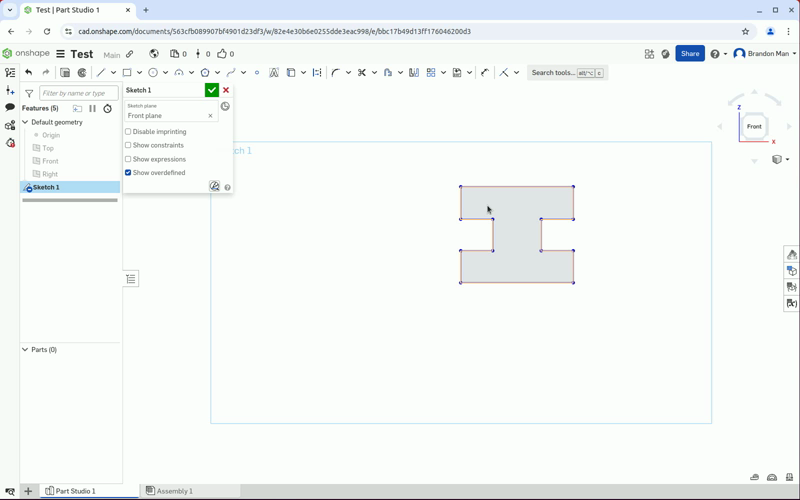
click(487, 205)
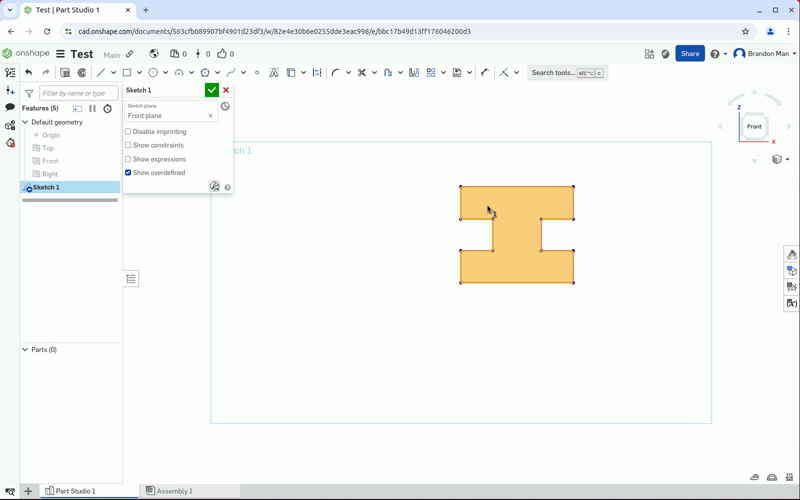
mouse_move(73, 352)
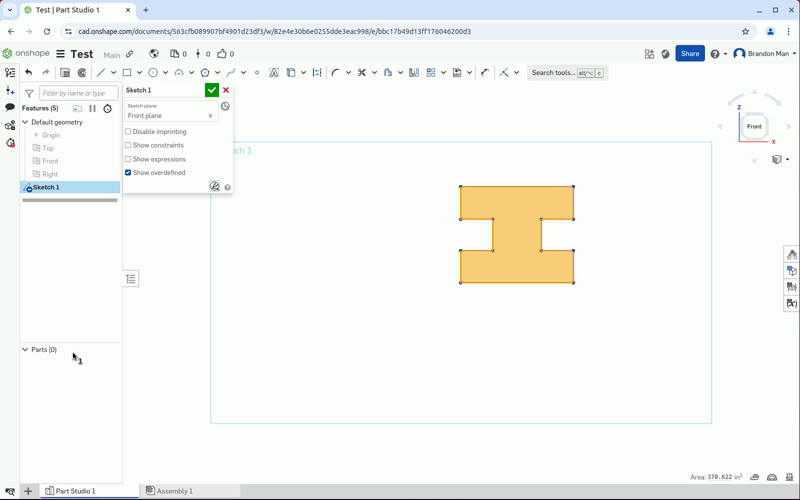
key(shift+y)
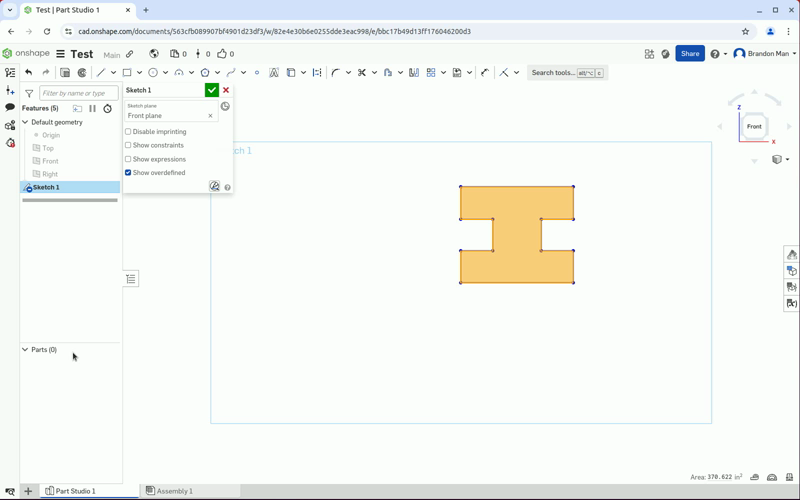
key(shift+e)
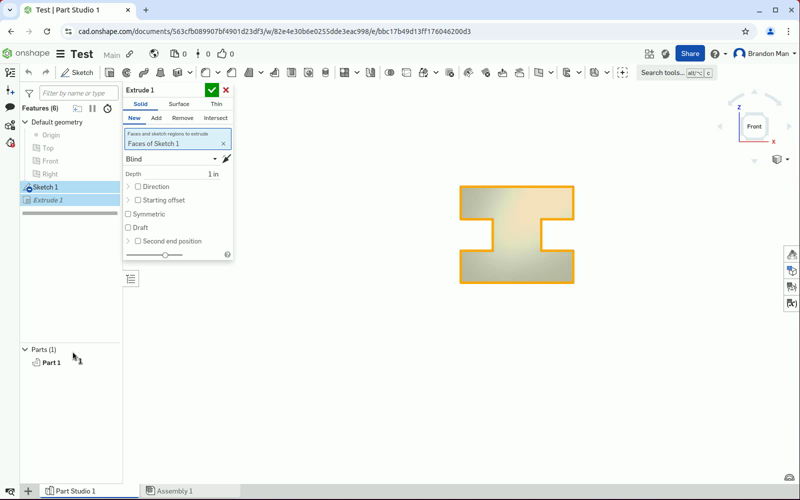
mouse_move(143, 106)
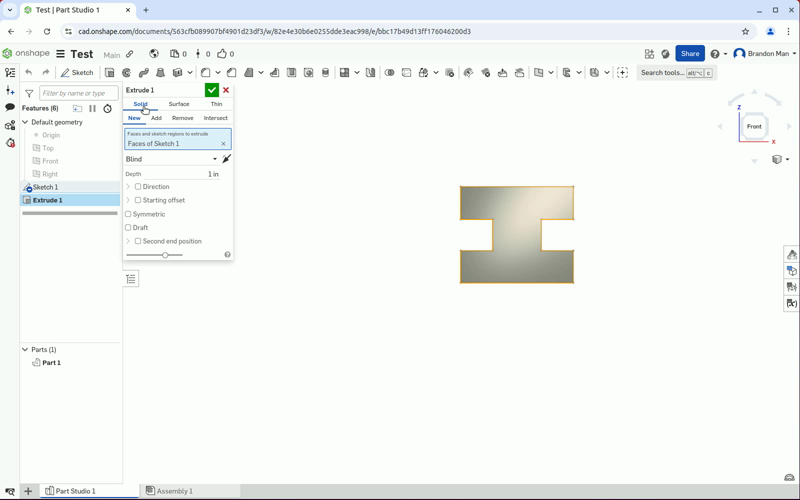
click(143, 106)
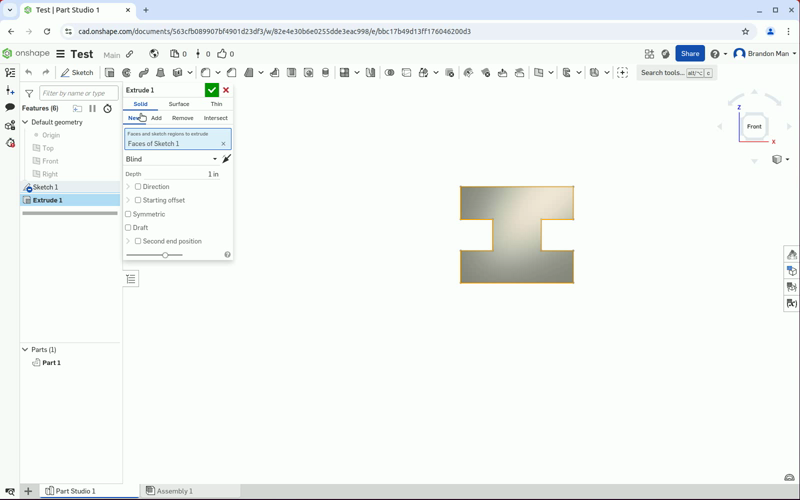
mouse_move(137, 120)
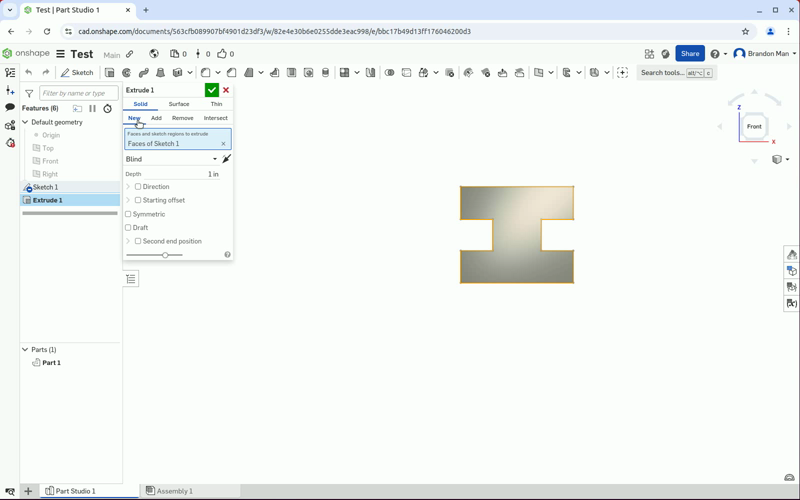
click(137, 120)
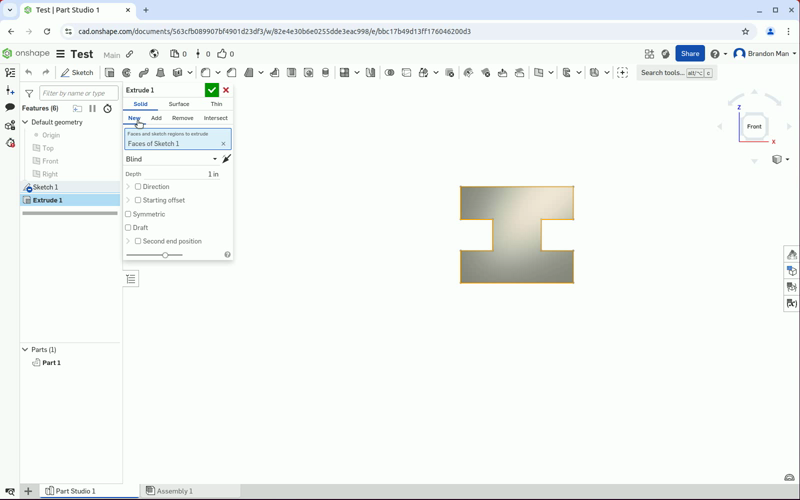
key(tab, 4)
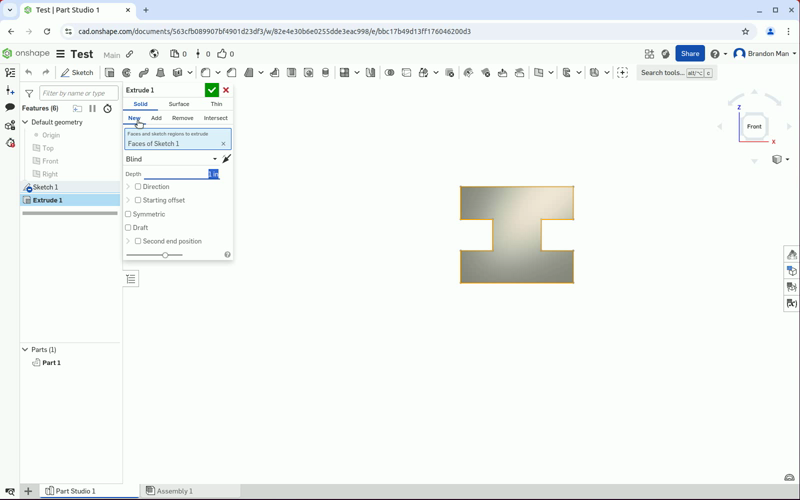
text(6.499)
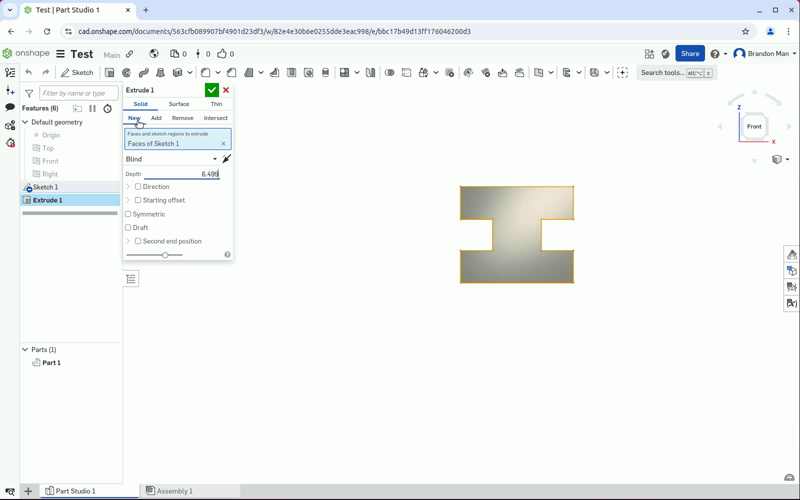
key(enter)
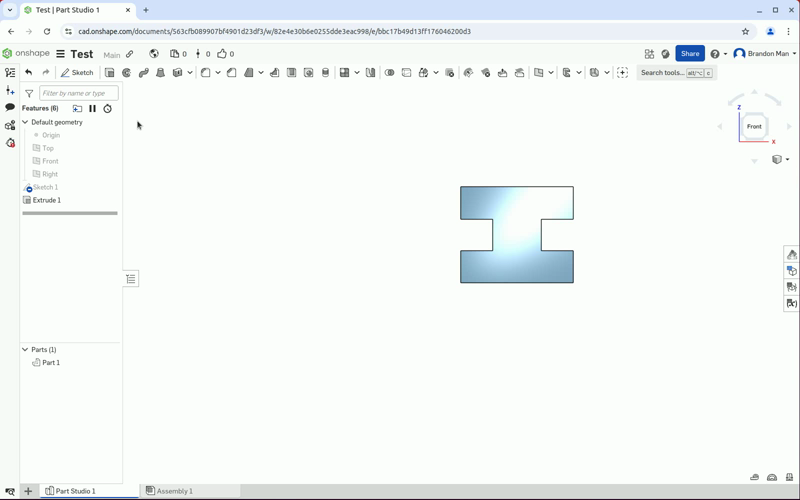
key(shift+h)
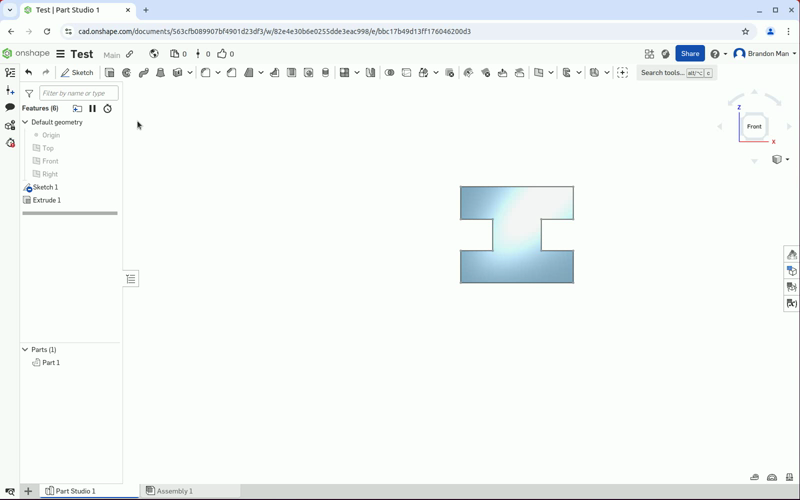
key(shift+h)
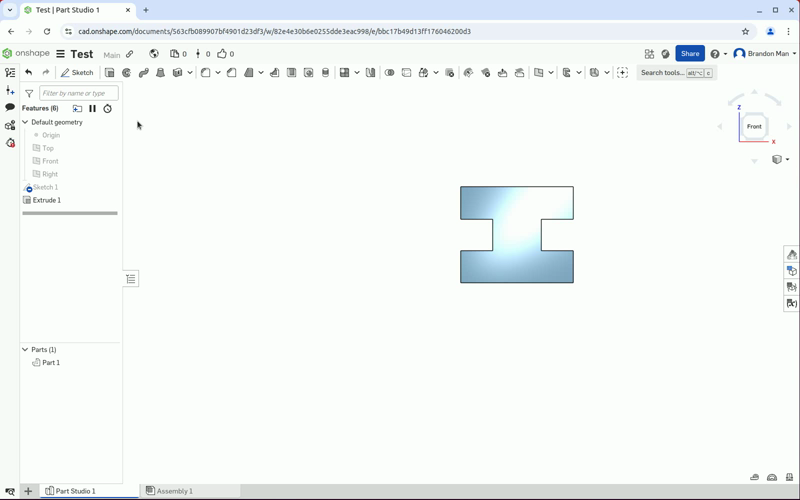
mouse_move(73, 189)
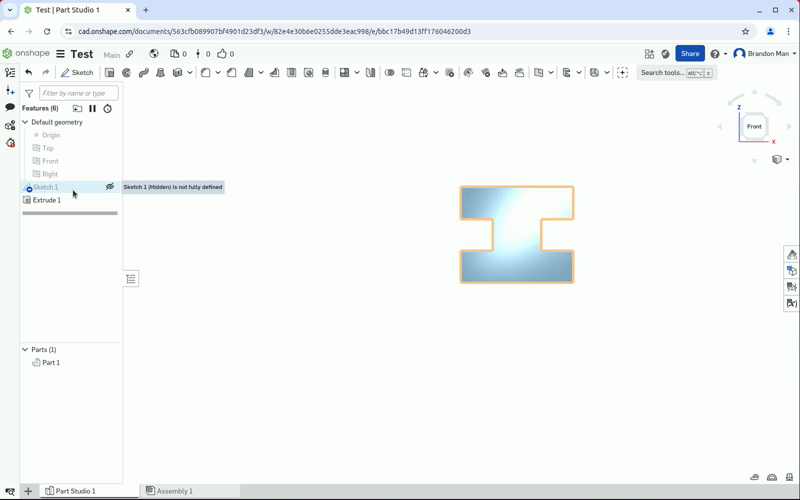
click(73, 189)
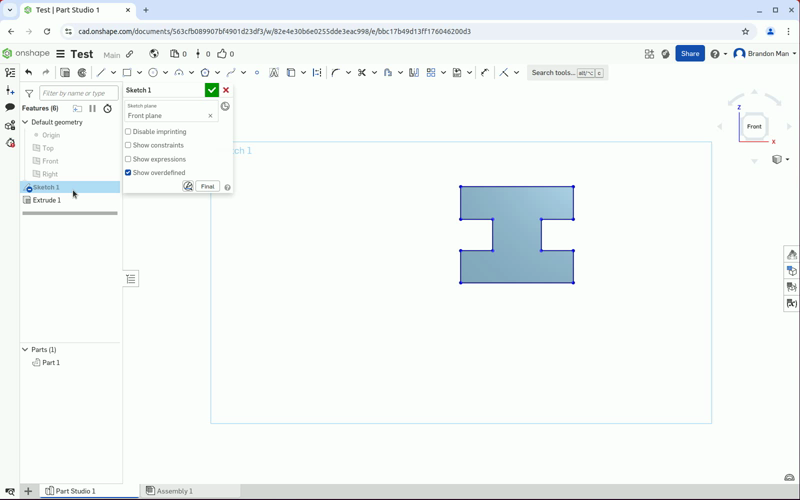
mouse_move(229, 92)
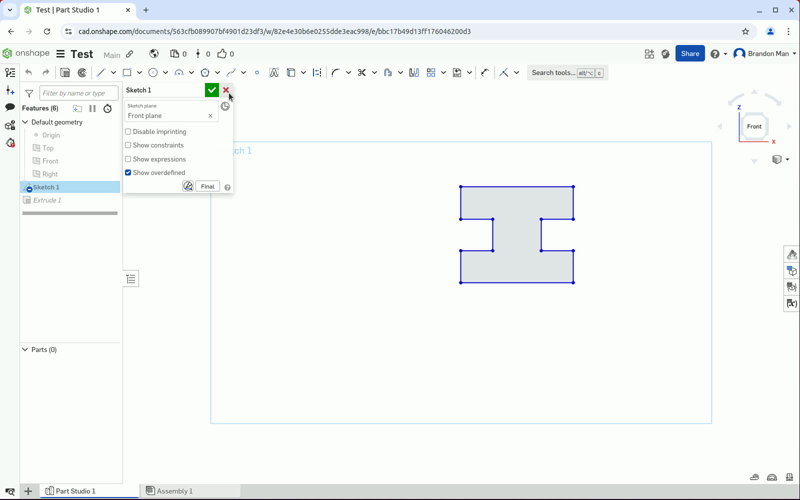
click(229, 92)
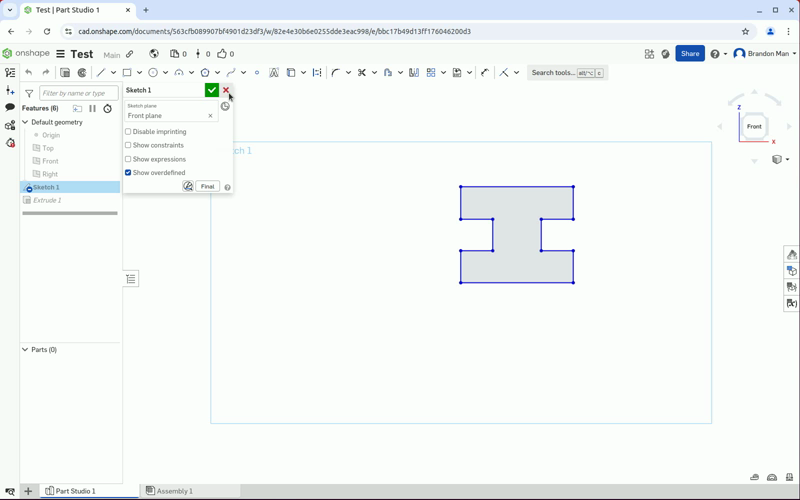
key(shift+s)
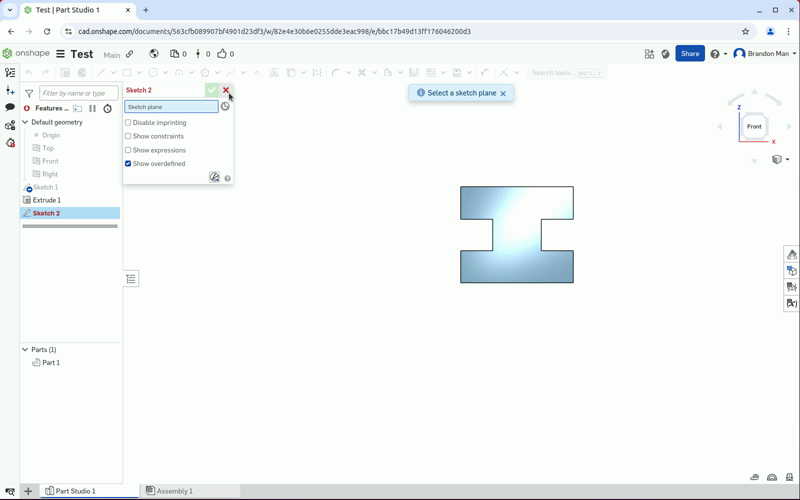
mouse_move(73, 163)
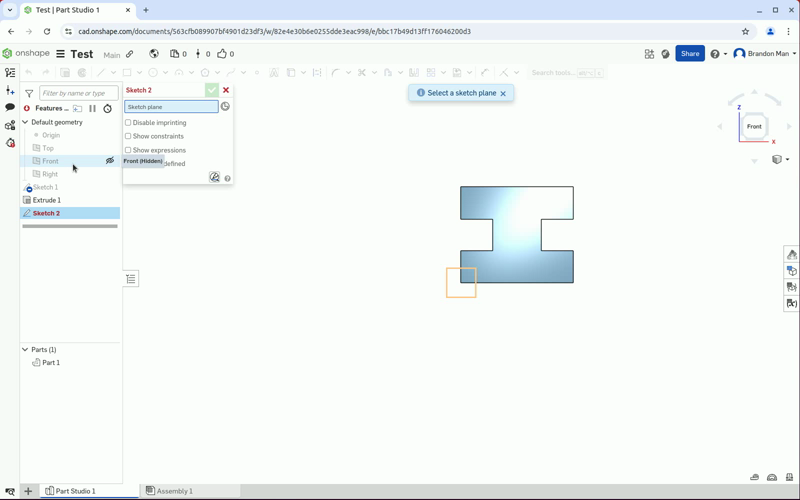
click(73, 163)
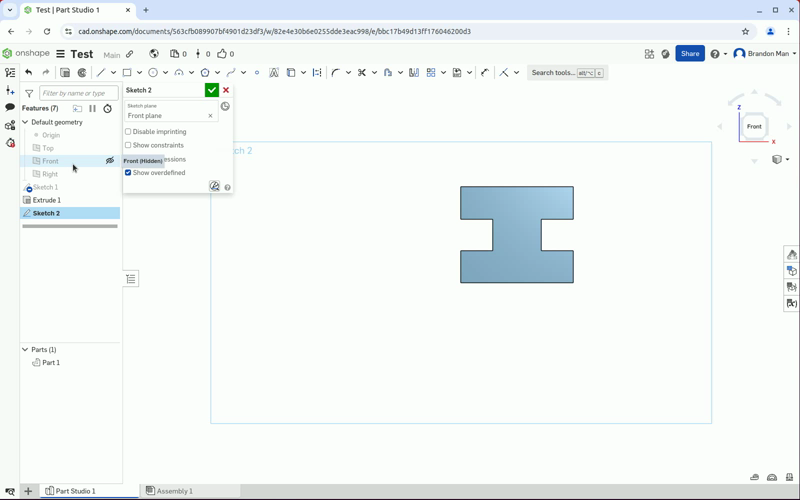
mouse_move(73, 352)
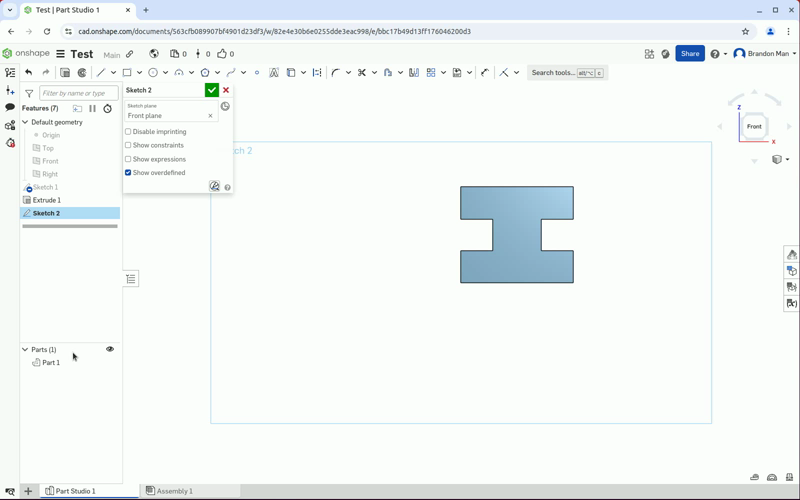
key(y)
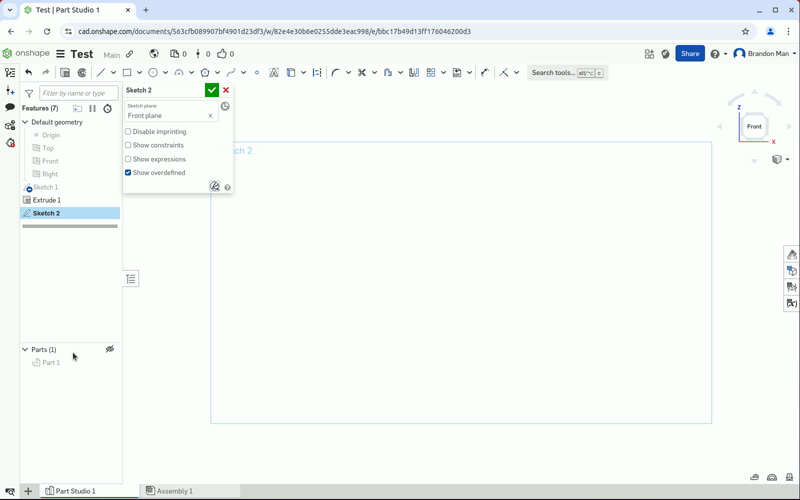
key(l)
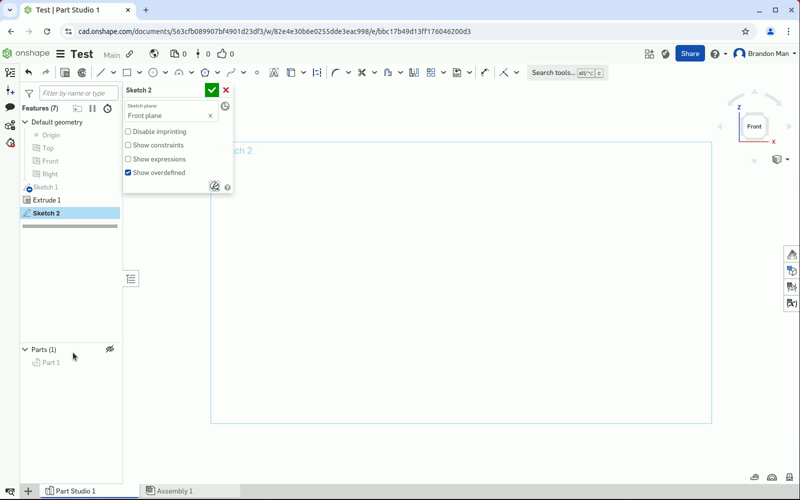
key_down(shift)
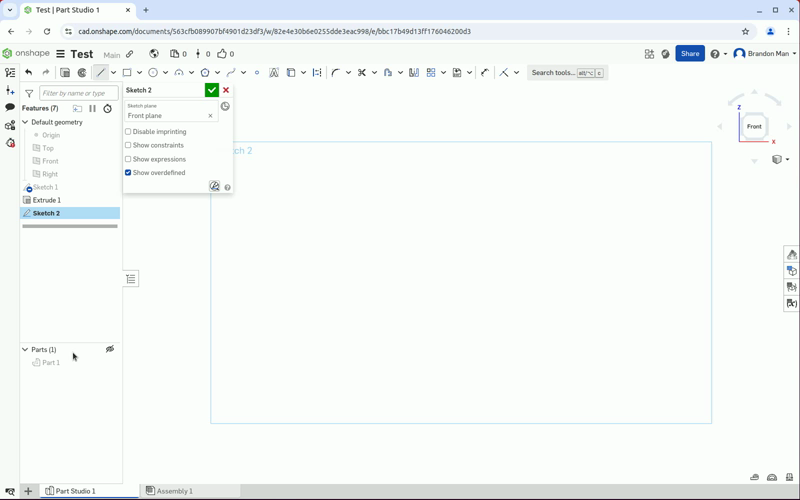
mouse_move(460, 282)
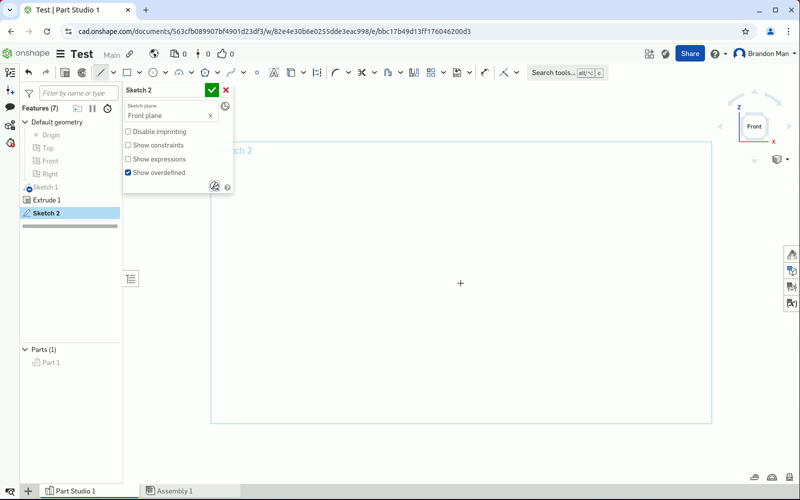
click(460, 282)
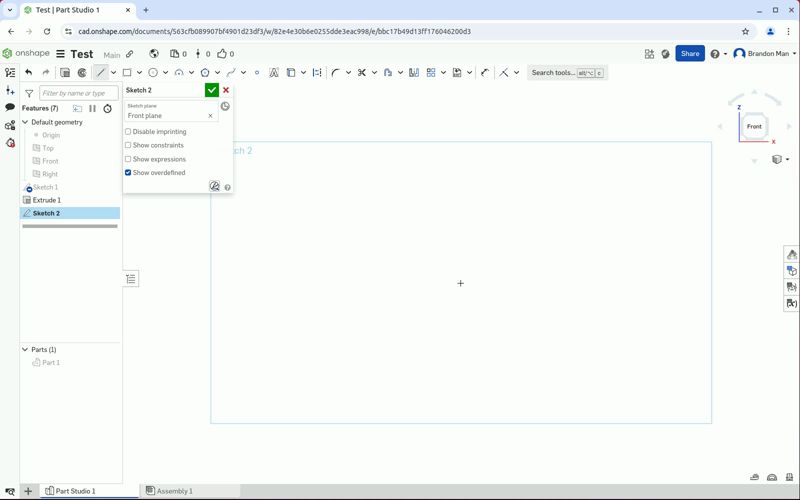
key_up(shift)
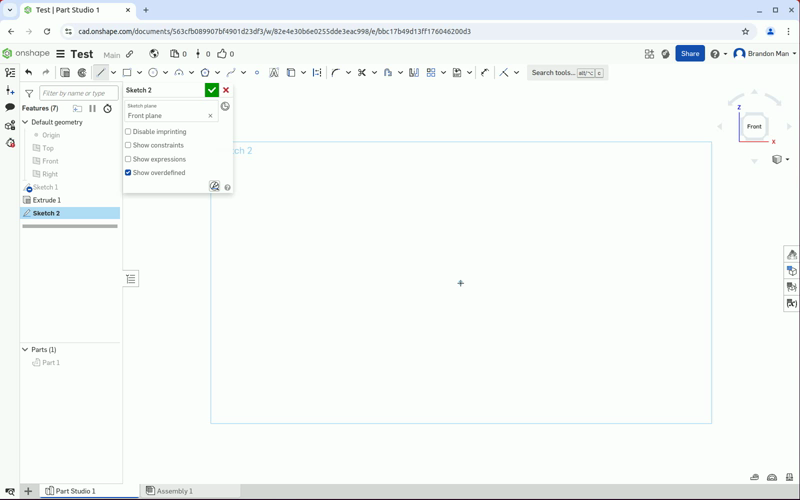
key_down(shift)
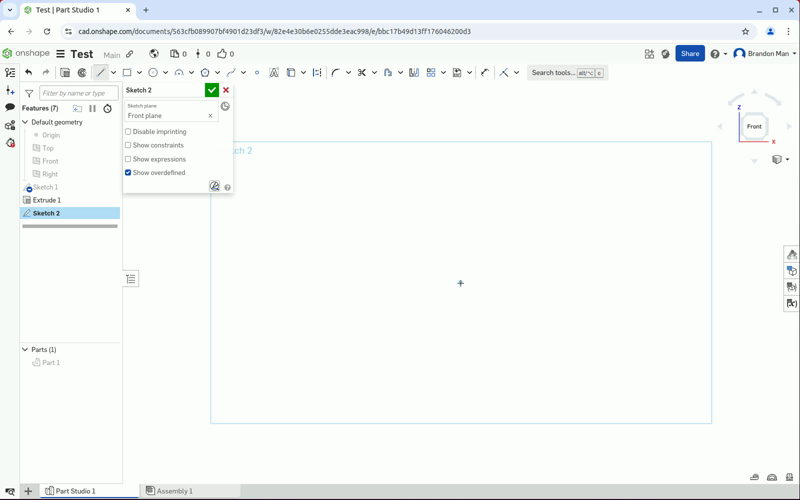
mouse_move(573, 282)
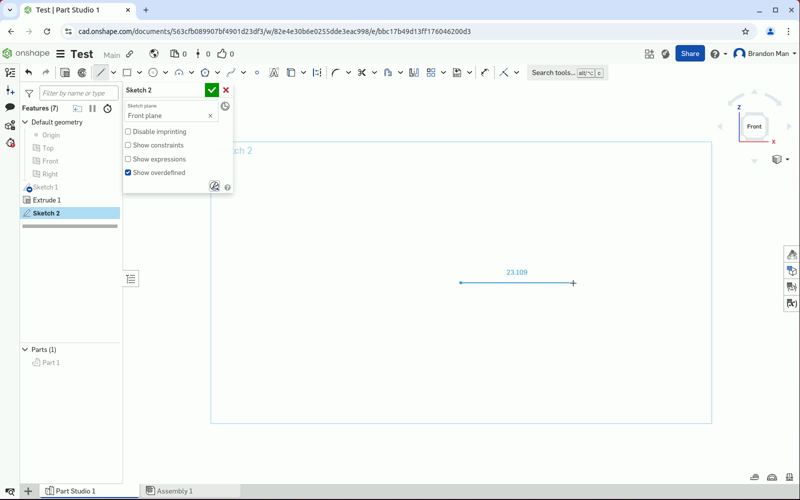
click(573, 282)
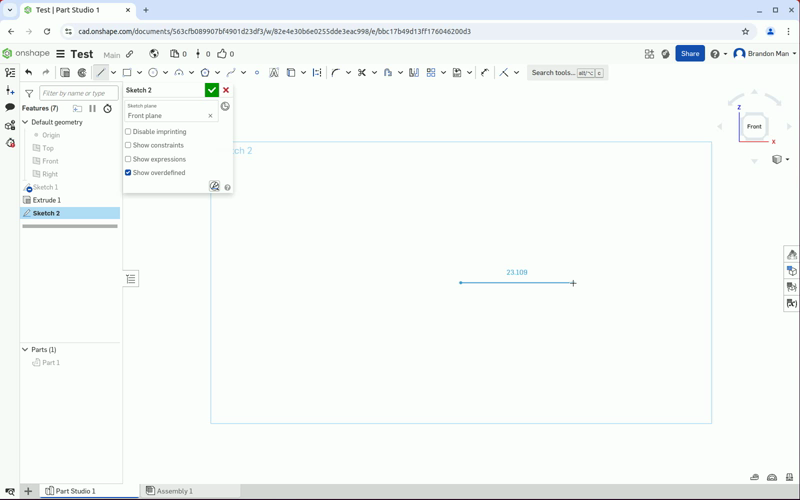
key_up(shift)
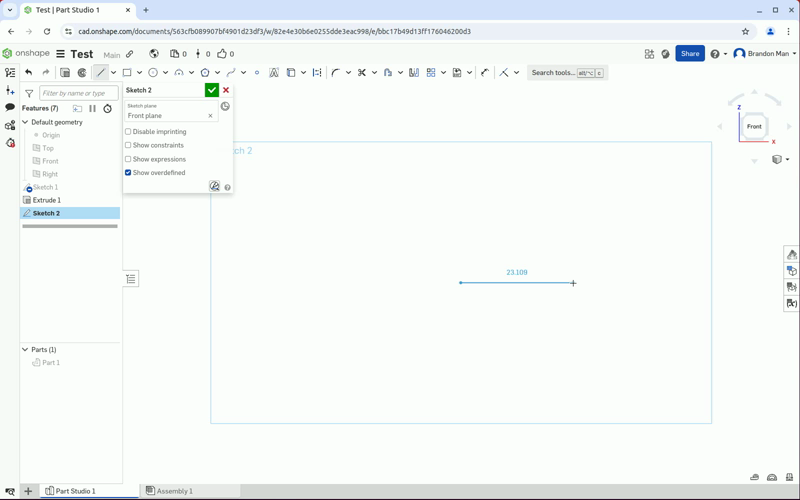
key_down(shift)
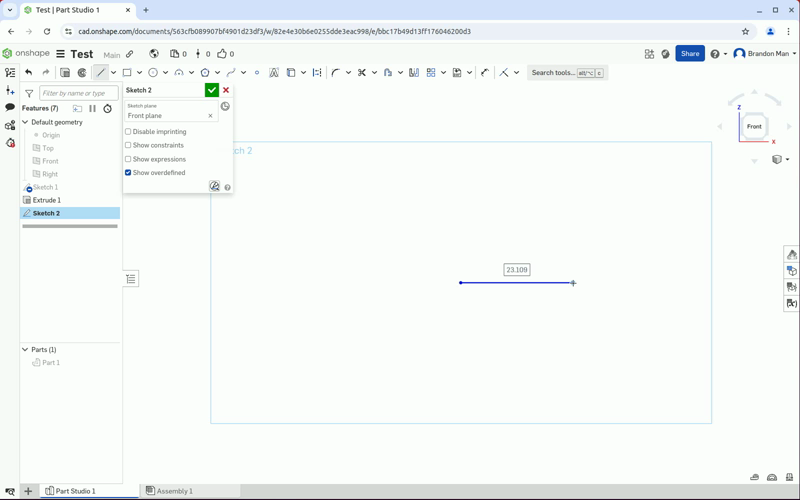
mouse_move(589, 282)
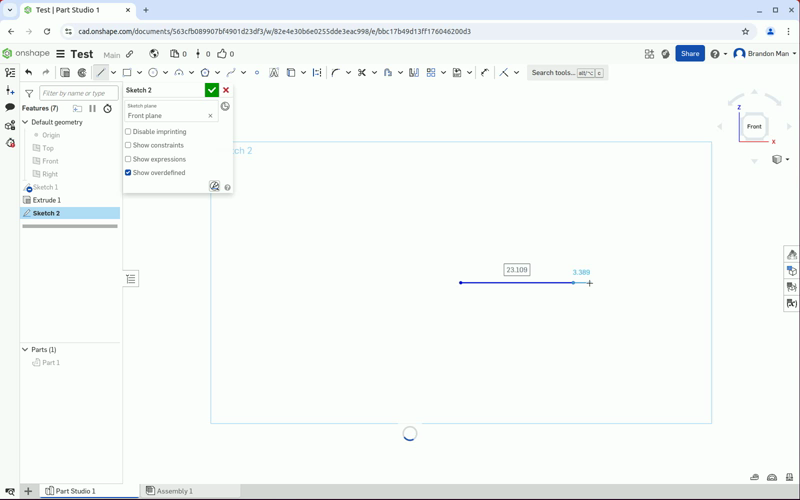
mouse_move(573, 250)
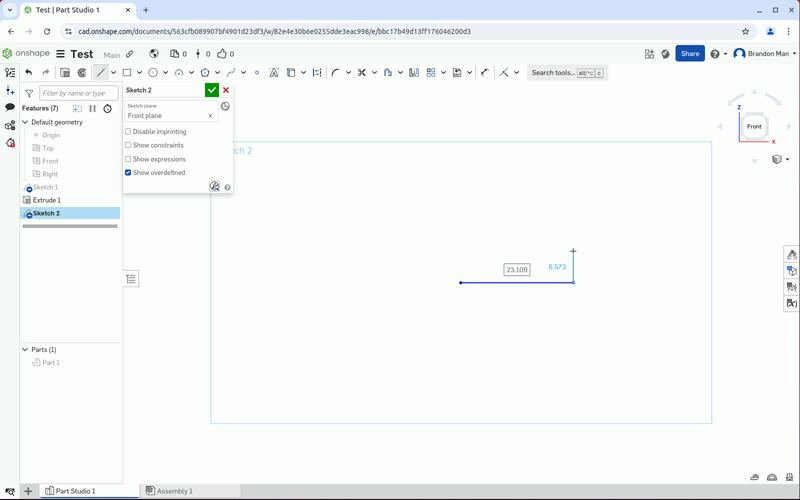
click(573, 250)
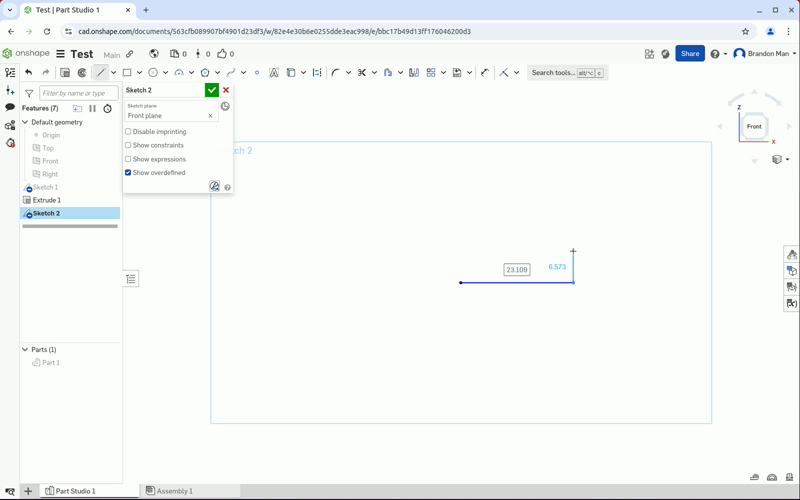
key_up(shift)
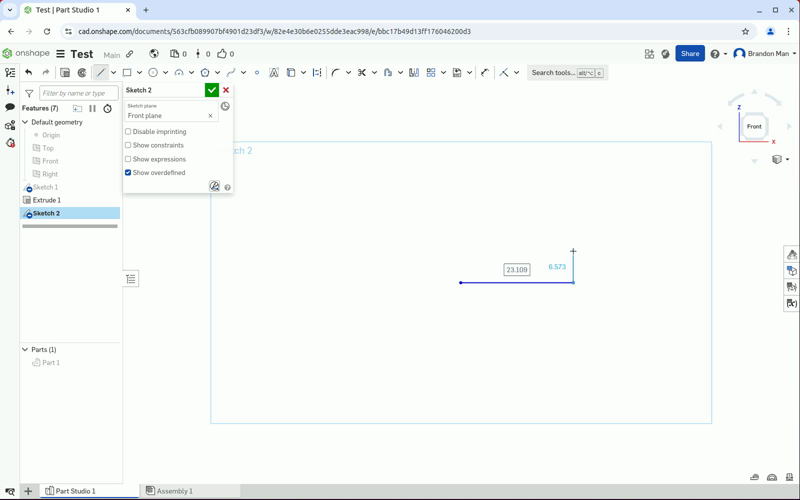
key_down(shift)
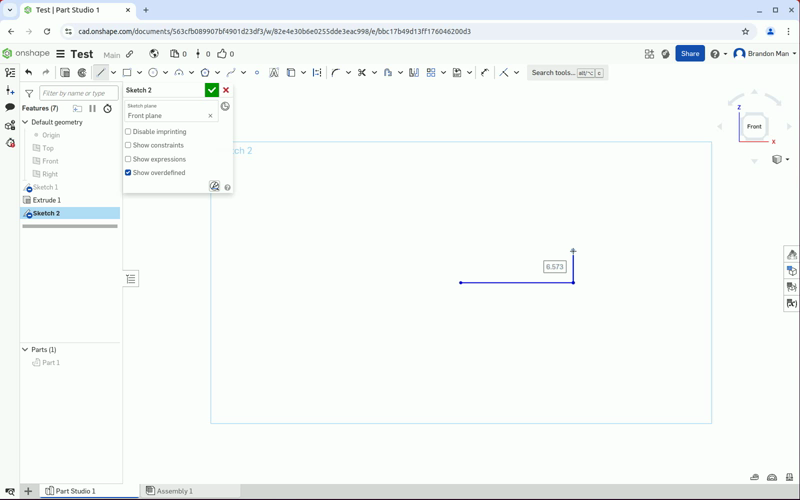
mouse_move(589, 250)
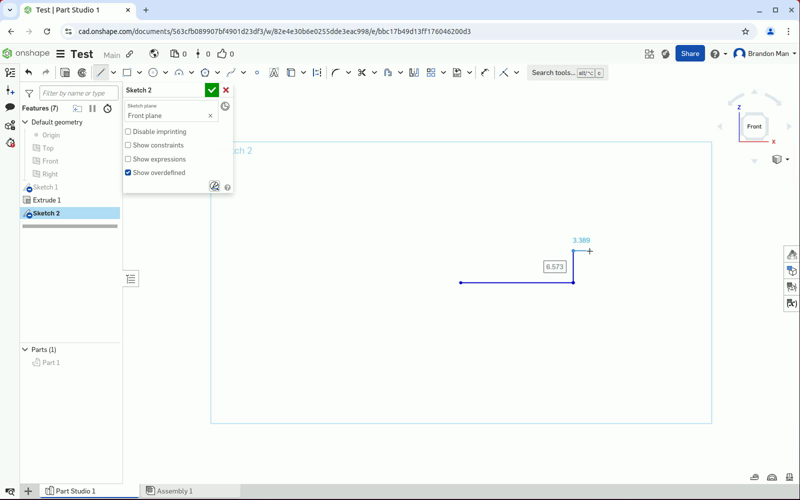
mouse_move(541, 250)
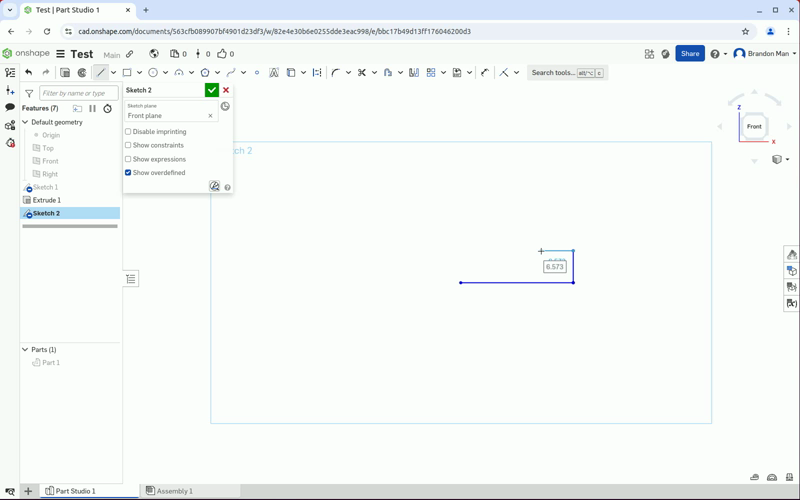
click(541, 250)
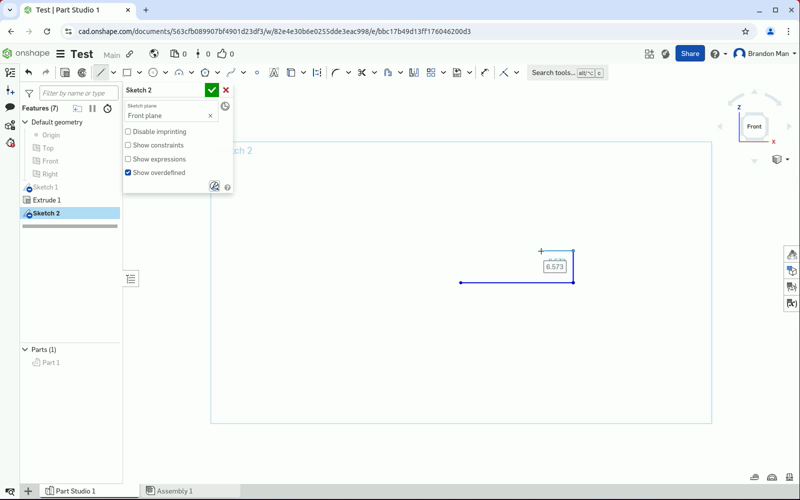
key_up(shift)
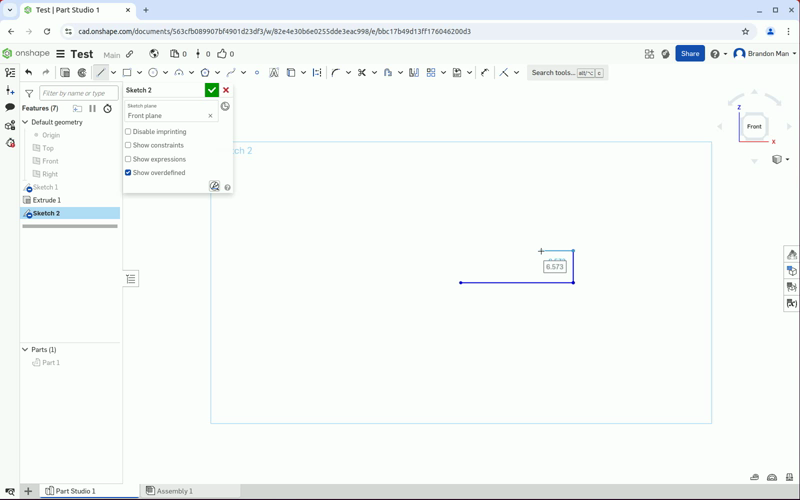
key_down(shift)
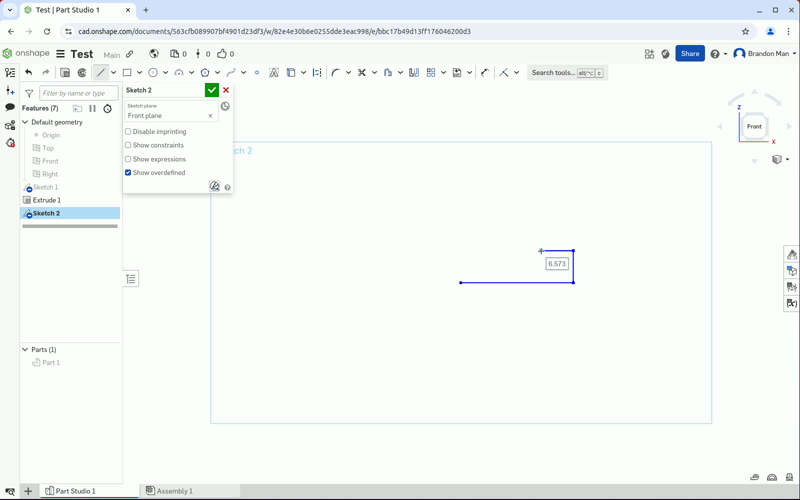
mouse_move(571, 250)
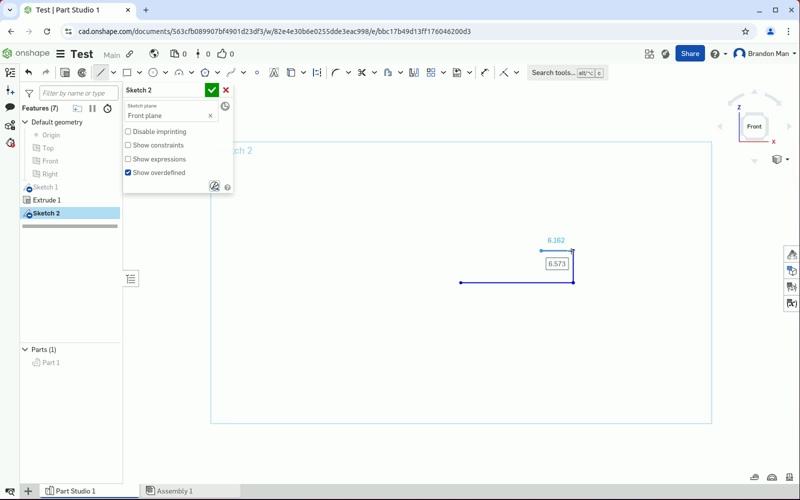
mouse_move(541, 219)
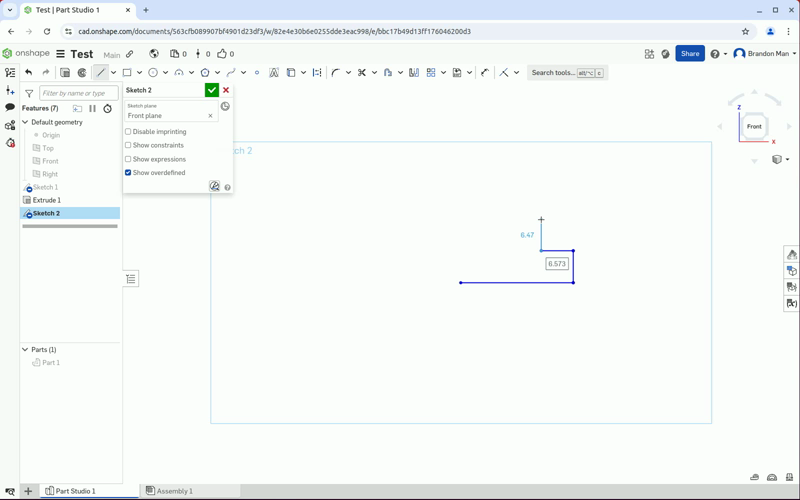
click(541, 219)
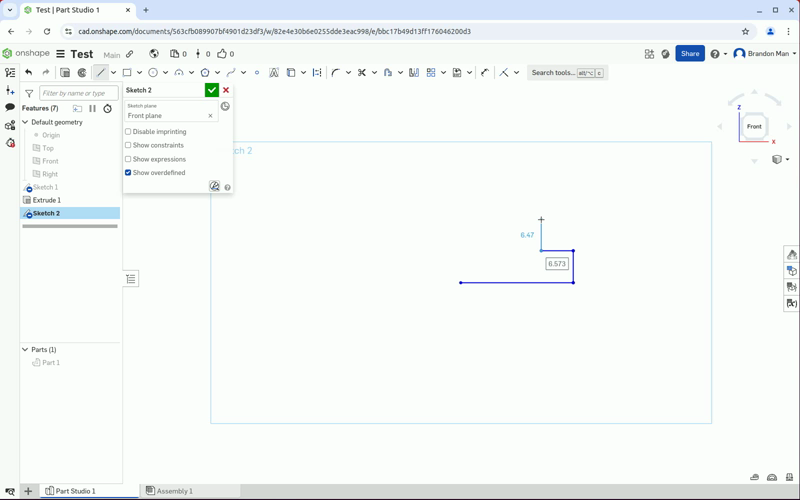
key_up(shift)
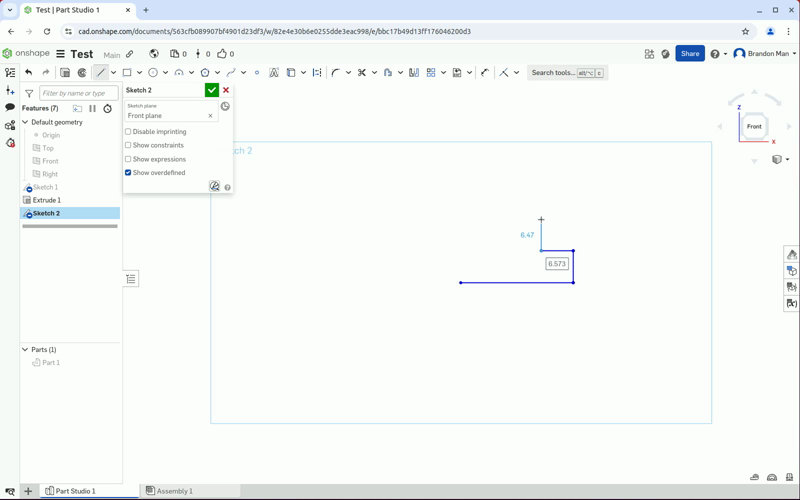
key_down(shift)
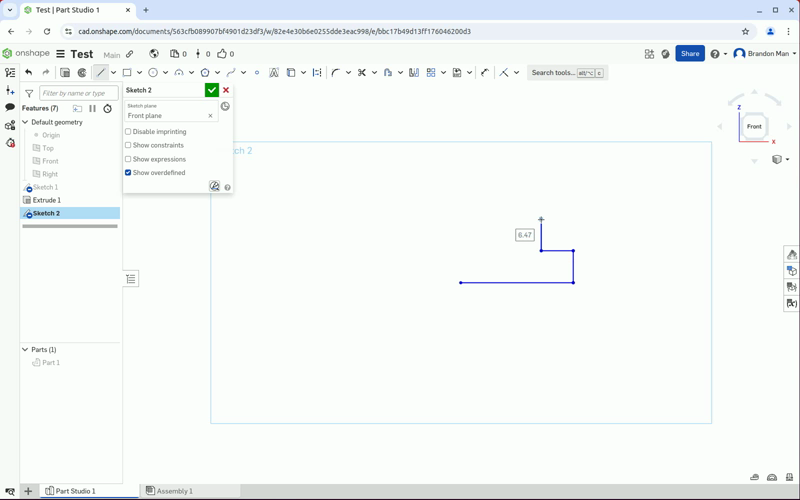
mouse_move(571, 219)
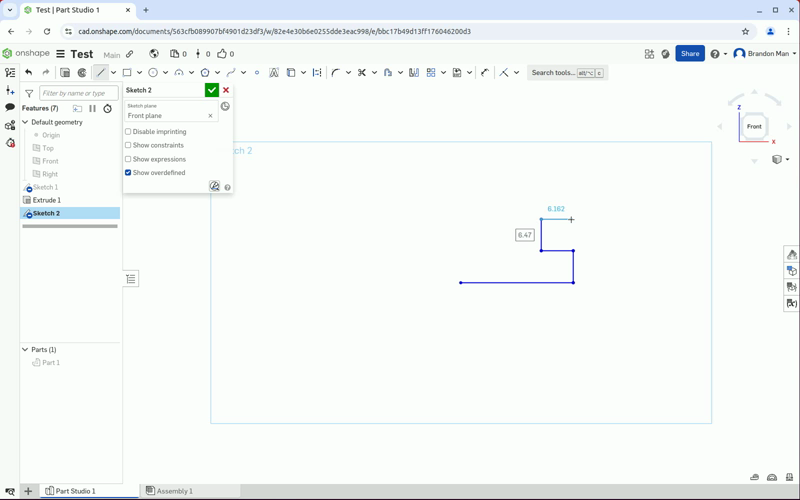
mouse_move(573, 219)
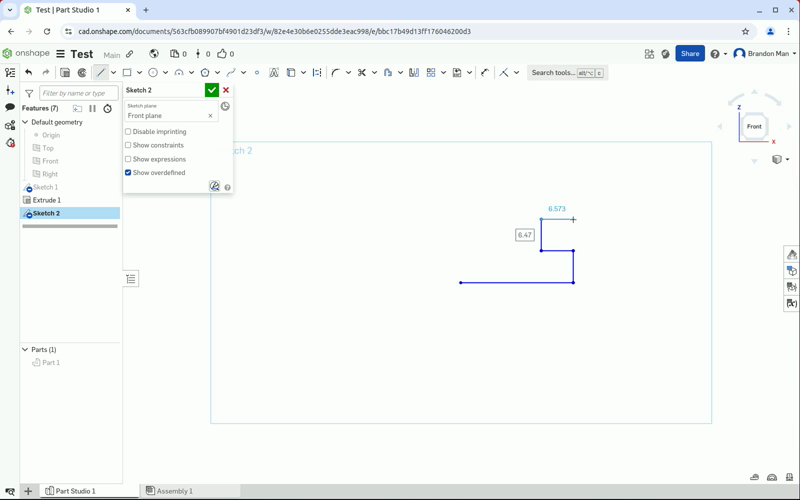
click(573, 219)
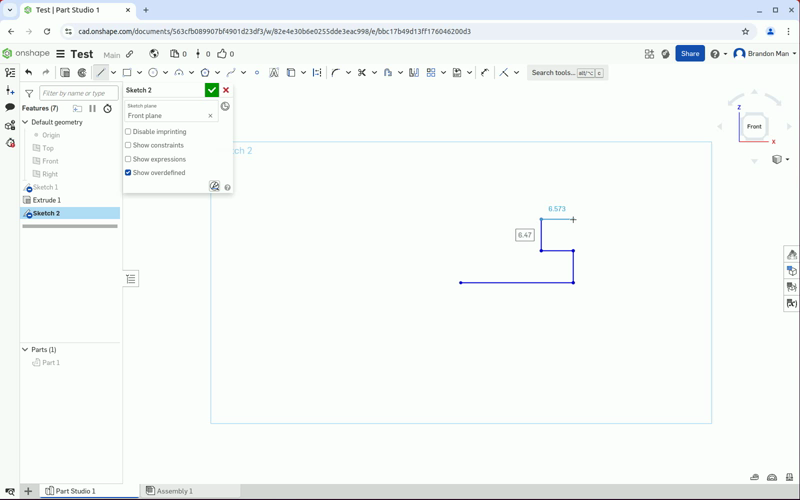
key_up(shift)
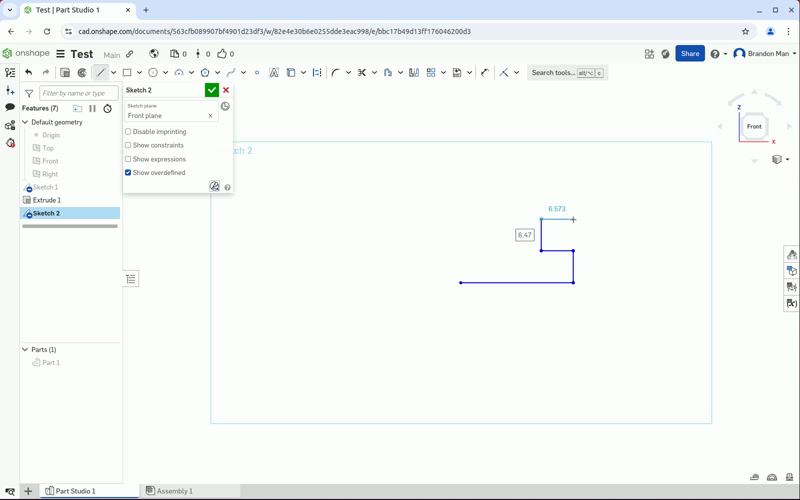
key_down(shift)
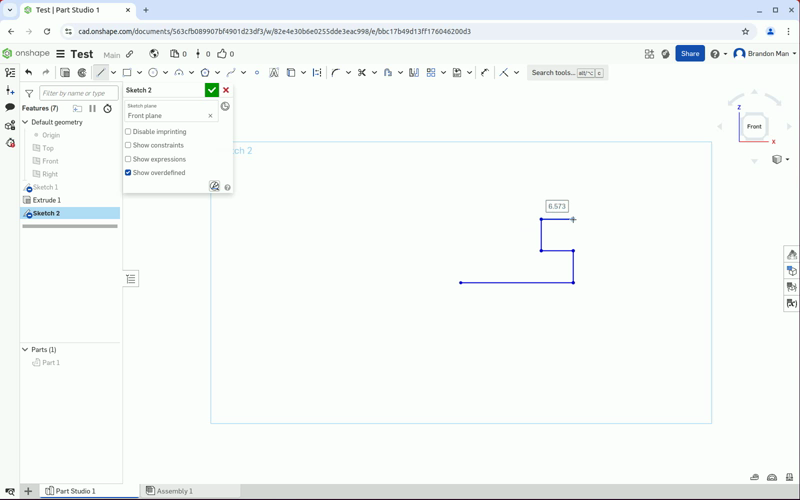
mouse_move(589, 219)
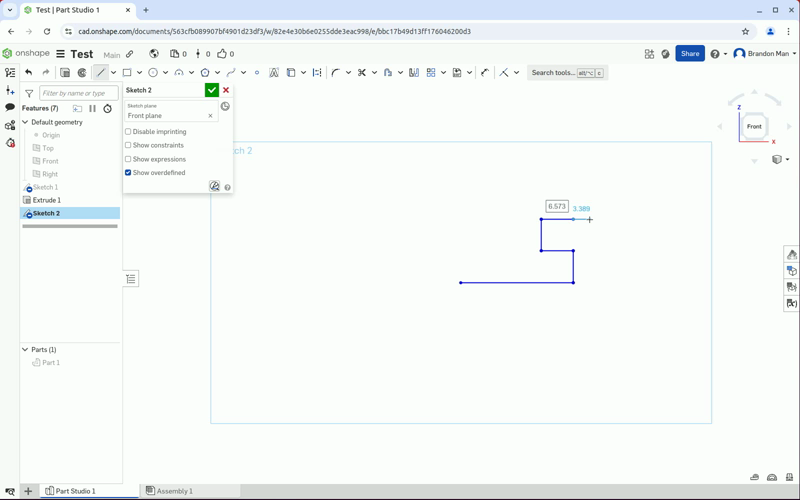
mouse_move(573, 186)
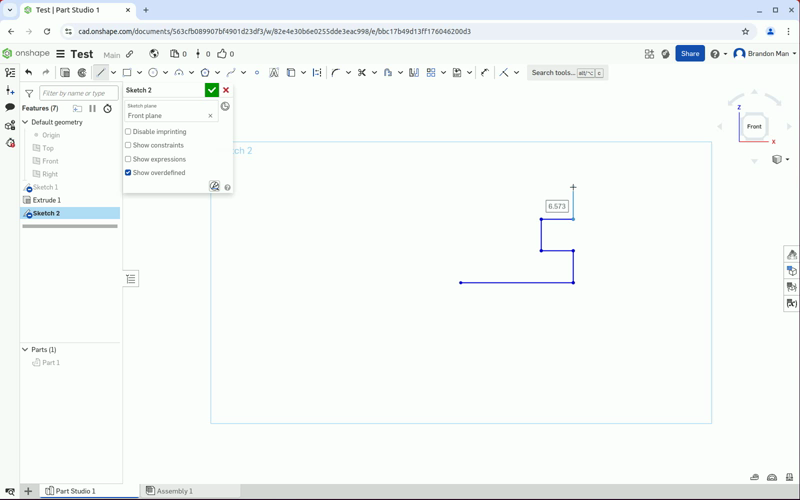
click(573, 186)
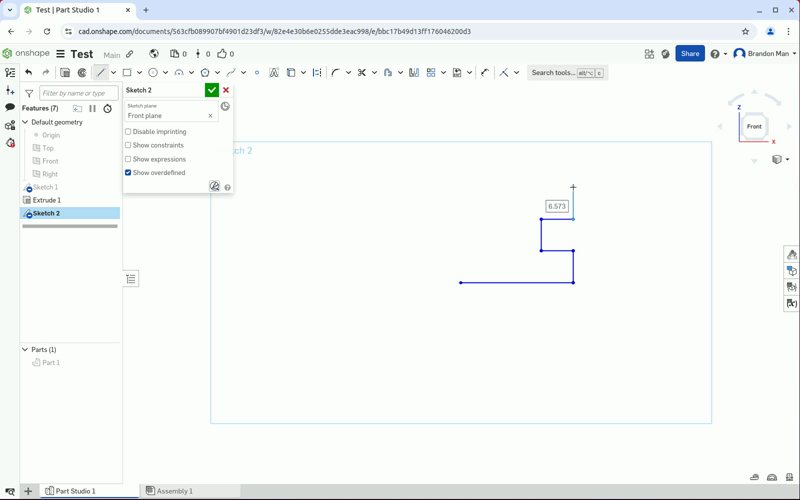
key_up(shift)
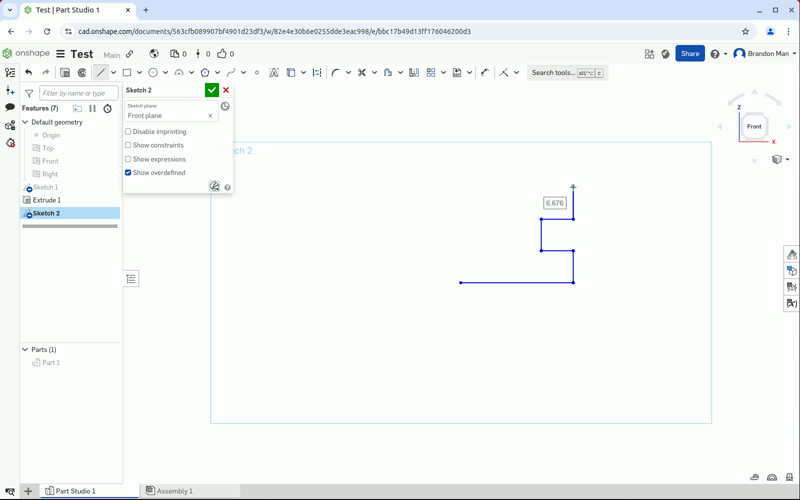
key_down(shift)
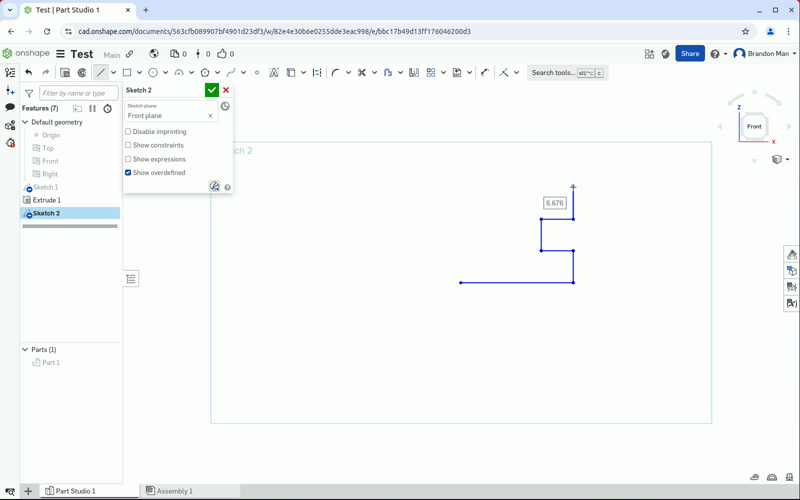
mouse_move(460, 186)
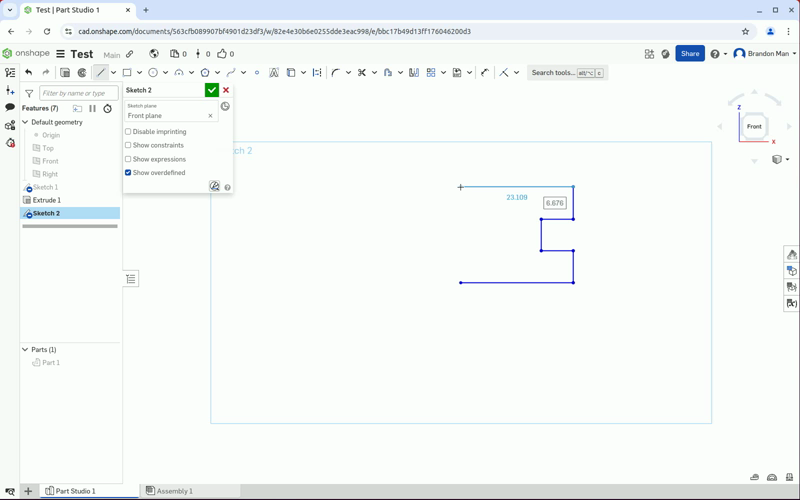
click(460, 186)
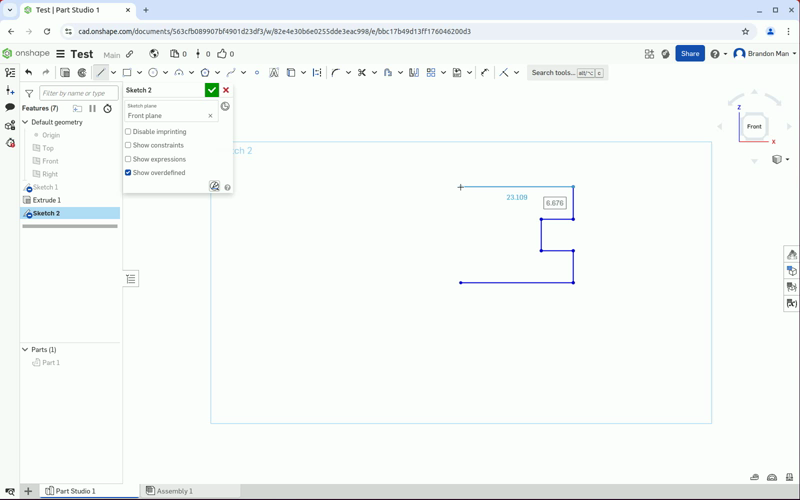
key_up(shift)
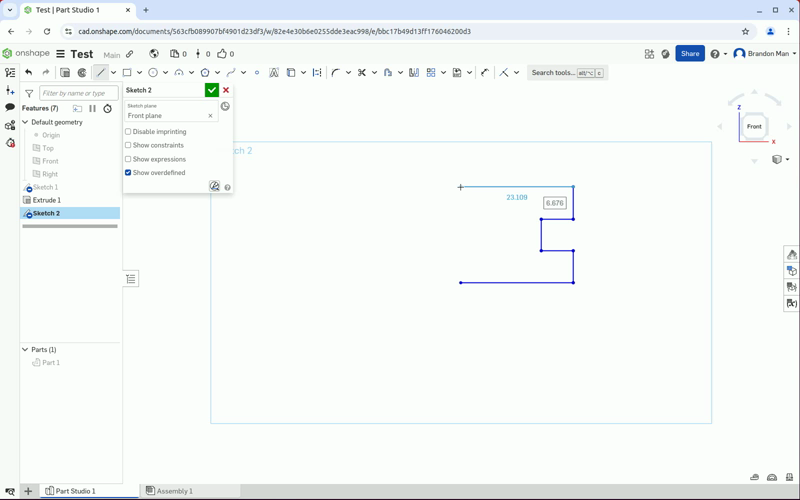
key_down(shift)
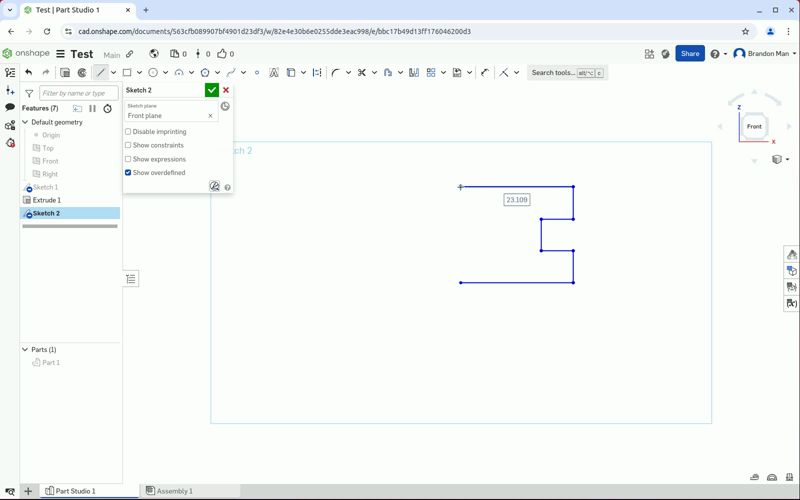
mouse_move(490, 186)
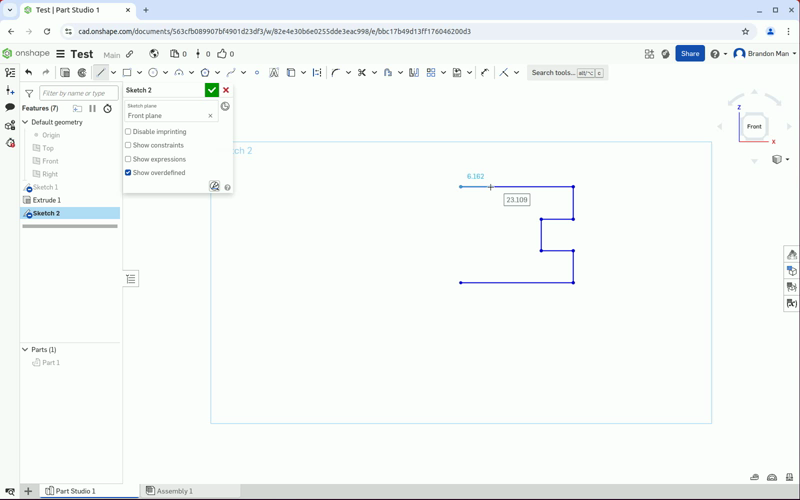
mouse_move(460, 219)
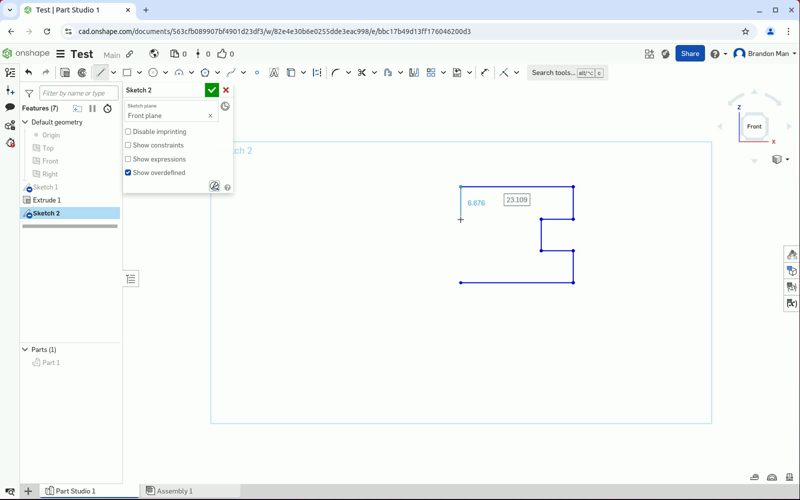
click(460, 219)
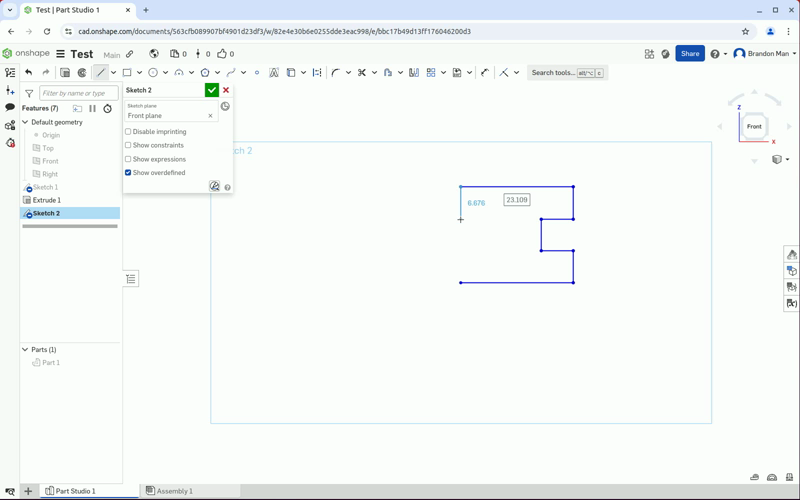
key_up(shift)
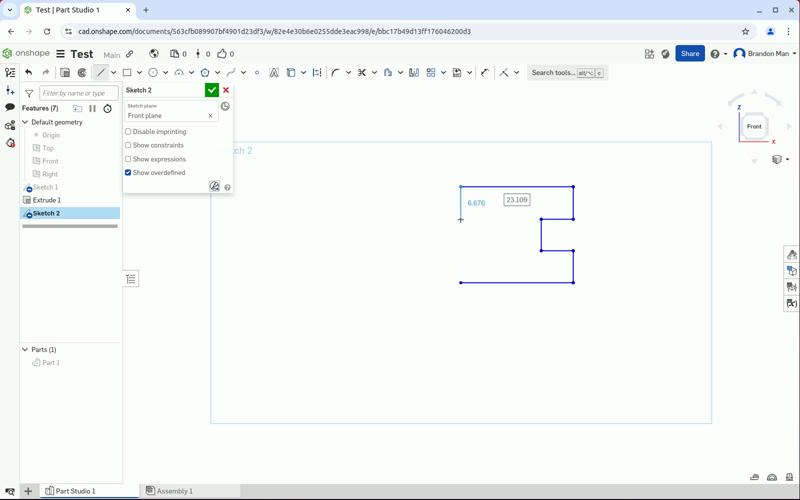
key_down(shift)
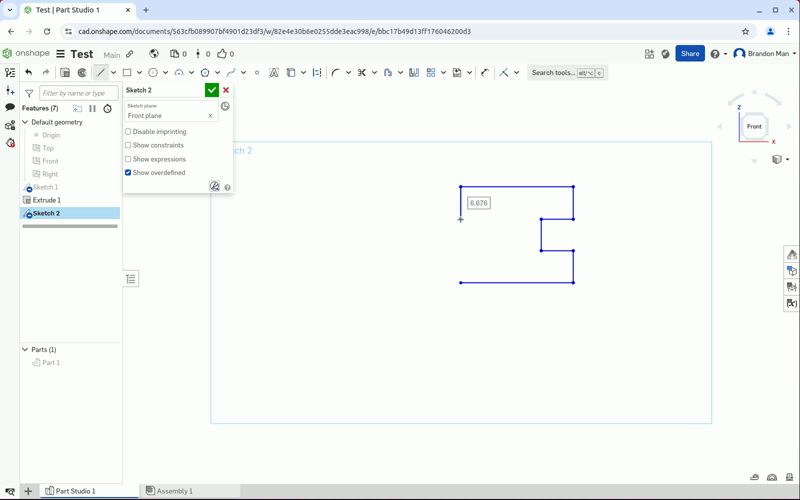
mouse_move(490, 219)
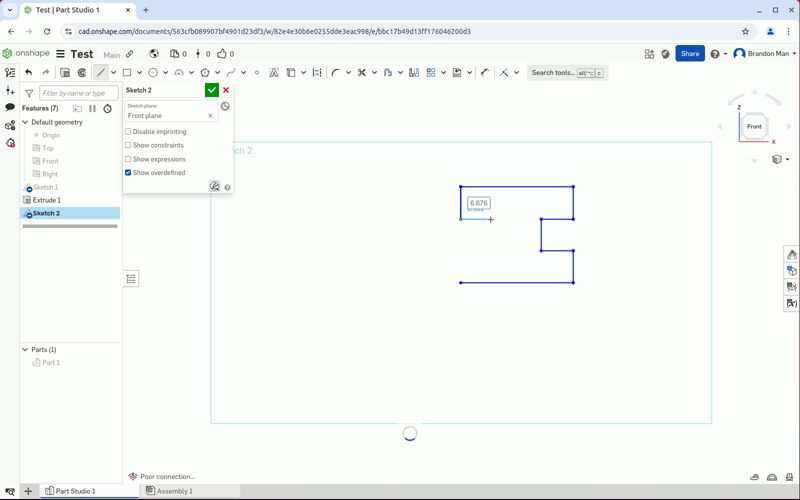
mouse_move(492, 219)
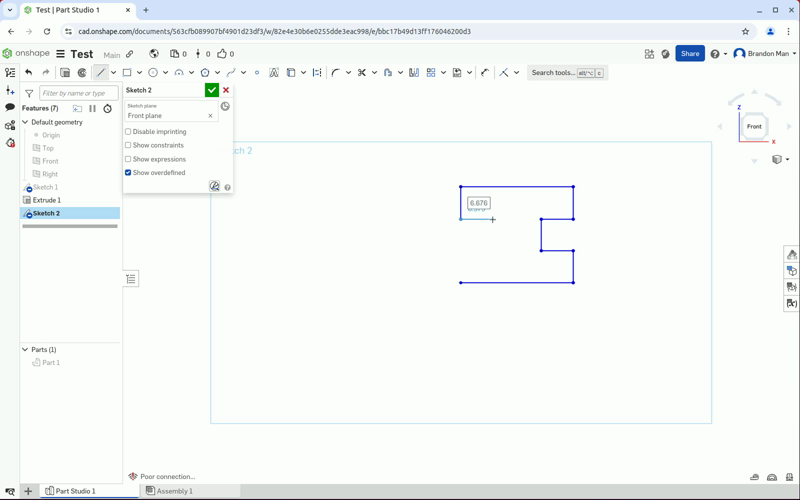
click(492, 219)
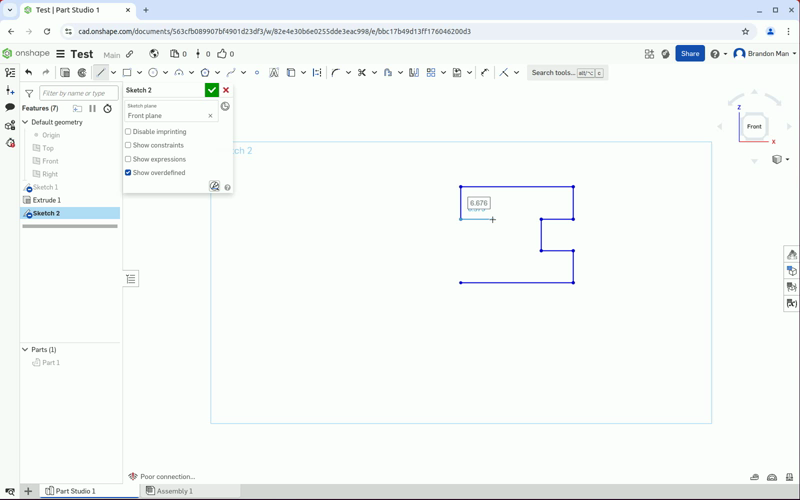
key_up(shift)
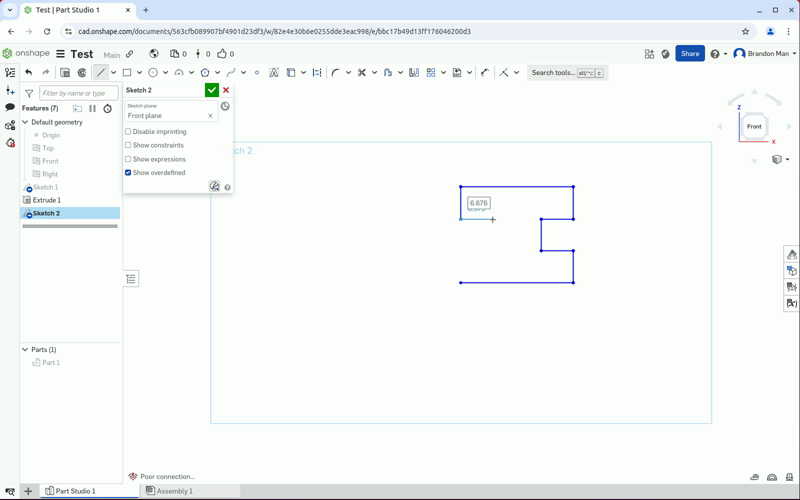
key_down(shift)
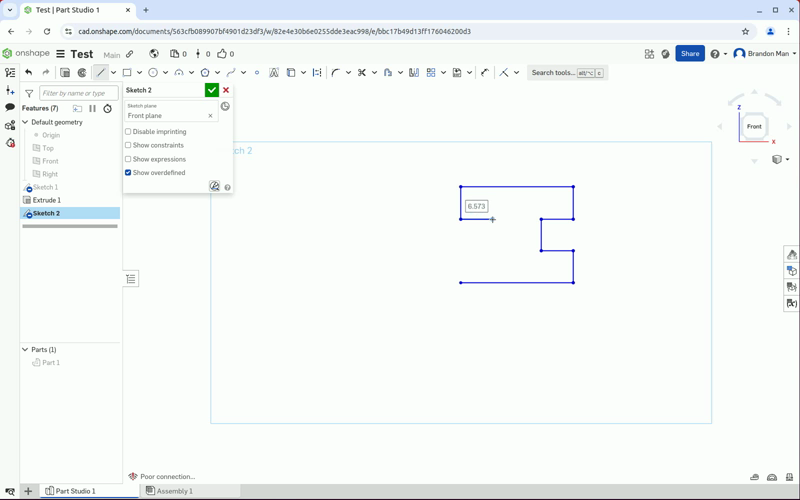
mouse_move(522, 219)
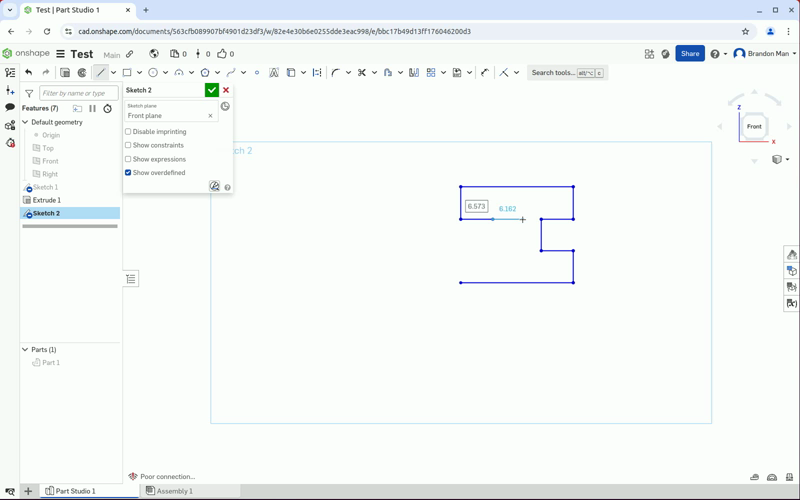
mouse_move(492, 250)
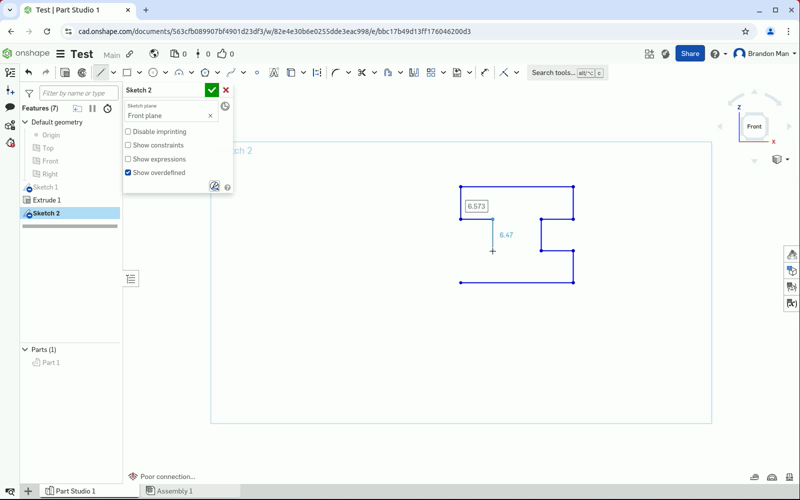
click(492, 250)
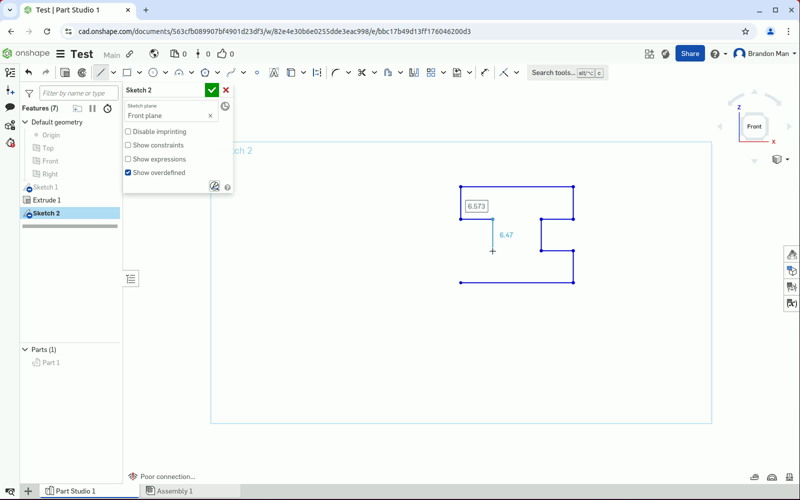
key_up(shift)
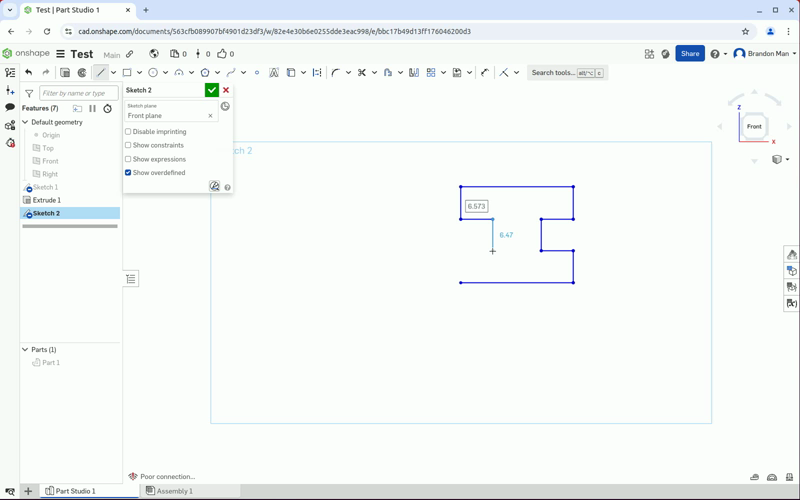
key_down(shift)
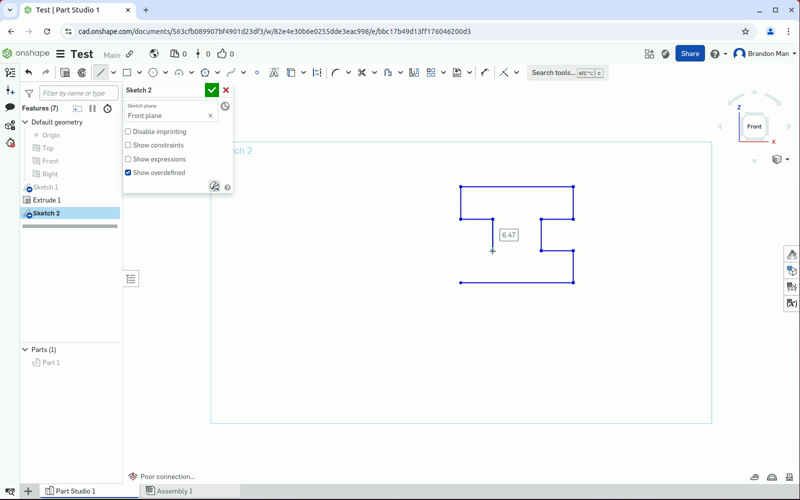
mouse_move(522, 250)
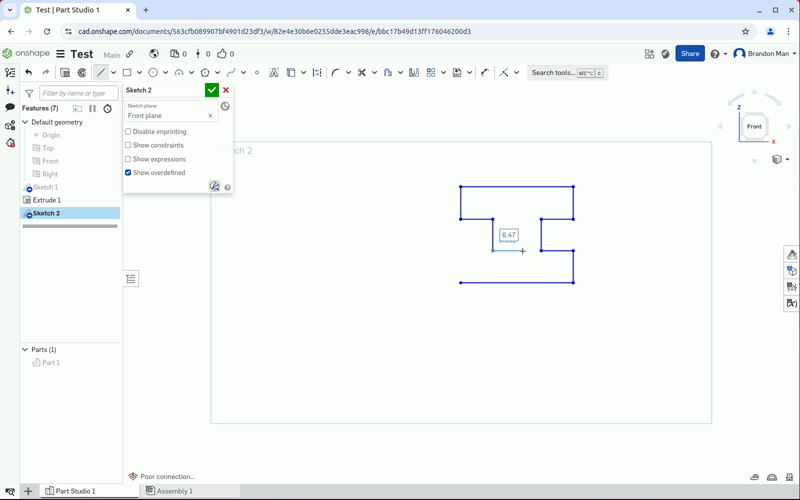
mouse_move(460, 250)
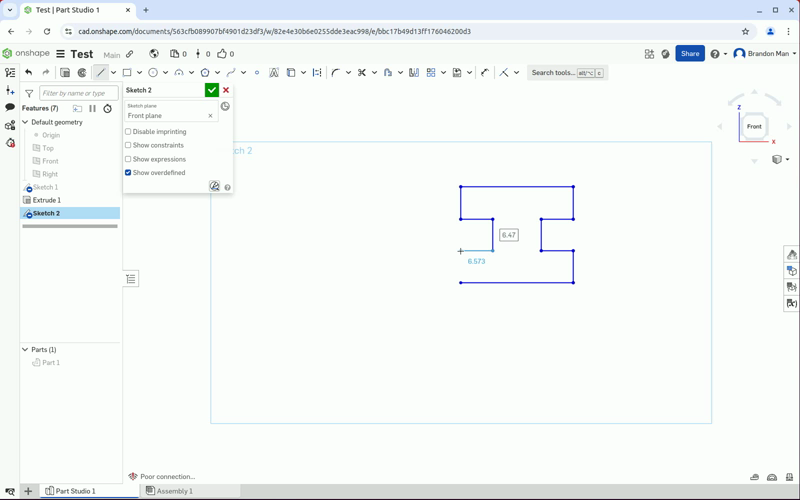
click(460, 250)
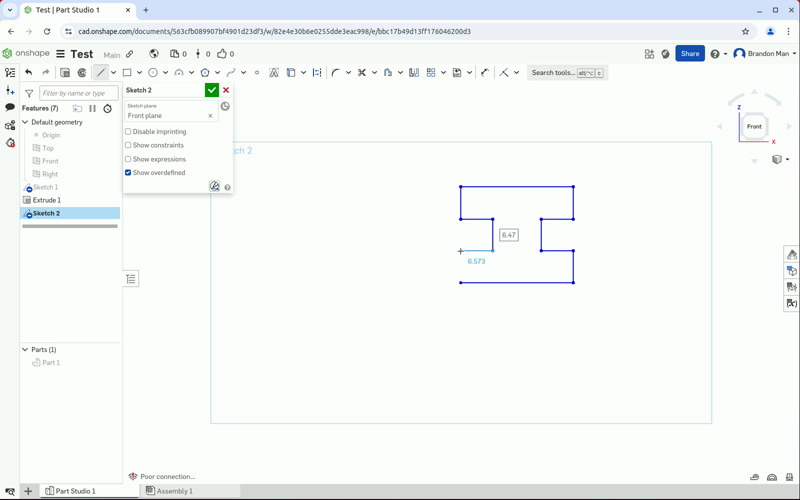
key_up(shift)
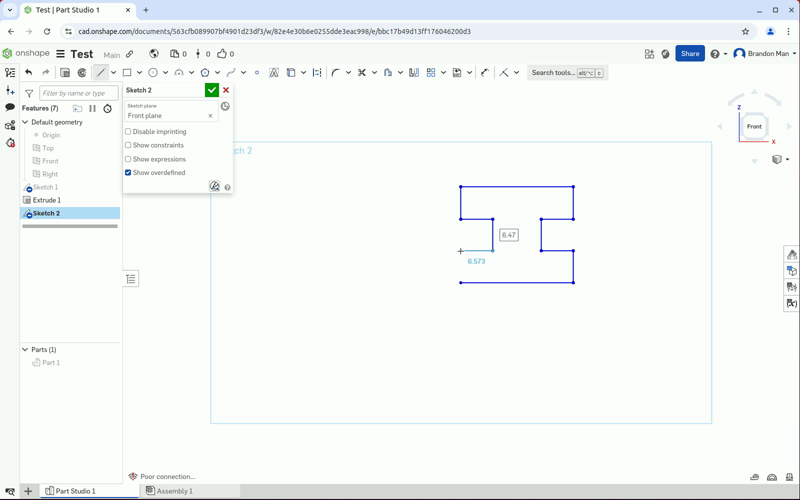
mouse_move(490, 250)
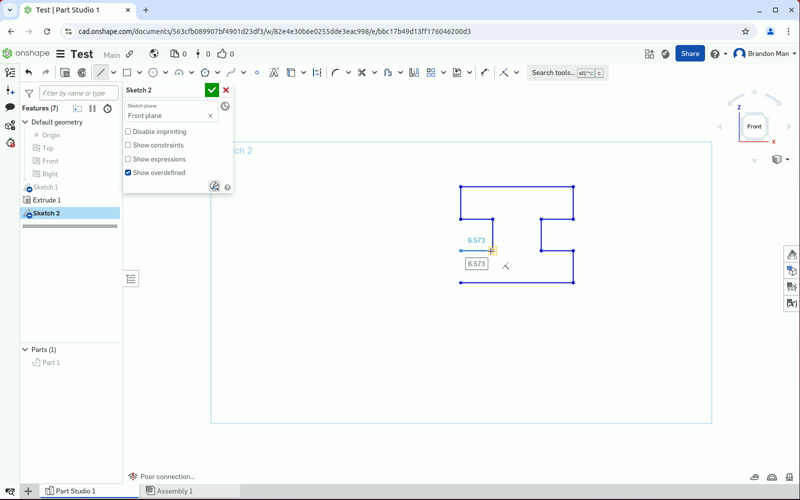
key_down(shift)
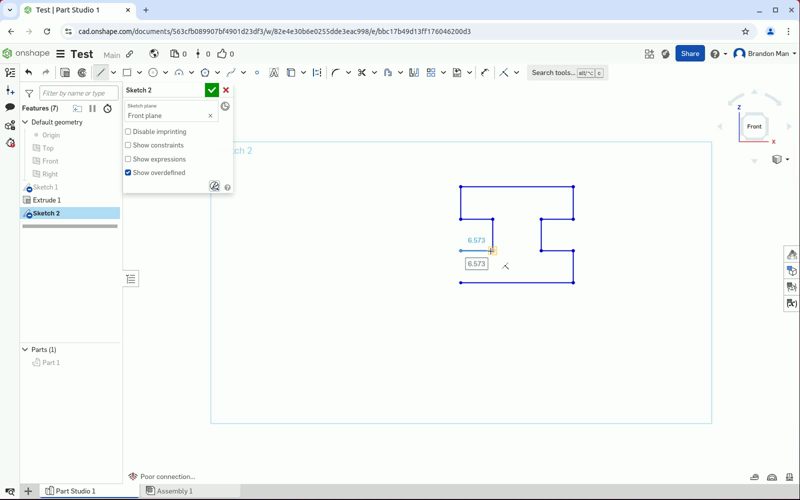
mouse_move(460, 282)
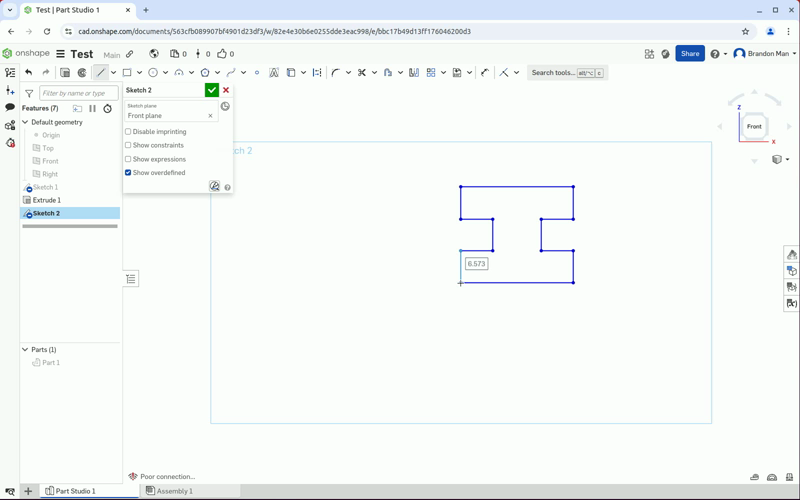
key_up(shift)
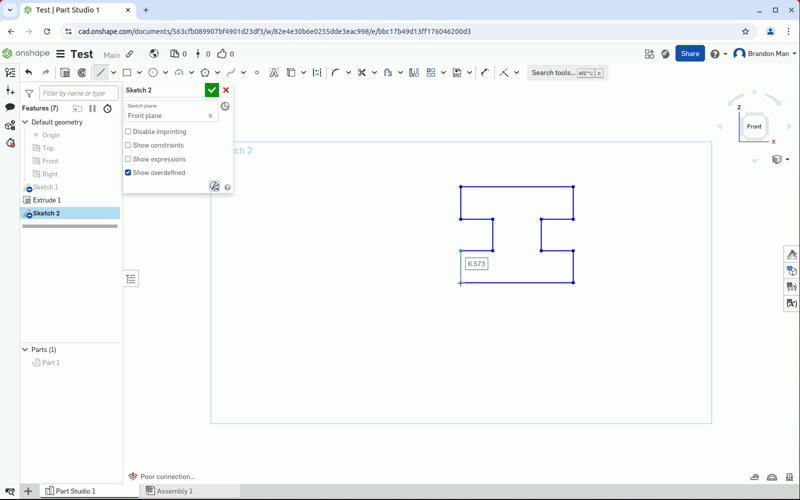
click(460, 282)
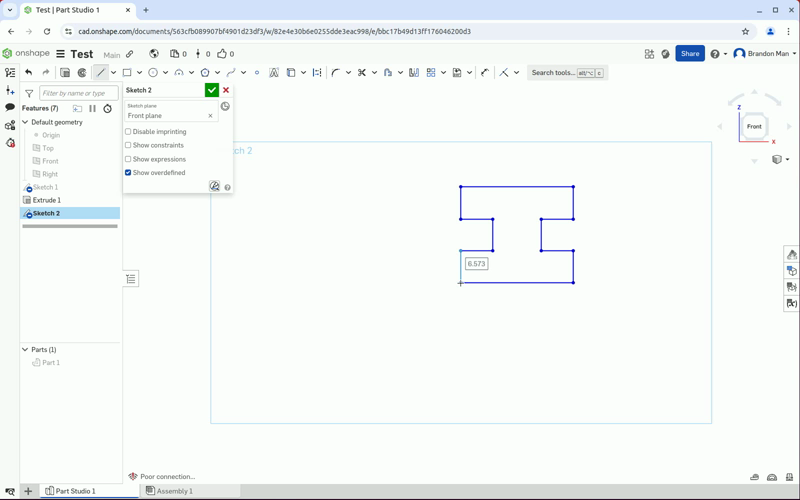
key(esc)
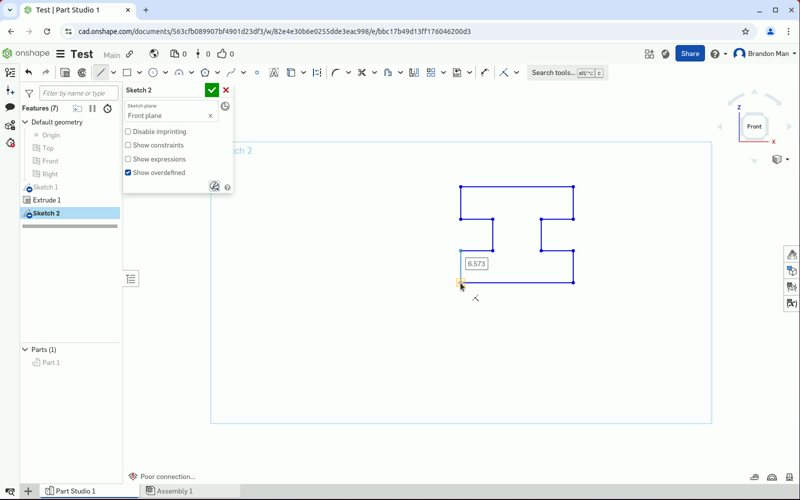
mouse_move(482, 198)
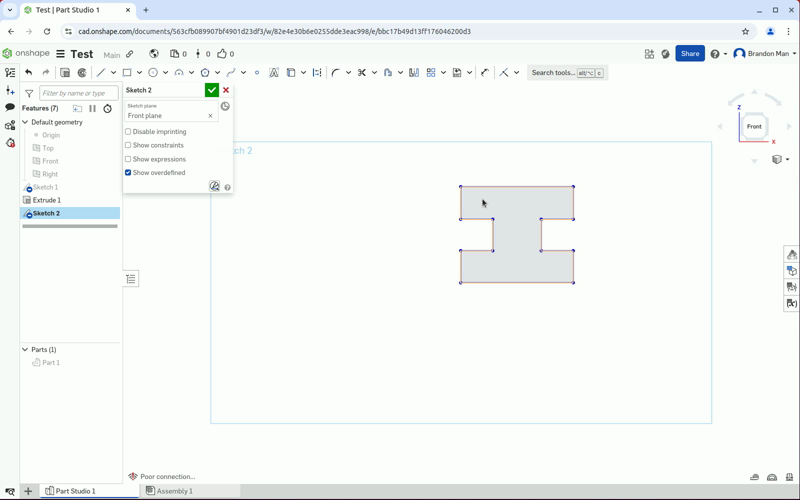
click(482, 198)
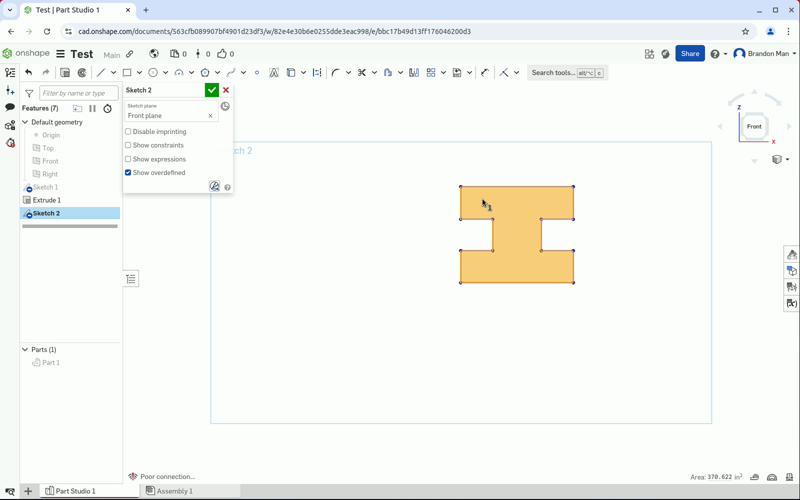
mouse_move(73, 352)
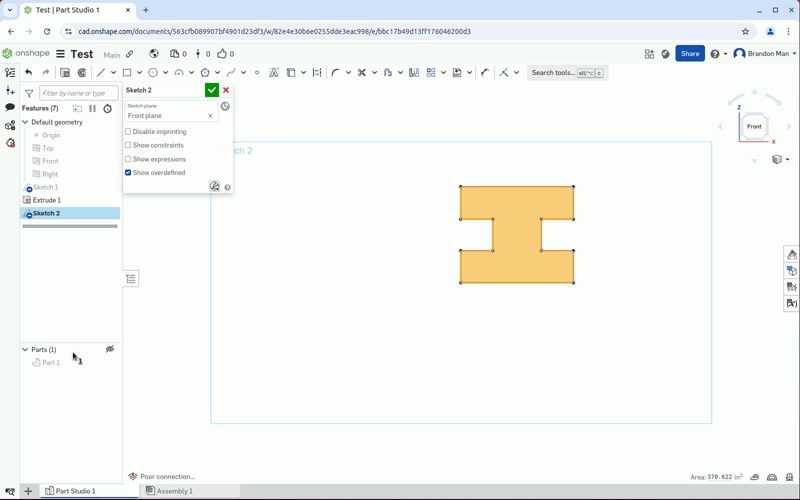
key(shift+y)
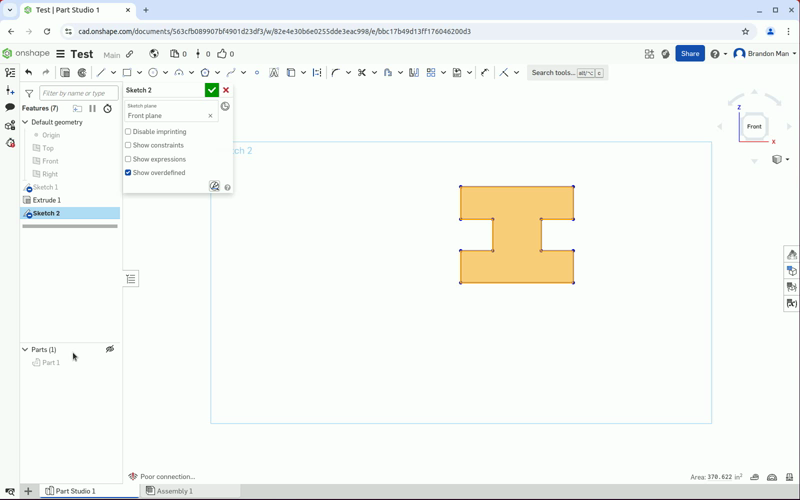
key(shift+e)
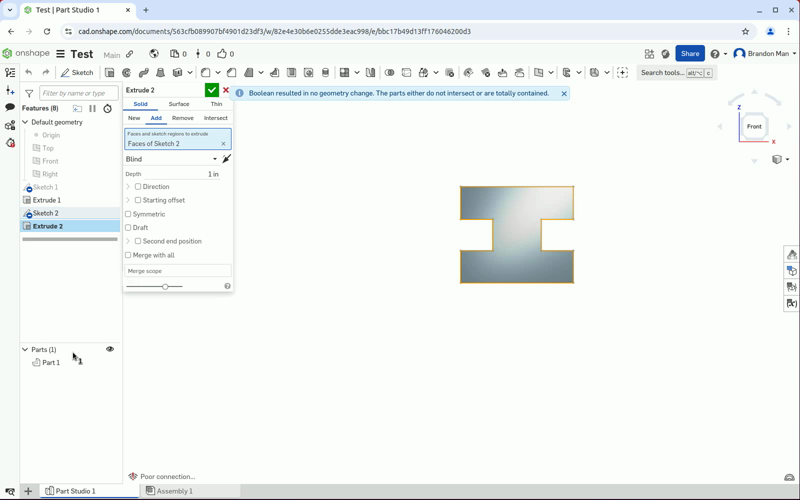
mouse_move(143, 106)
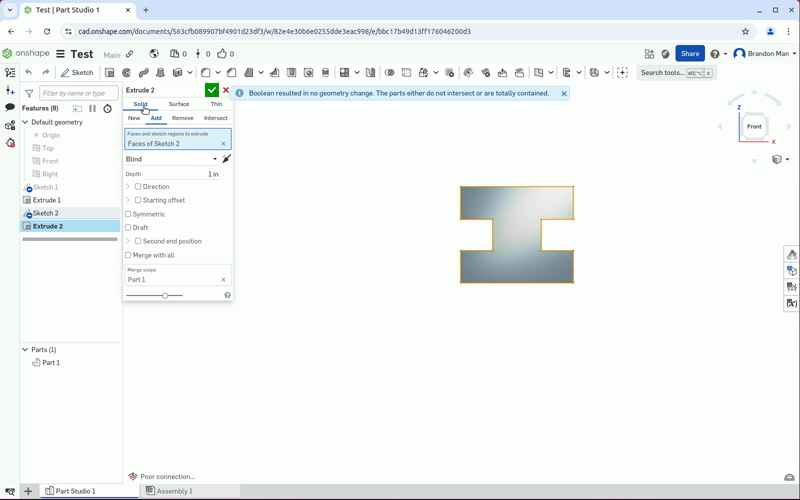
click(143, 106)
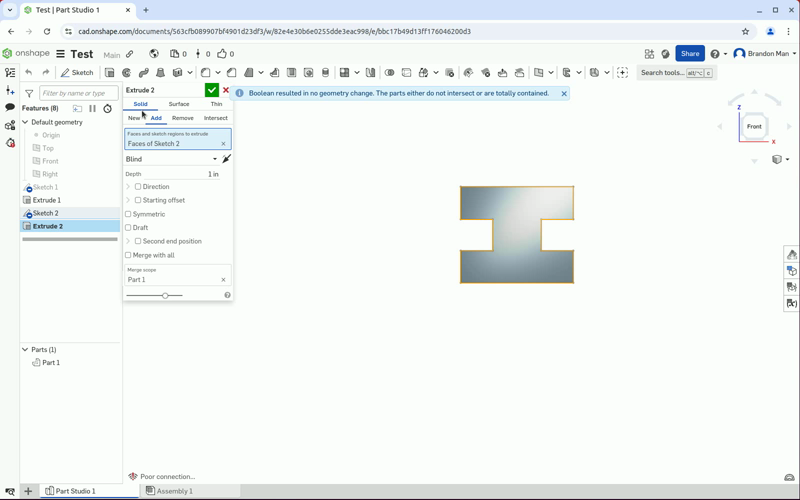
mouse_move(137, 120)
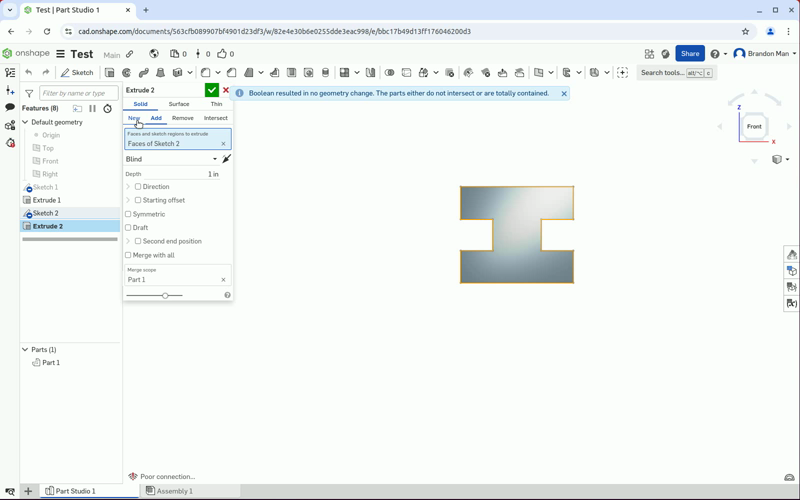
click(137, 120)
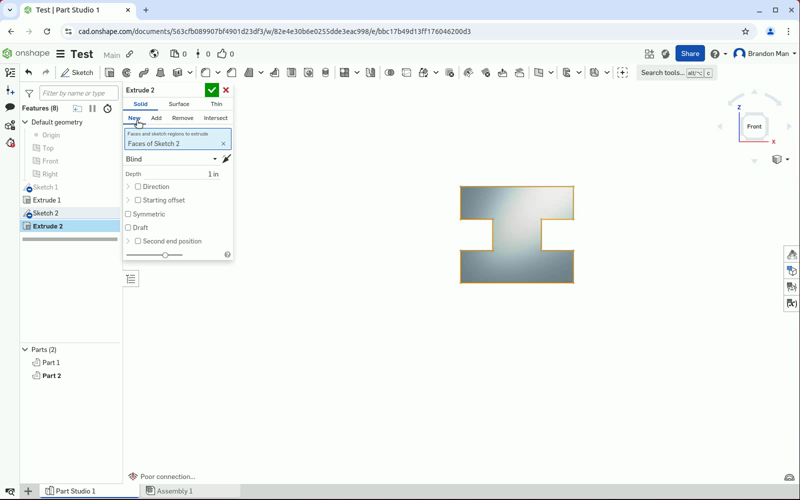
key(tab, 4)
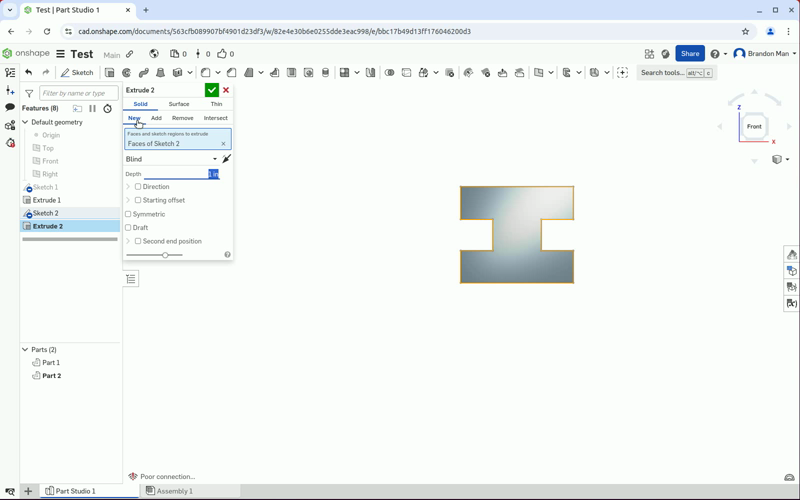
text(6.499)
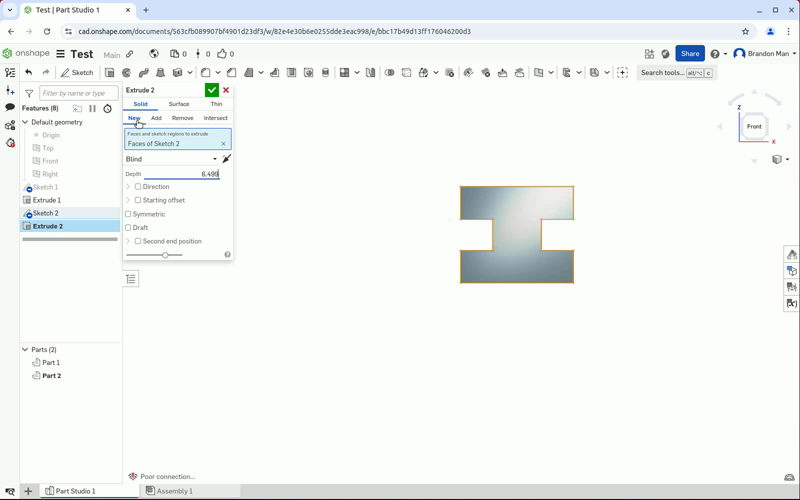
key(enter)
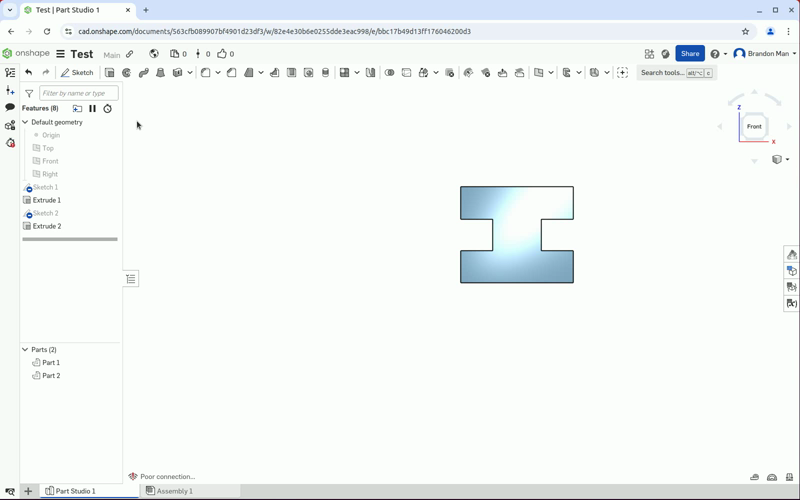
key(shift+h)
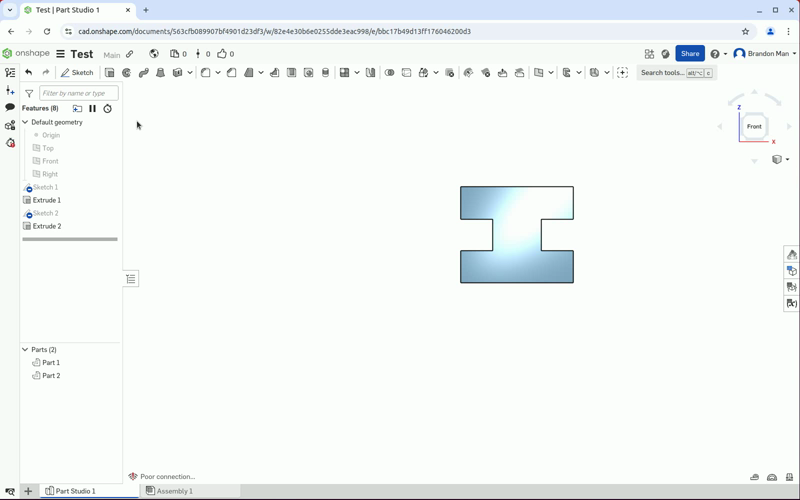
key(shift+h)
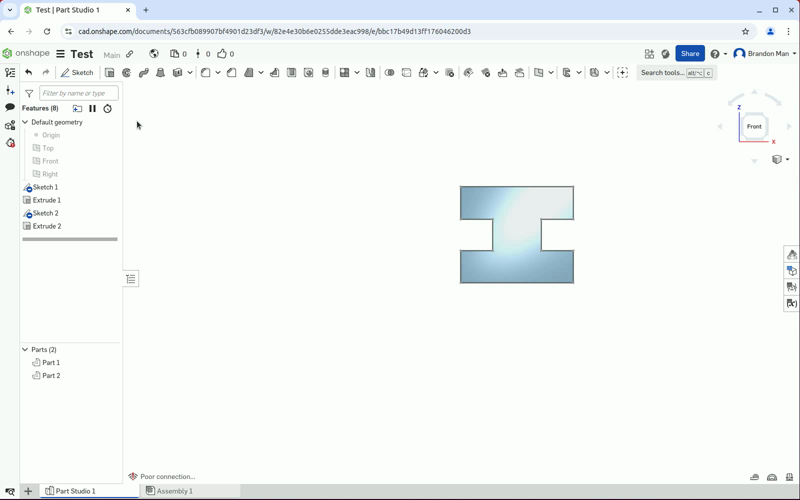
key(shift+7)
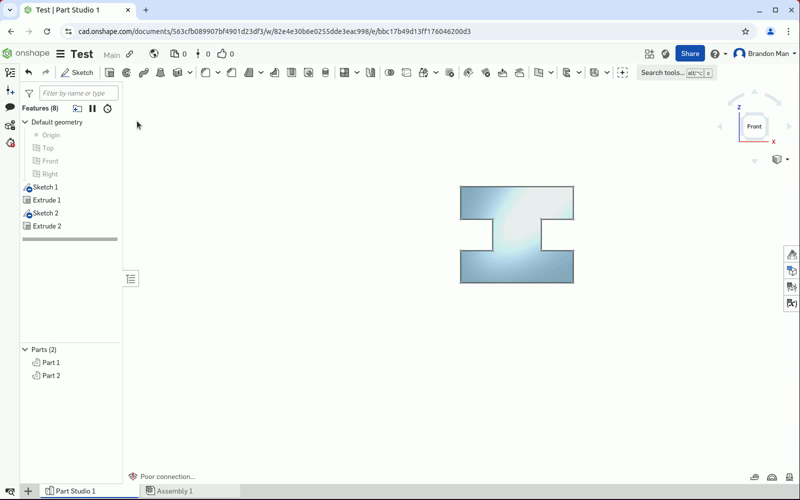
key(left, 2)
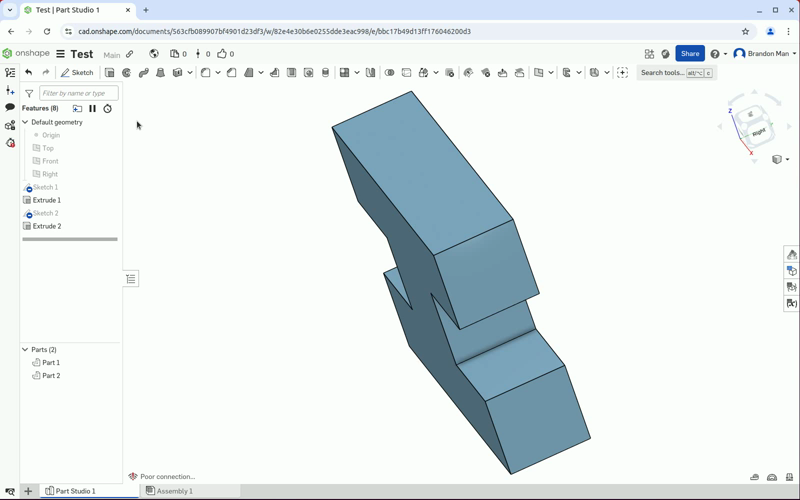
key(down, 2)
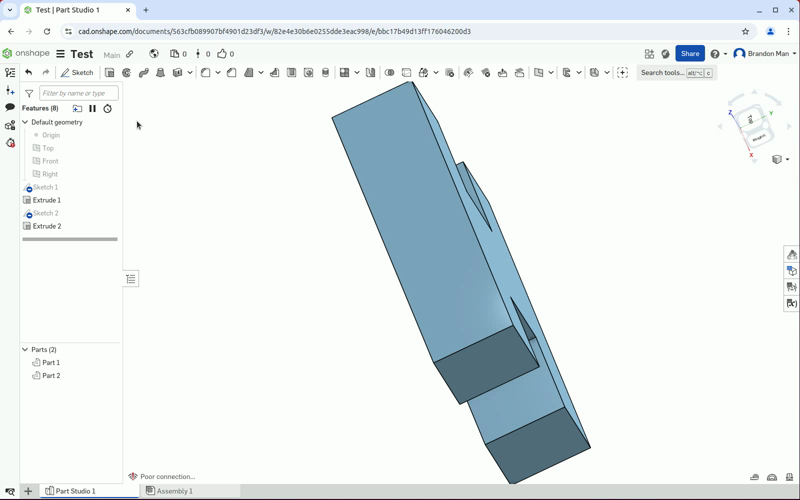
key(up, 2)
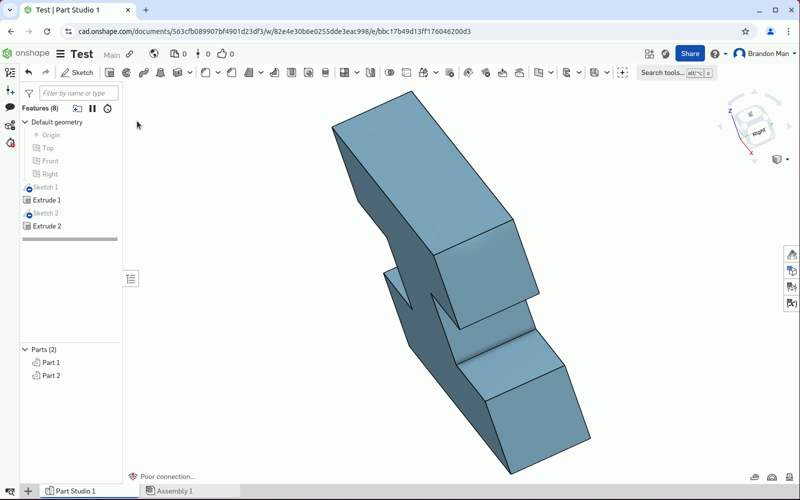
key(right, 2)
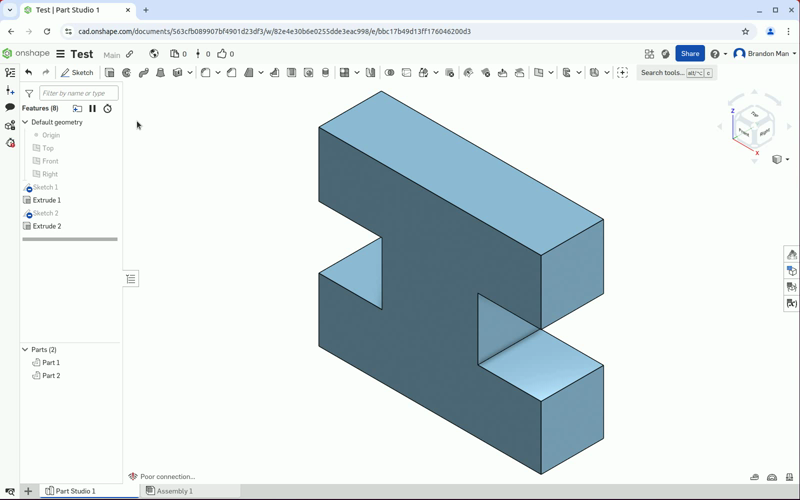
mouse_move(73, 189)
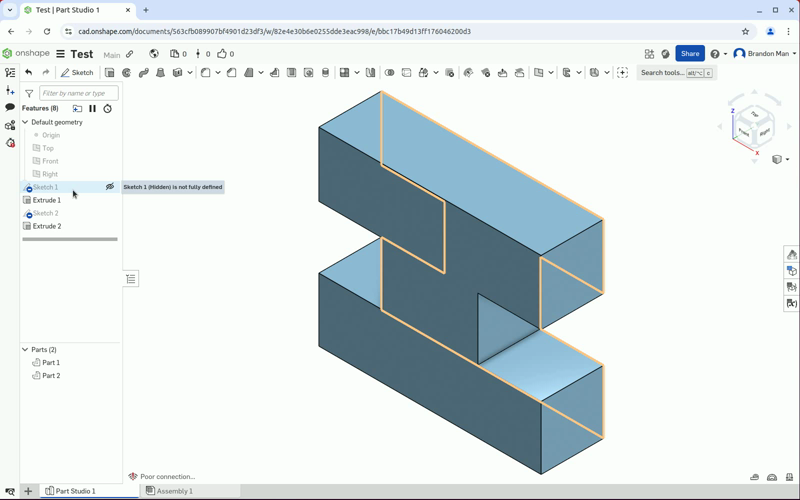
click(73, 189)